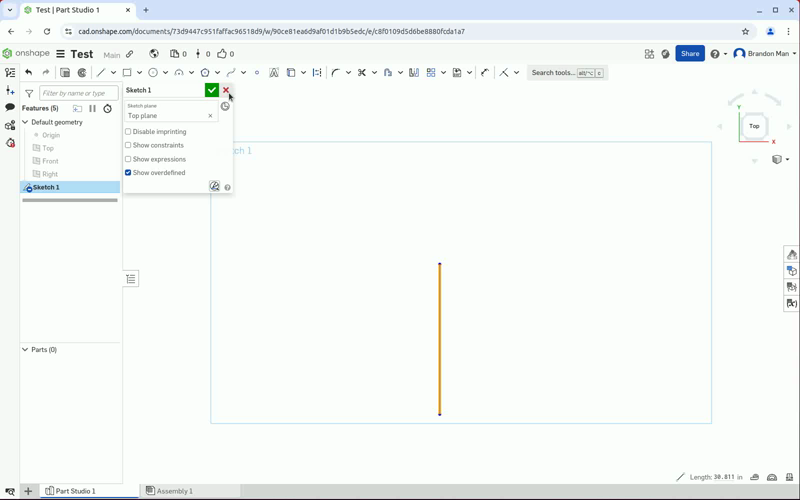
key(shift+h)
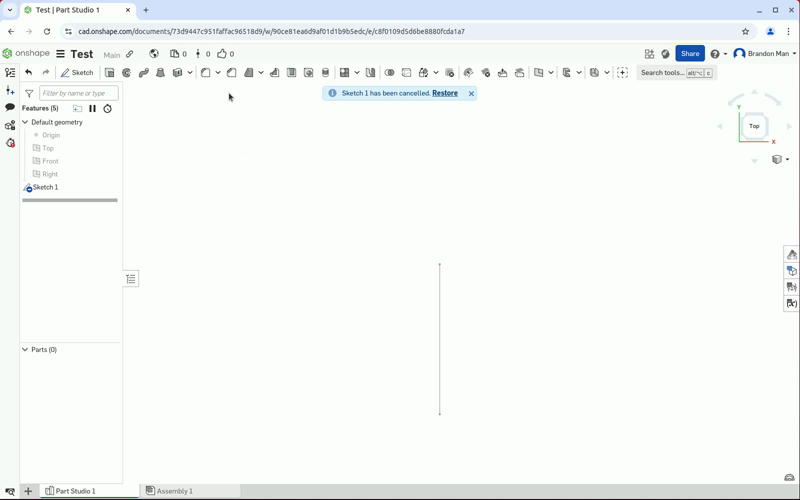
mouse_move(73, 352)
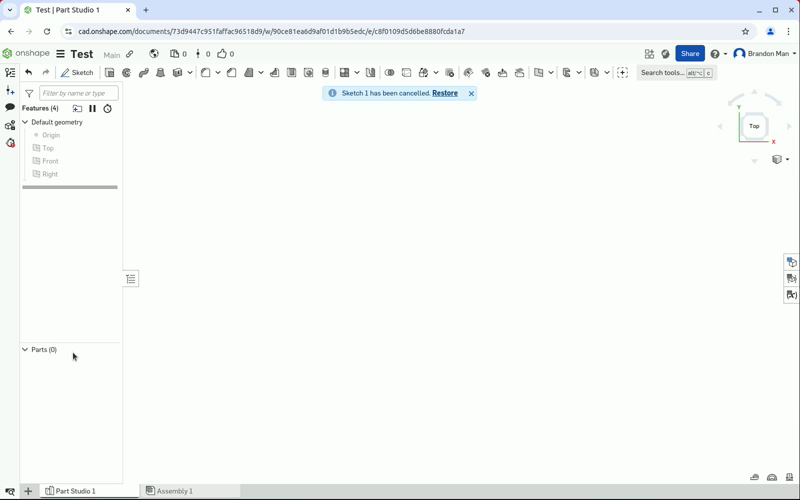
key(y)
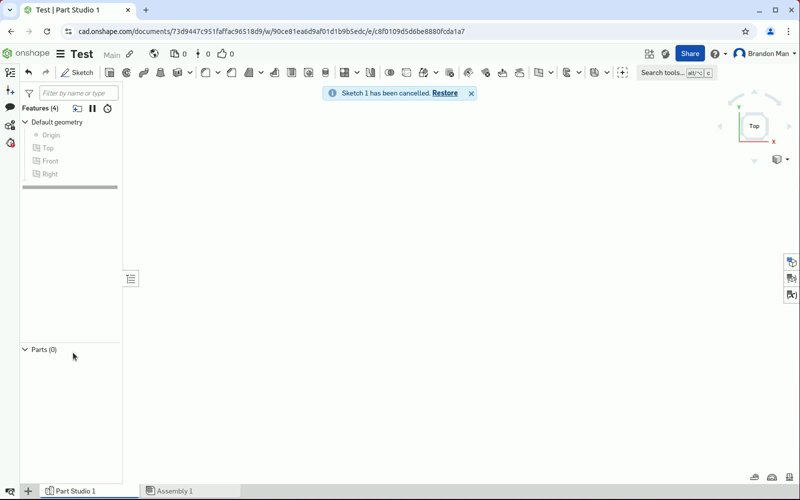
key(shift+p)
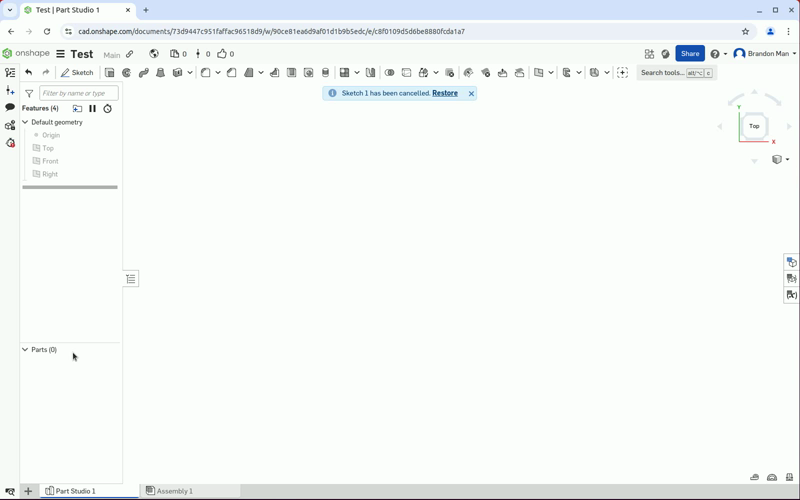
key(space)
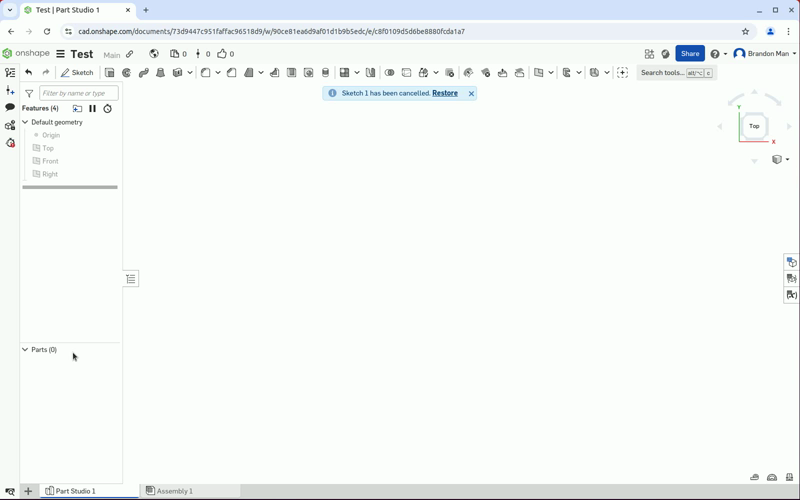
key_down(shift)
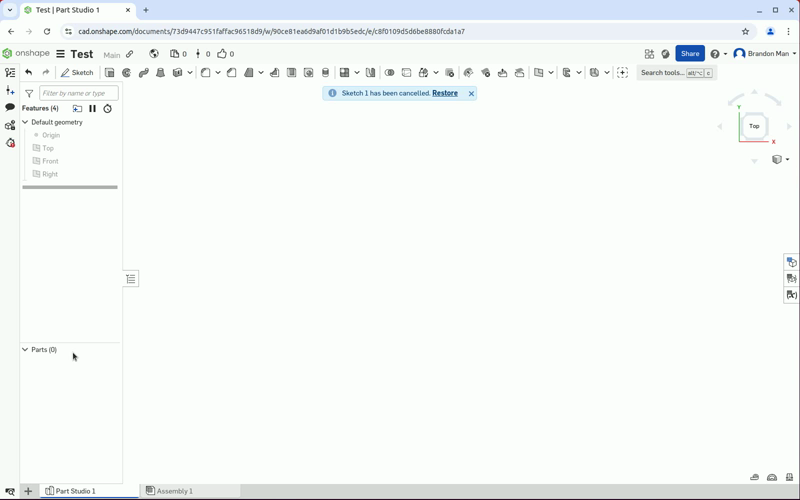
key(up)
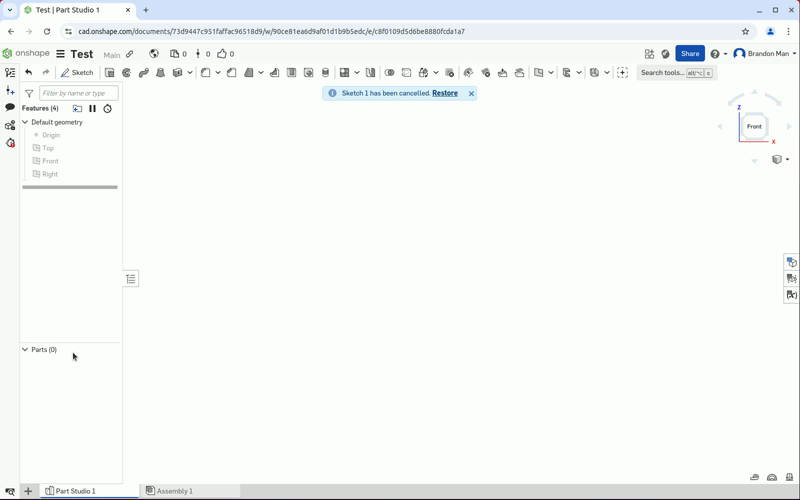
key_up(shift)
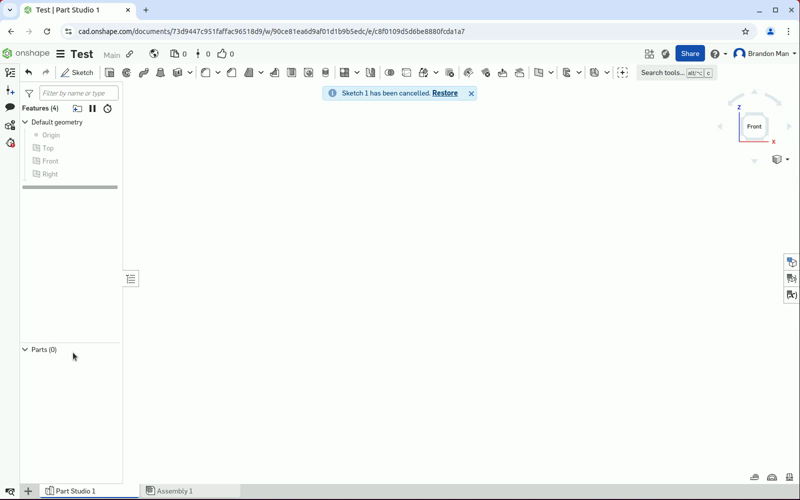
mouse_move(73, 352)
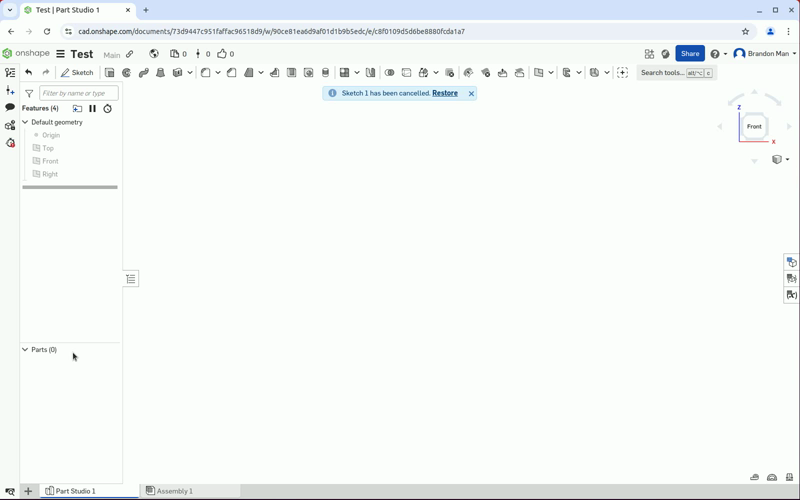
key(shift+y)
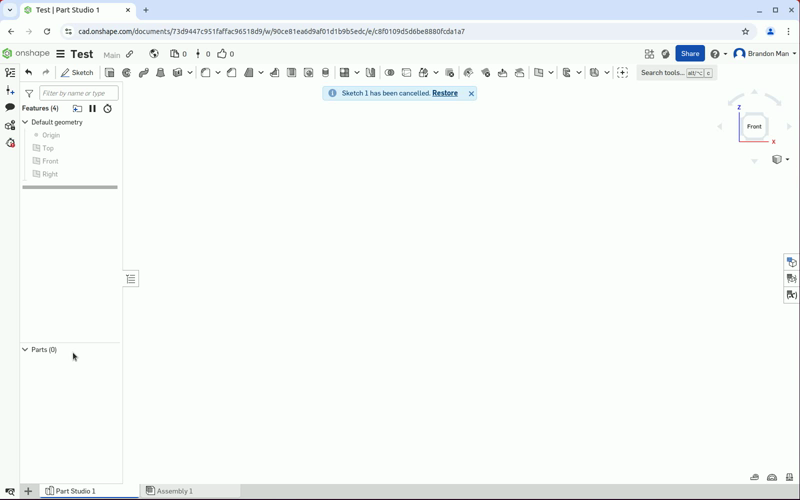
key(shift+s)
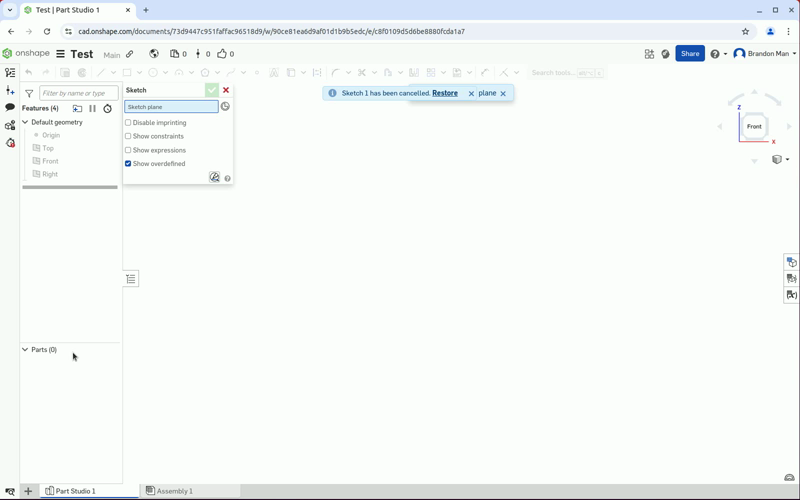
mouse_move(73, 163)
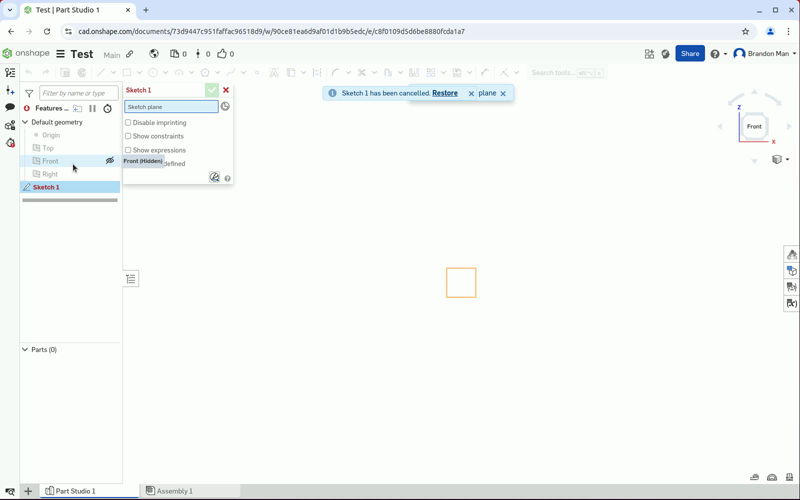
click(73, 163)
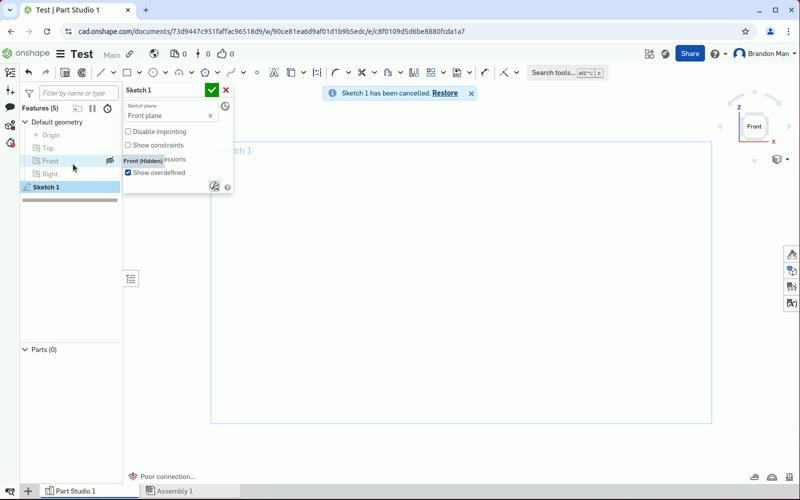
mouse_move(73, 352)
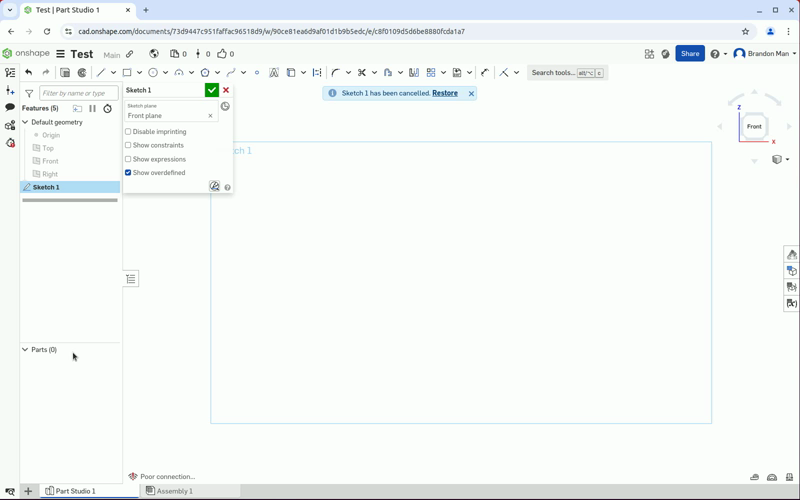
key(y)
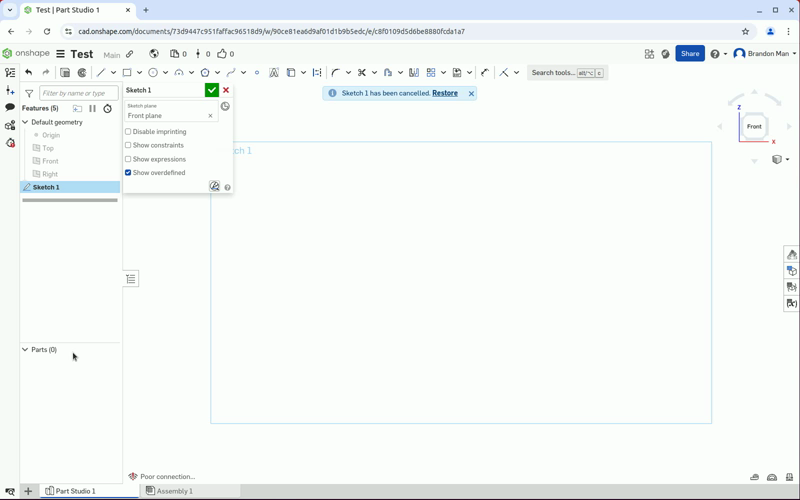
key(l)
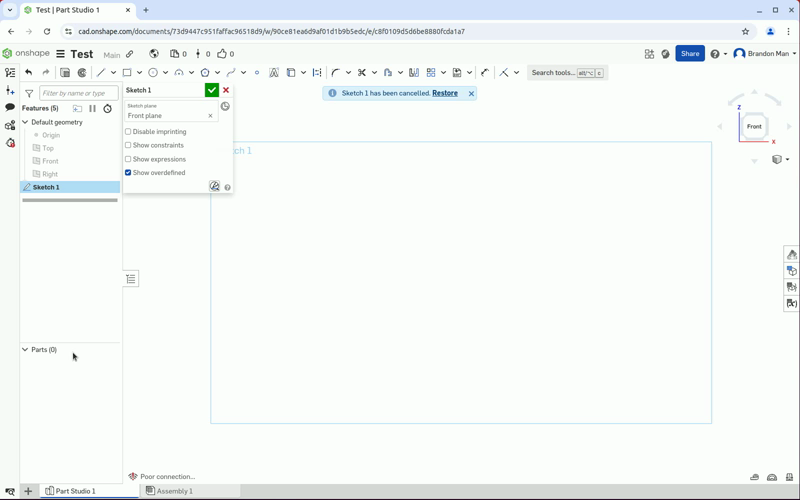
key_down(shift)
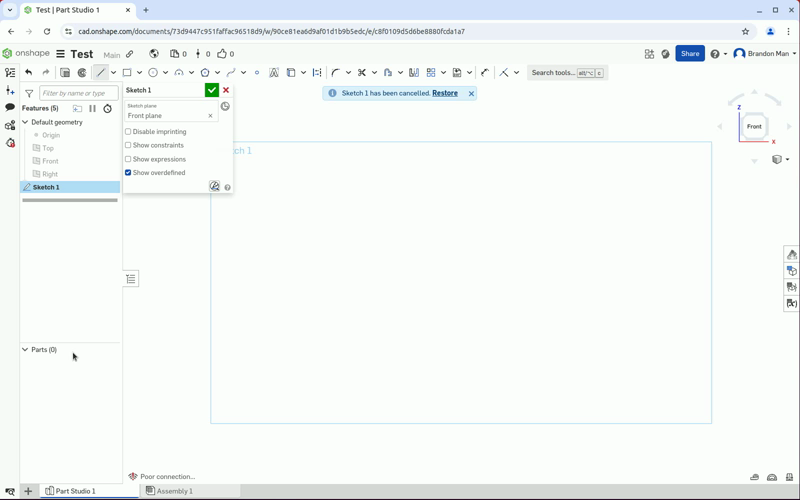
mouse_move(348, 336)
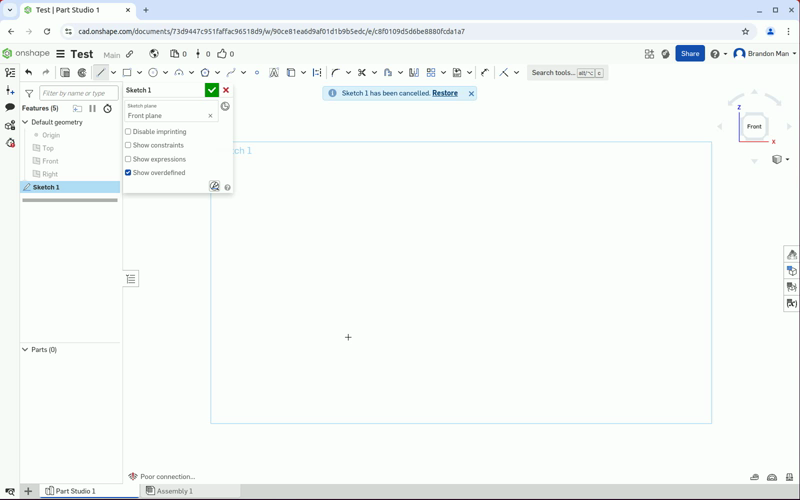
click(348, 336)
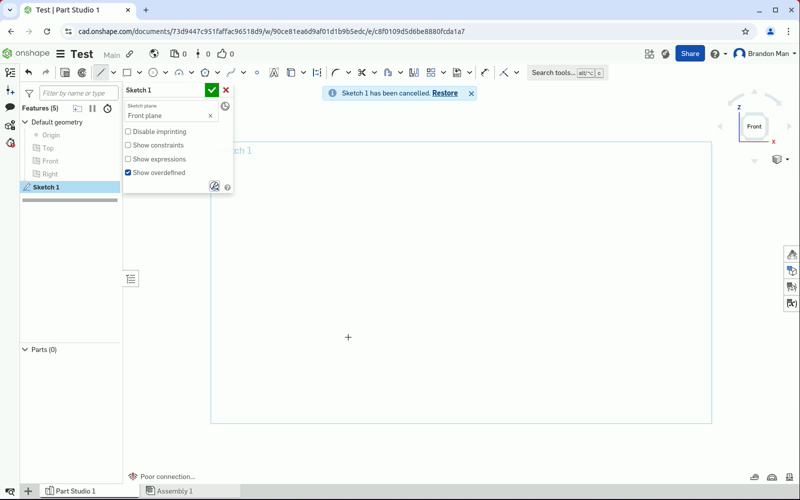
key_up(shift)
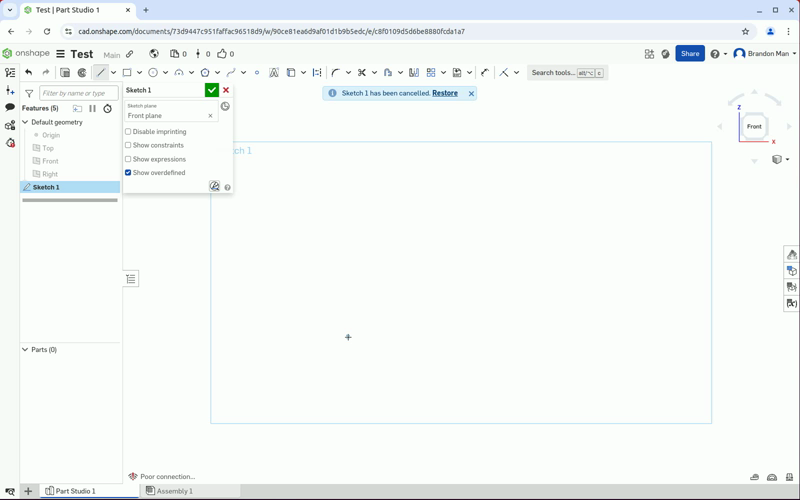
key_down(shift)
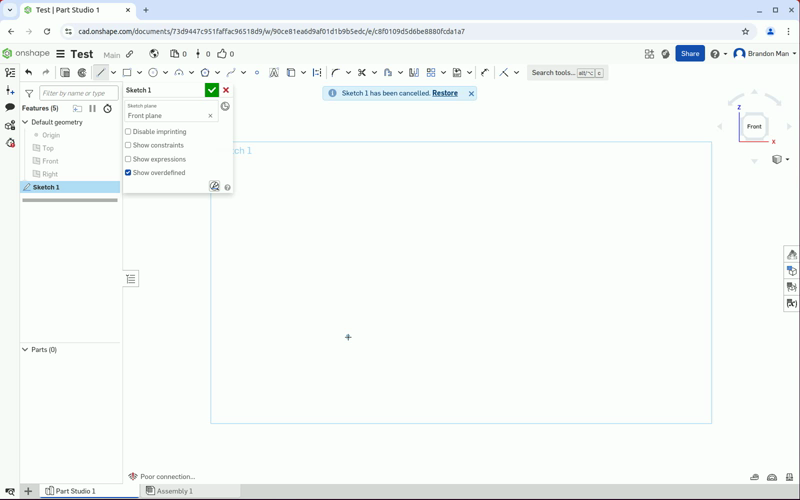
mouse_move(447, 336)
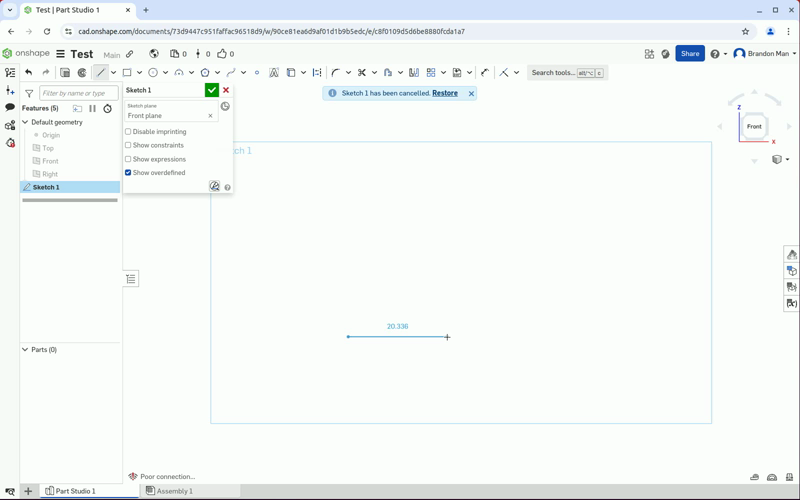
click(447, 336)
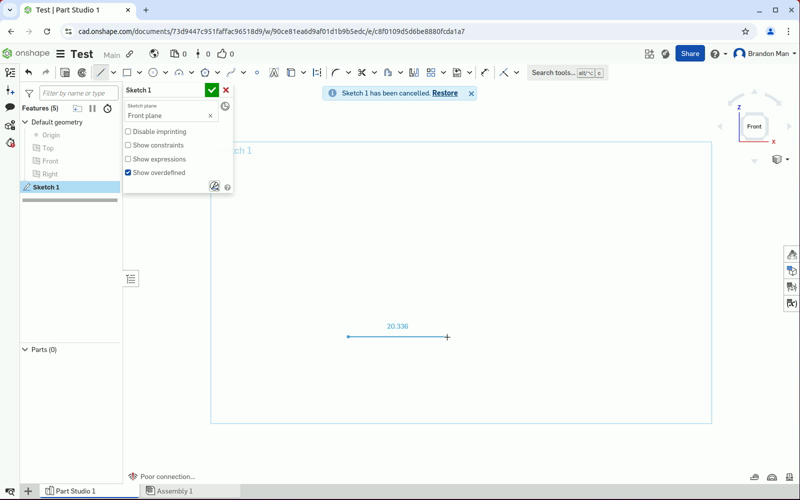
key_up(shift)
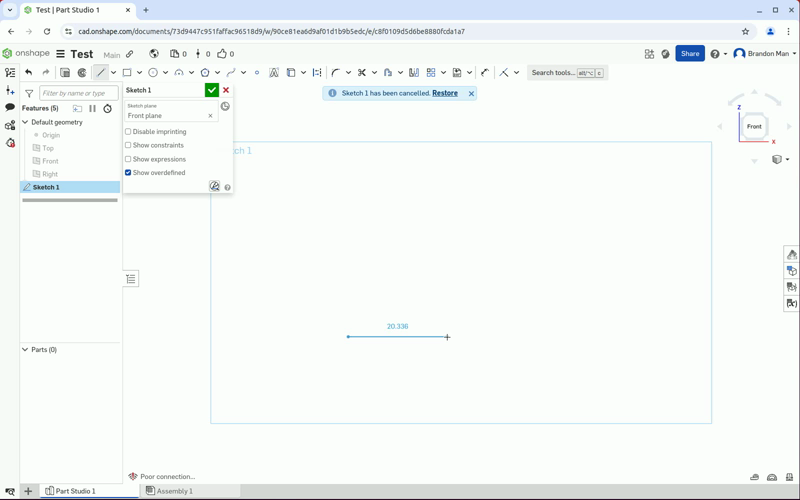
key_down(shift)
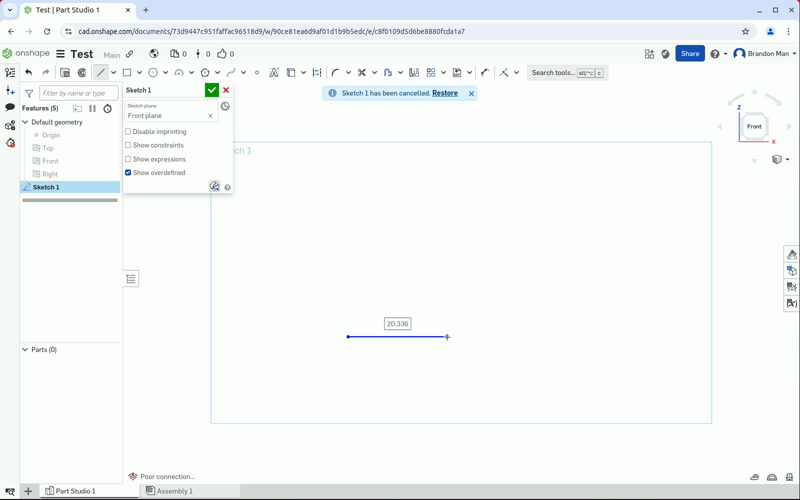
mouse_move(477, 336)
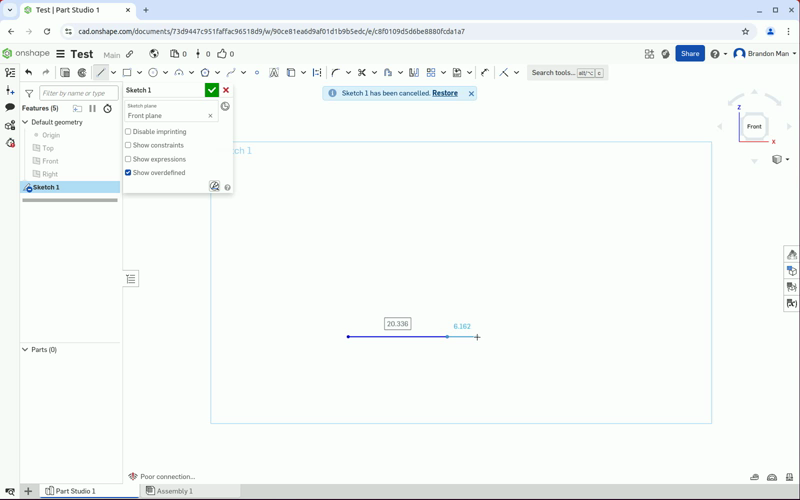
mouse_move(473, 336)
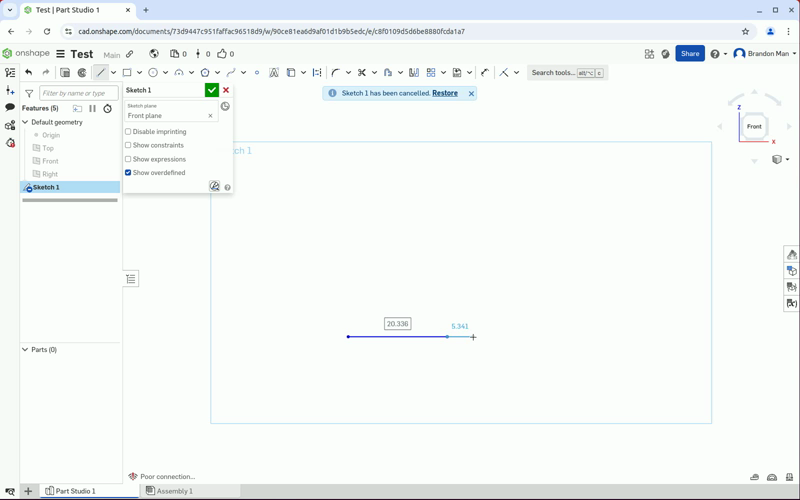
click(473, 336)
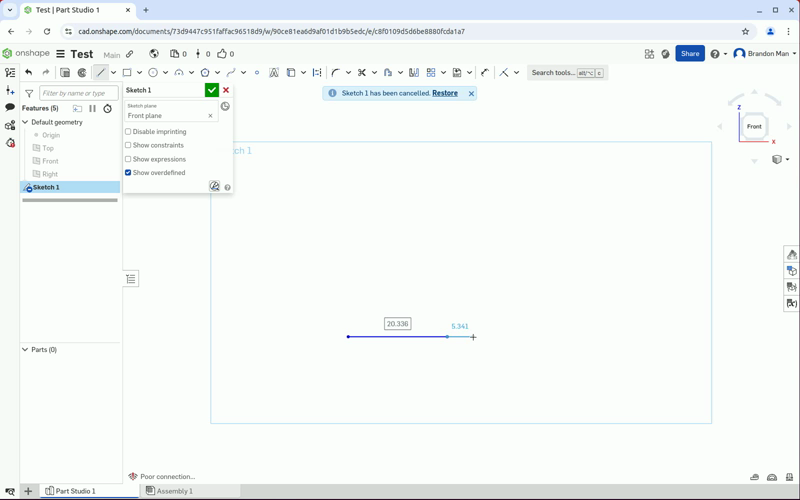
key_up(shift)
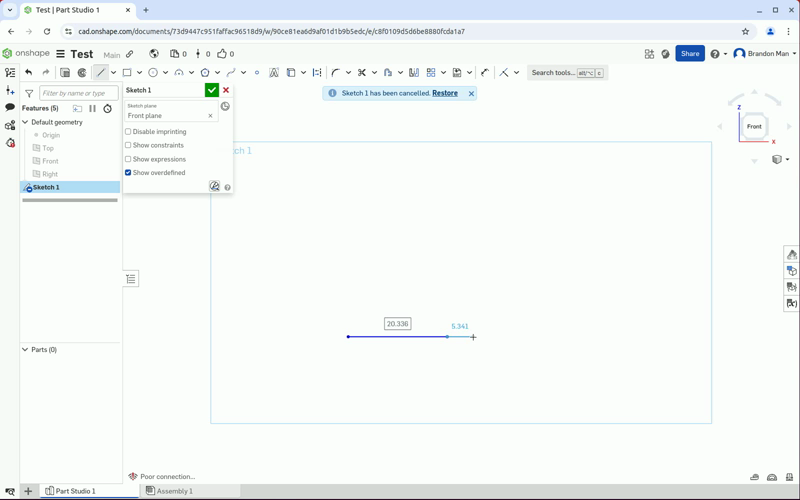
key_down(shift)
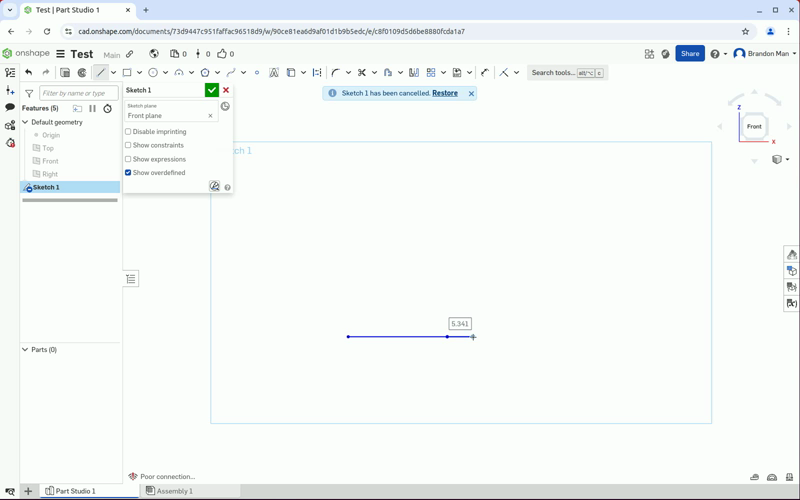
mouse_move(572, 336)
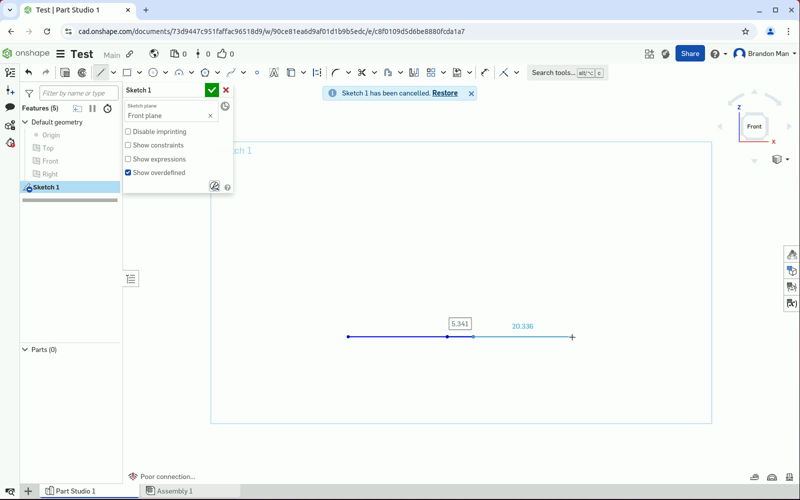
click(572, 336)
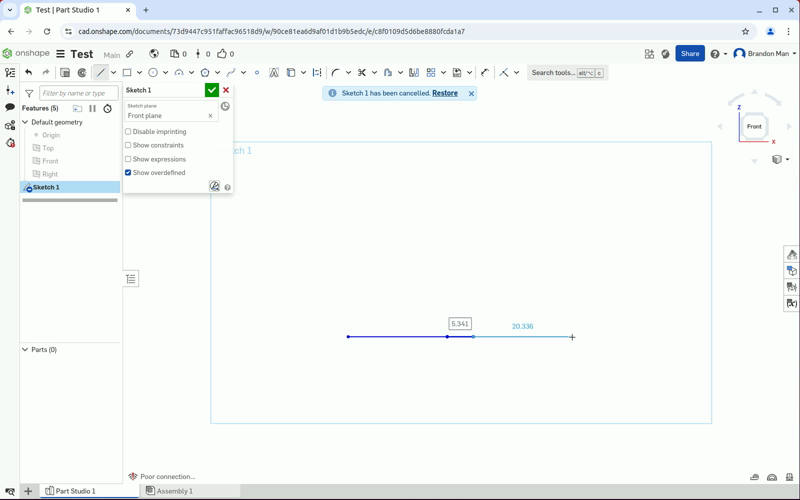
key_up(shift)
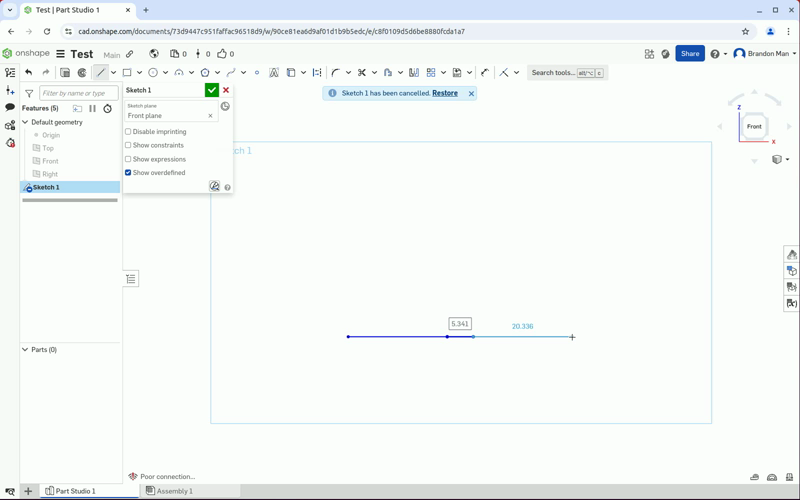
key_down(shift)
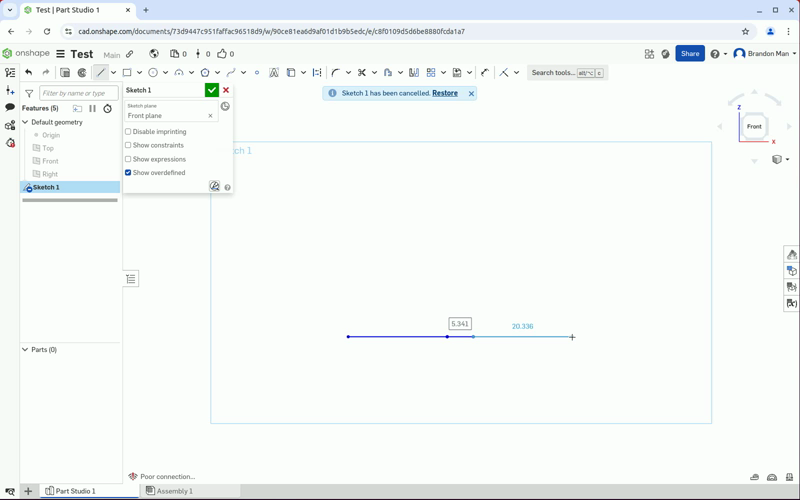
mouse_move(572, 230)
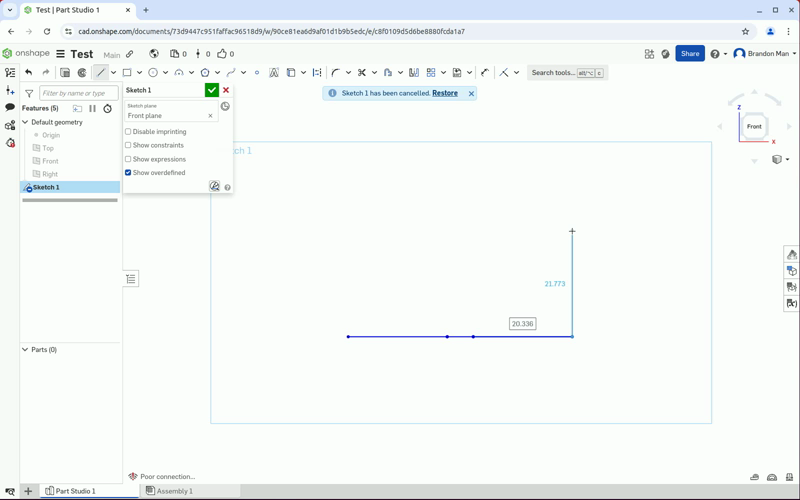
click(572, 230)
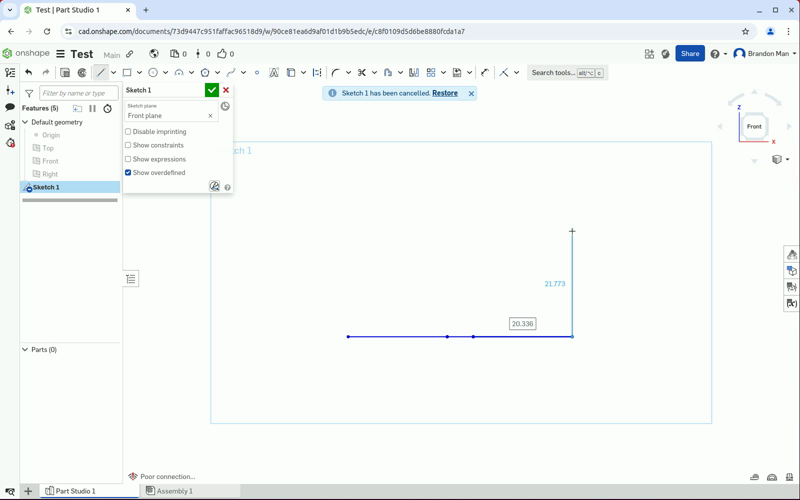
key_up(shift)
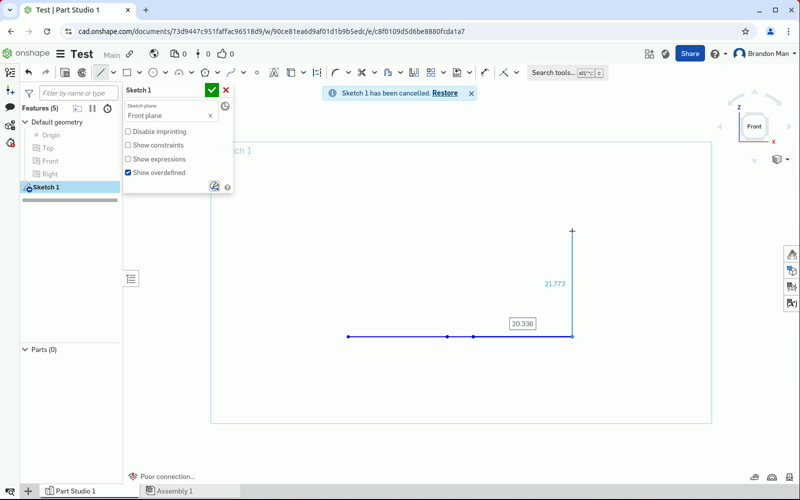
key_down(shift)
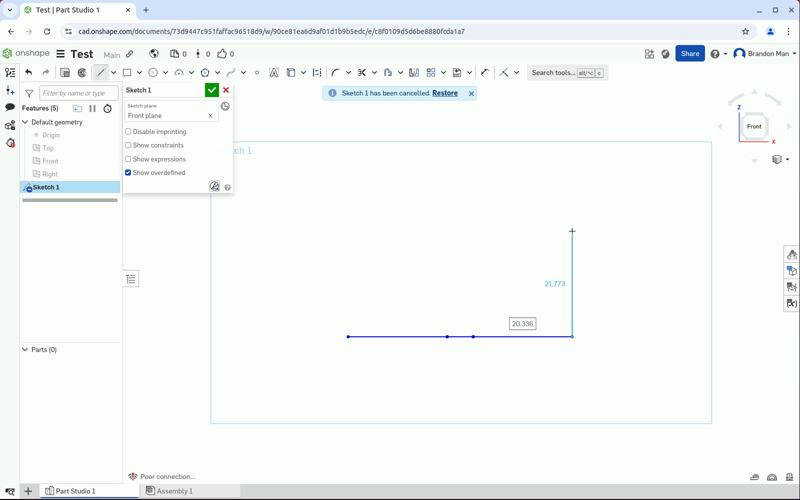
mouse_move(348, 230)
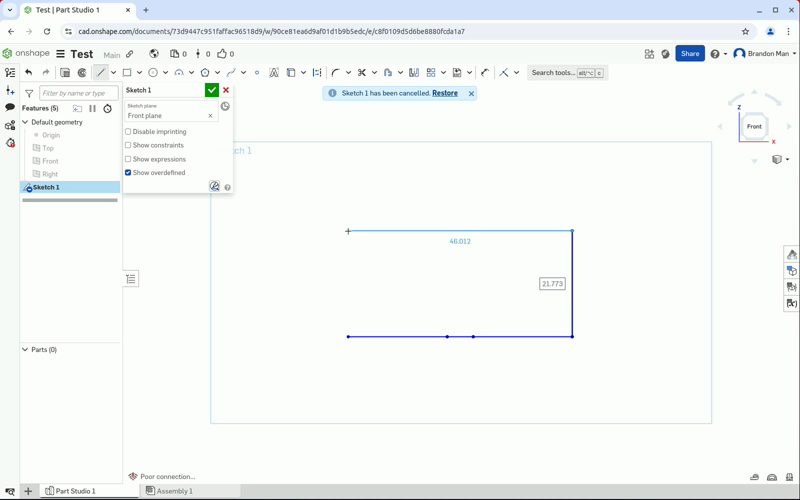
click(348, 230)
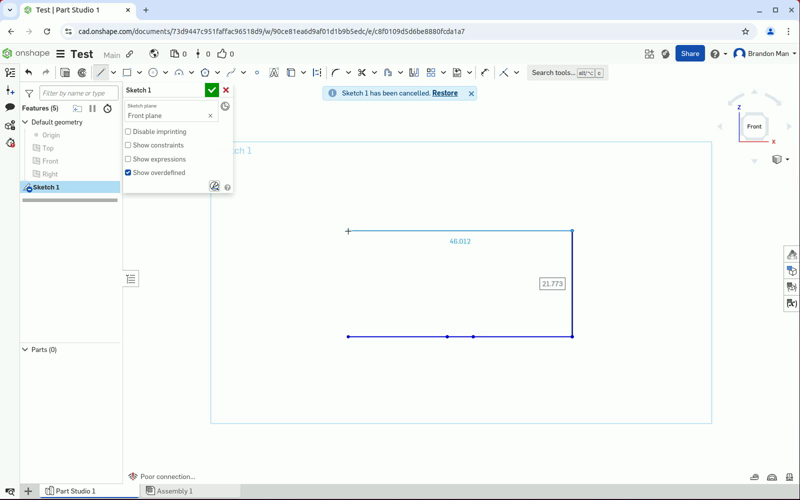
key_up(shift)
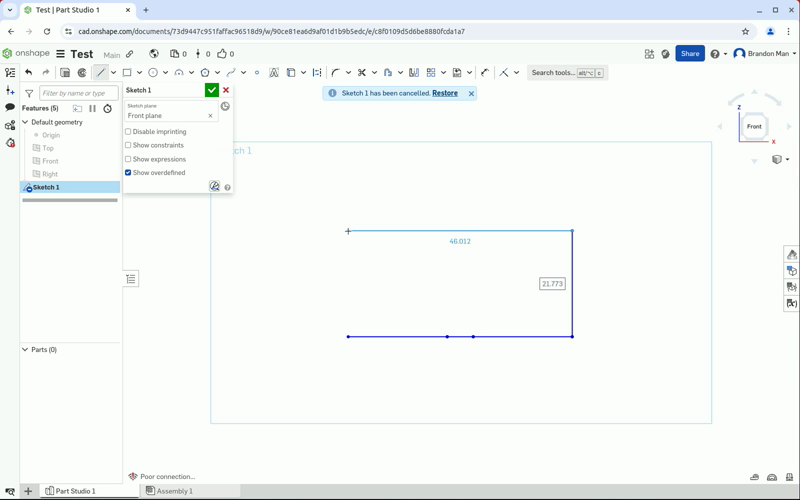
key_down(shift)
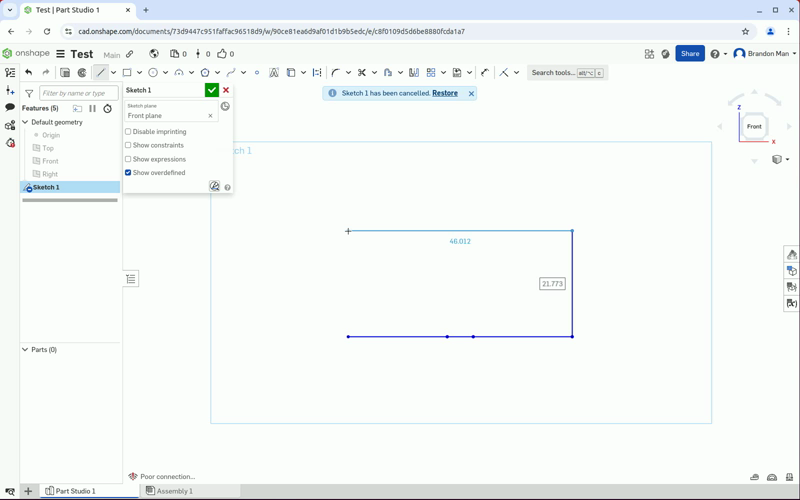
mouse_move(348, 336)
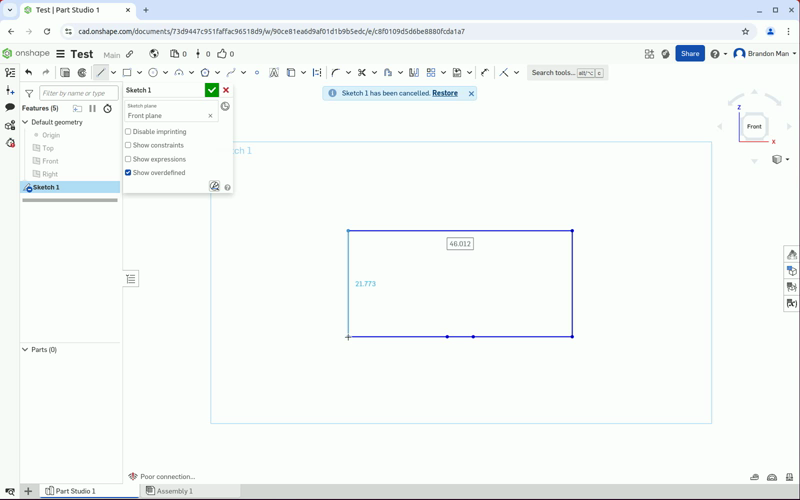
key_up(shift)
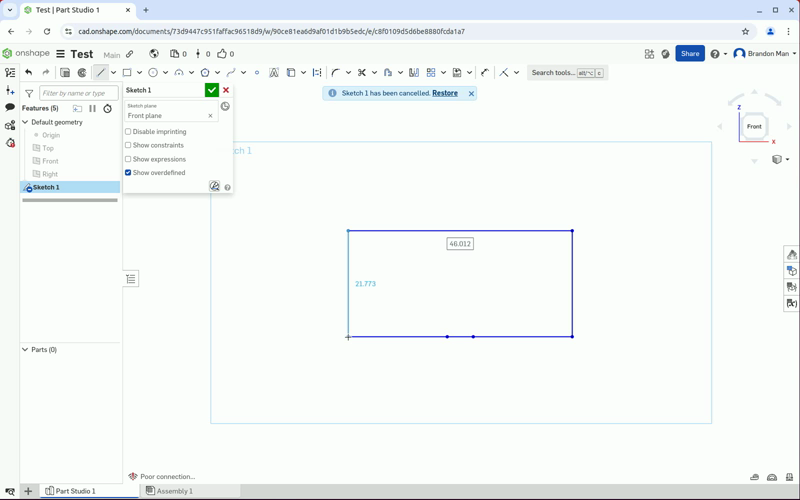
click(348, 336)
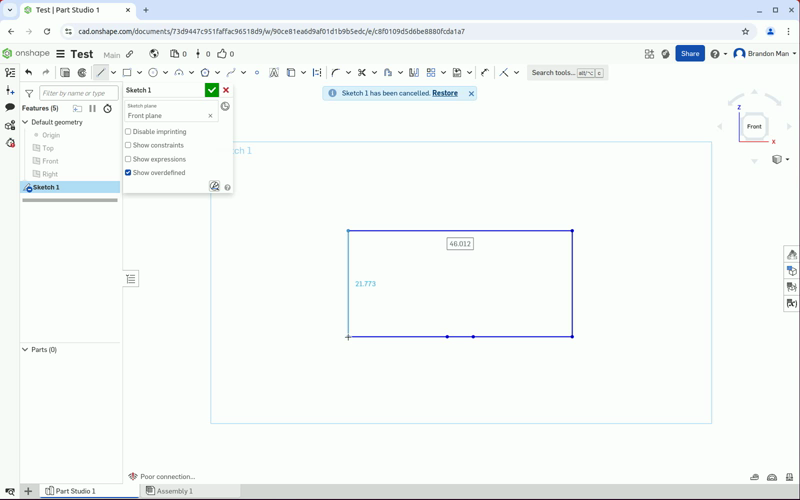
key(esc)
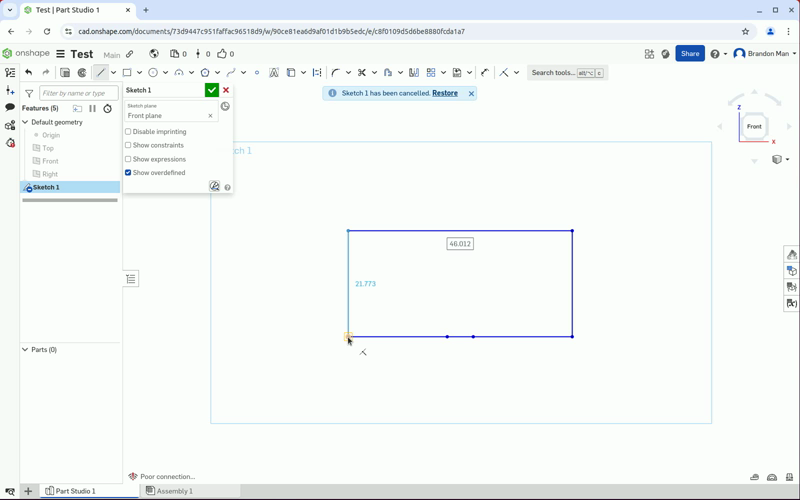
key(l)
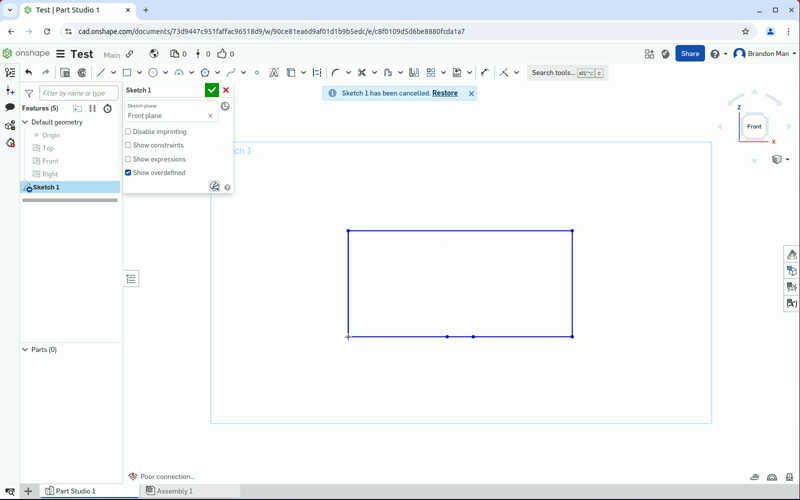
key_down(shift)
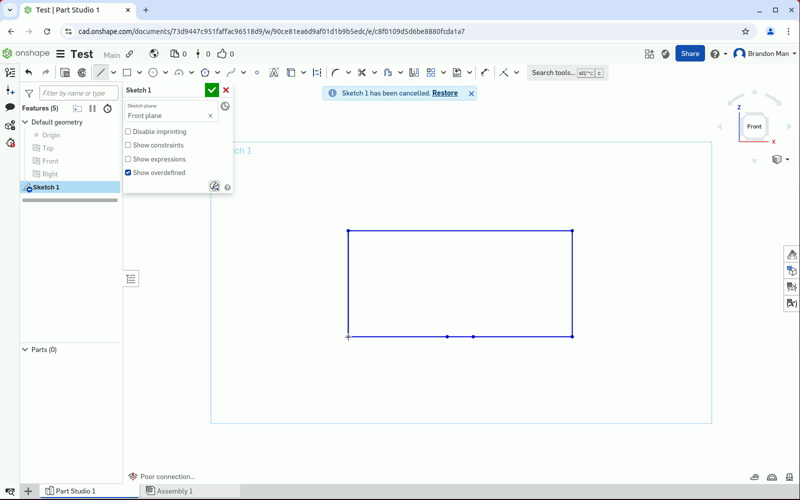
mouse_move(355, 329)
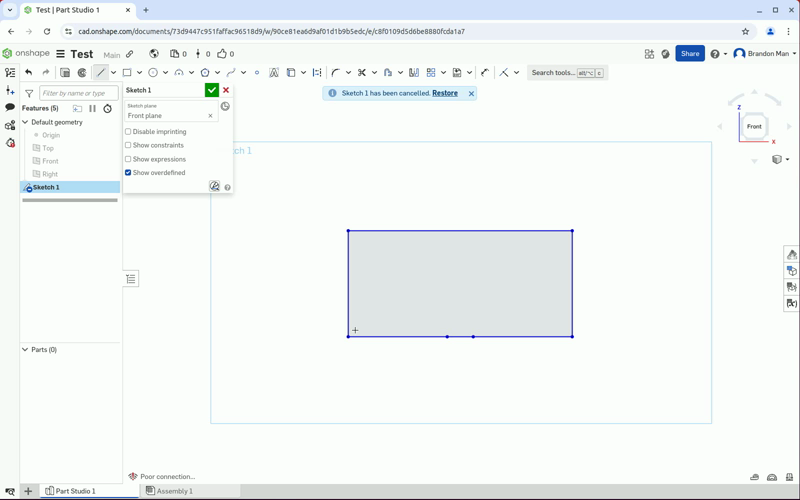
click(355, 329)
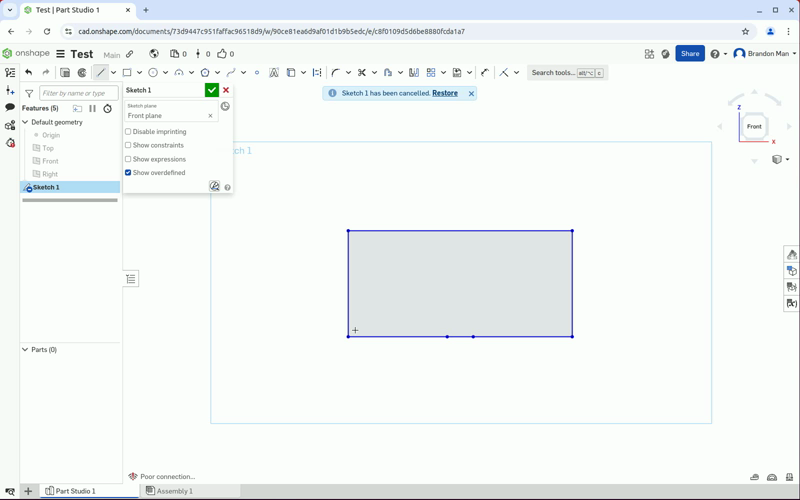
key_up(shift)
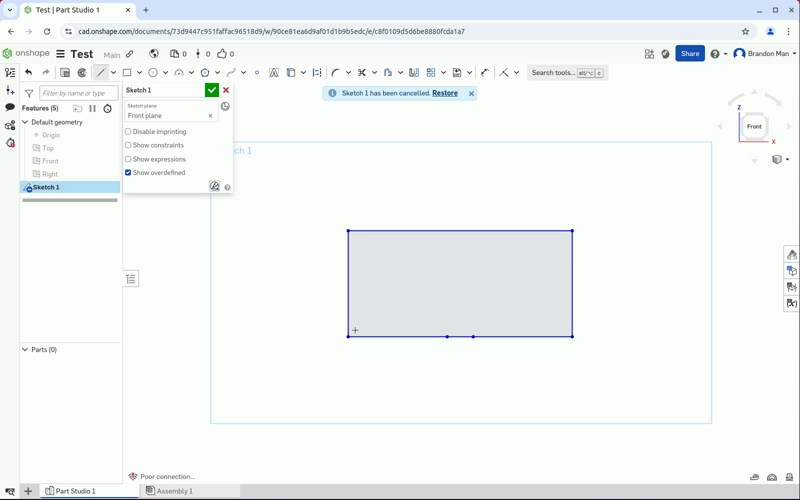
key_down(shift)
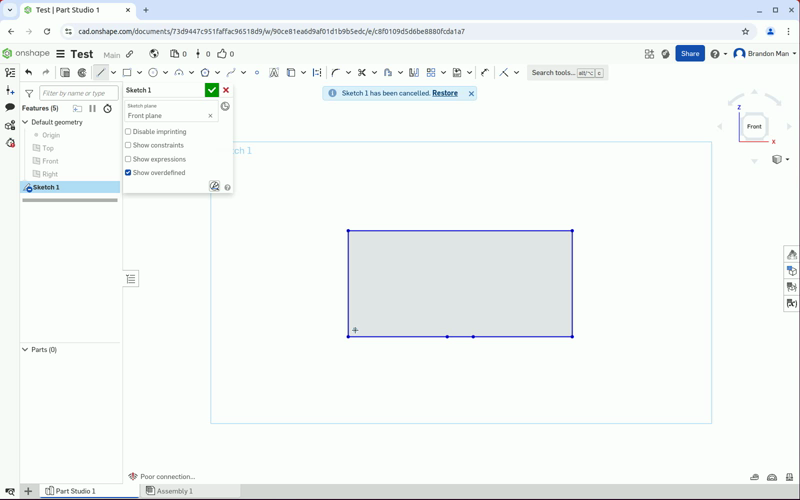
mouse_move(564, 329)
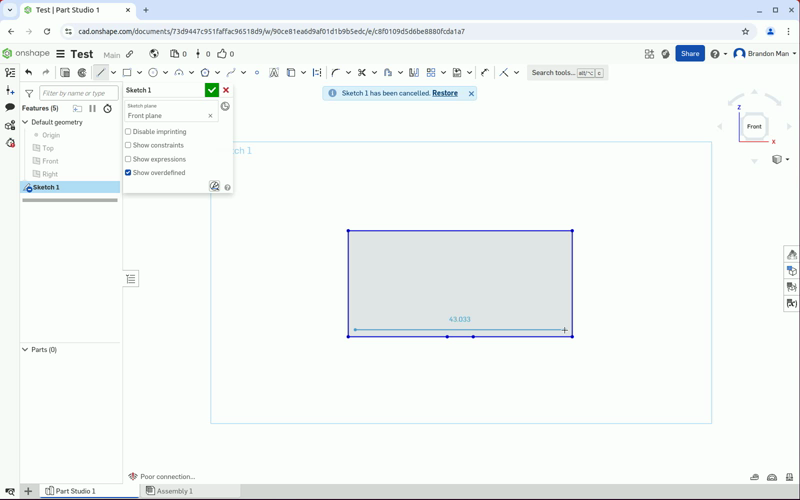
click(564, 329)
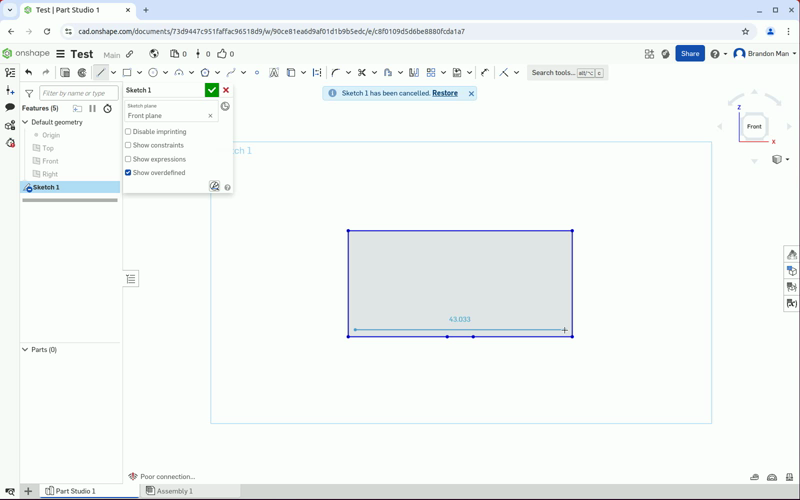
key_up(shift)
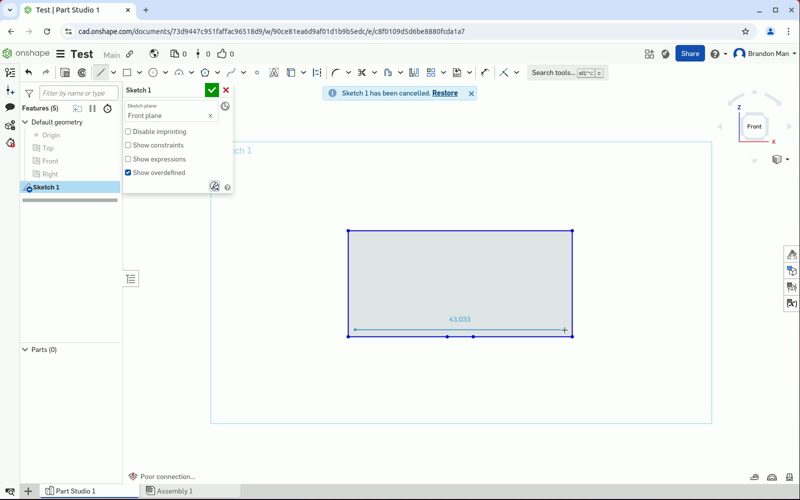
key_down(shift)
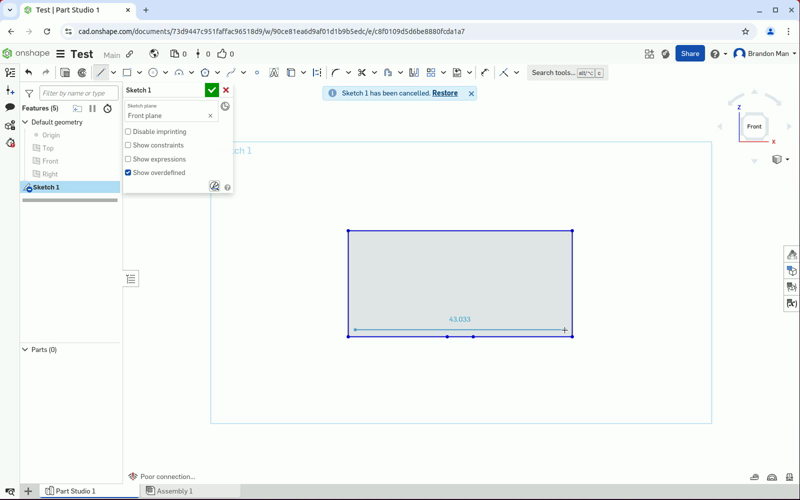
mouse_move(564, 237)
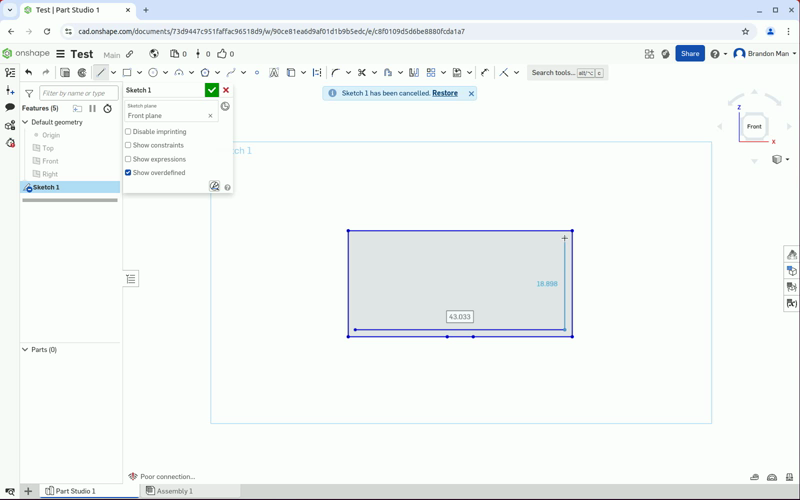
click(564, 237)
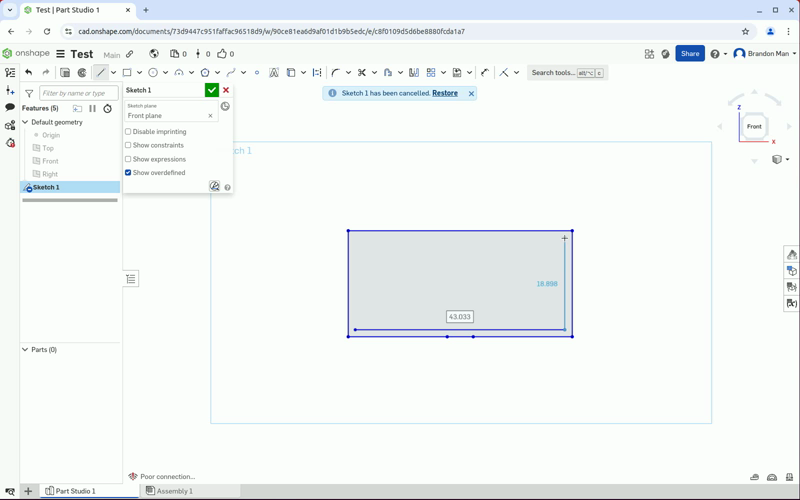
key_up(shift)
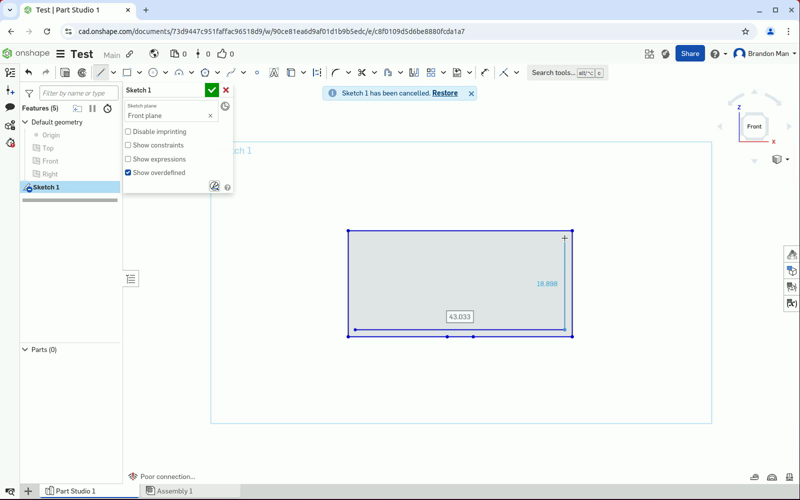
key_down(shift)
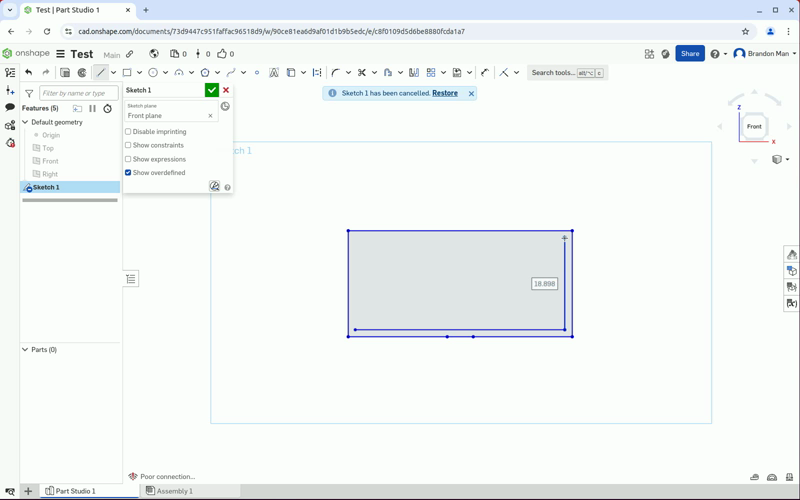
mouse_move(355, 237)
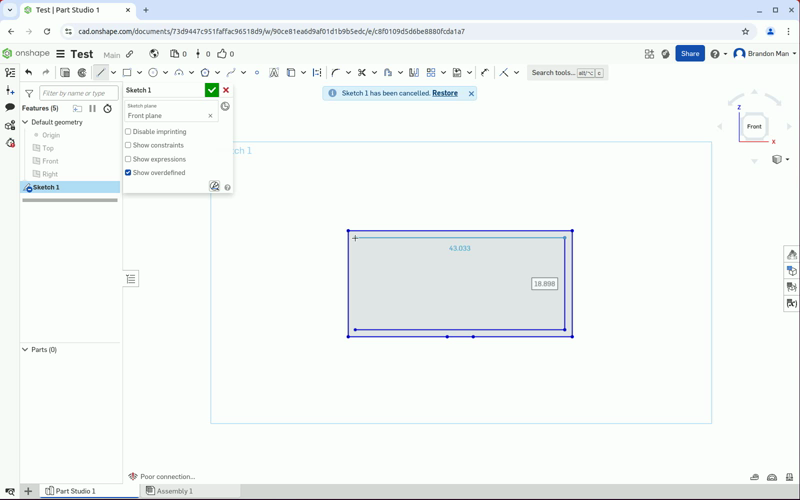
click(355, 237)
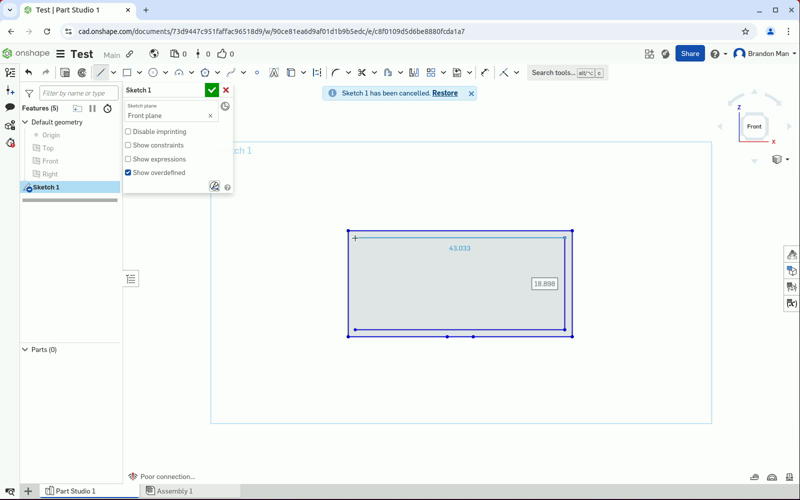
key_up(shift)
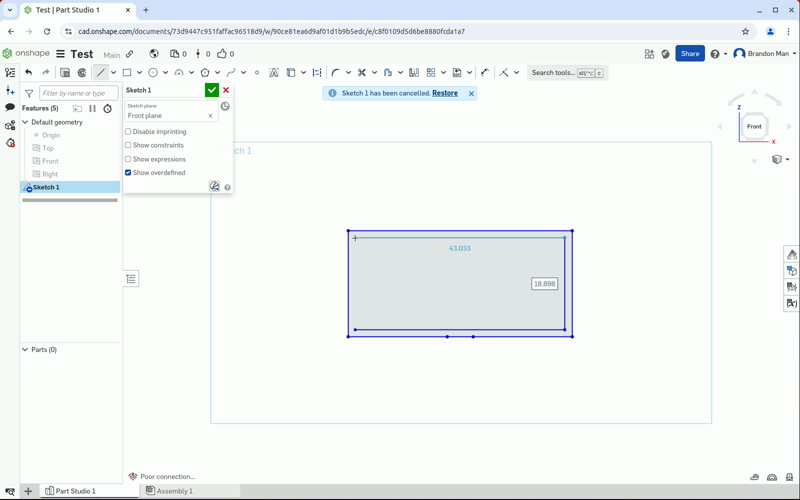
key_down(shift)
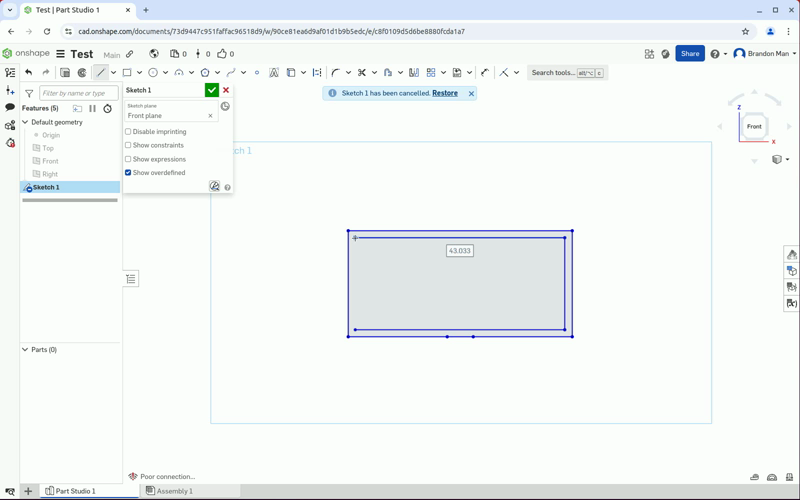
mouse_move(355, 329)
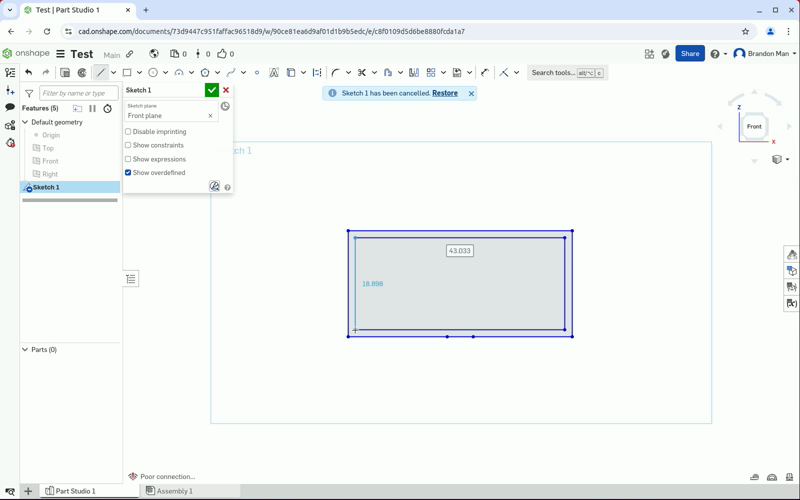
key_up(shift)
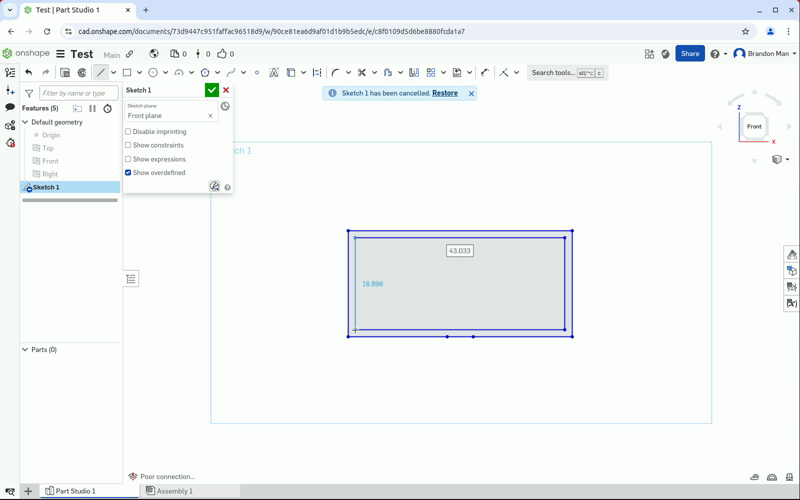
click(355, 329)
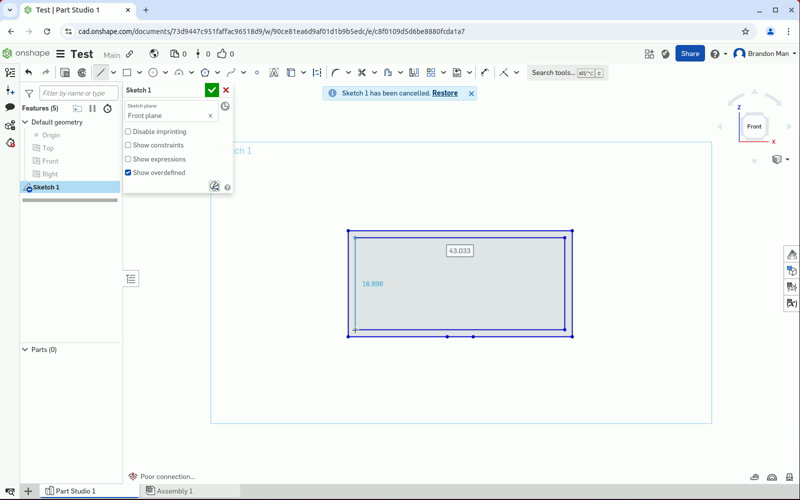
key(esc)
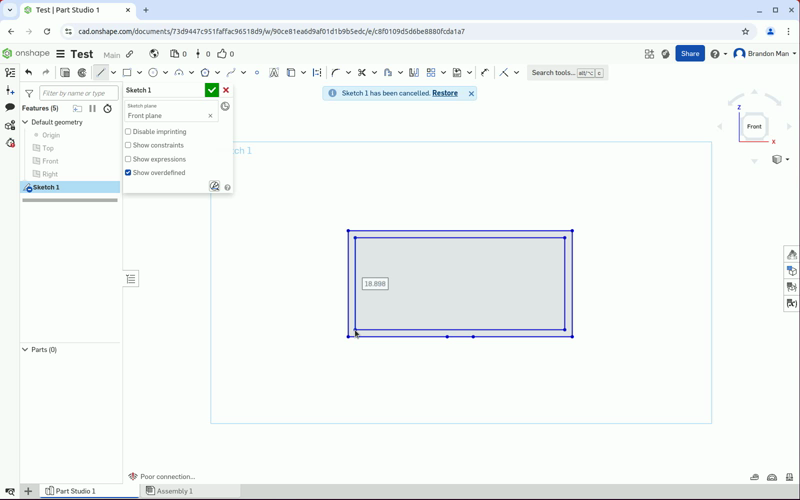
mouse_move(480, 233)
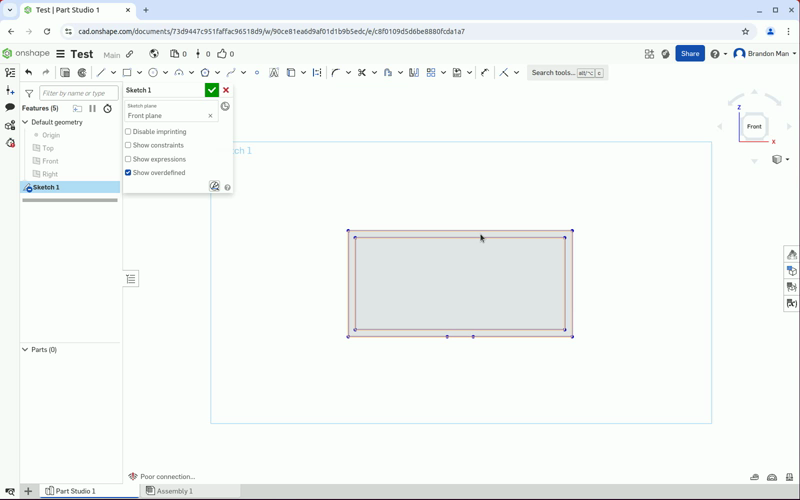
click(480, 233)
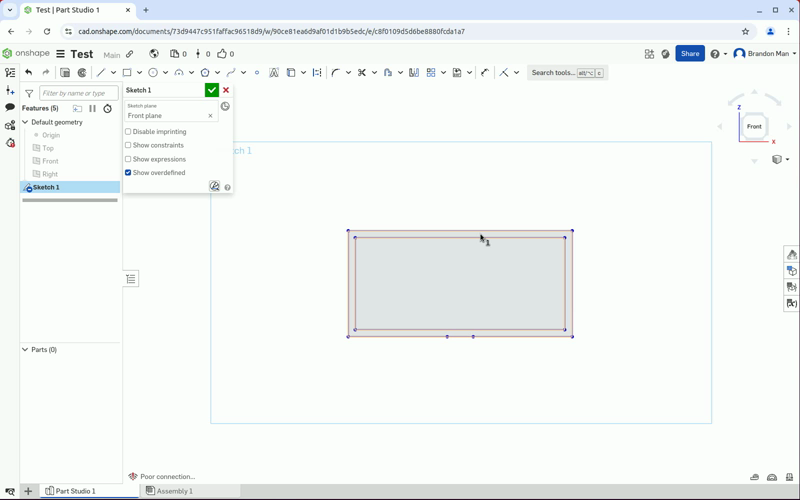
mouse_move(73, 352)
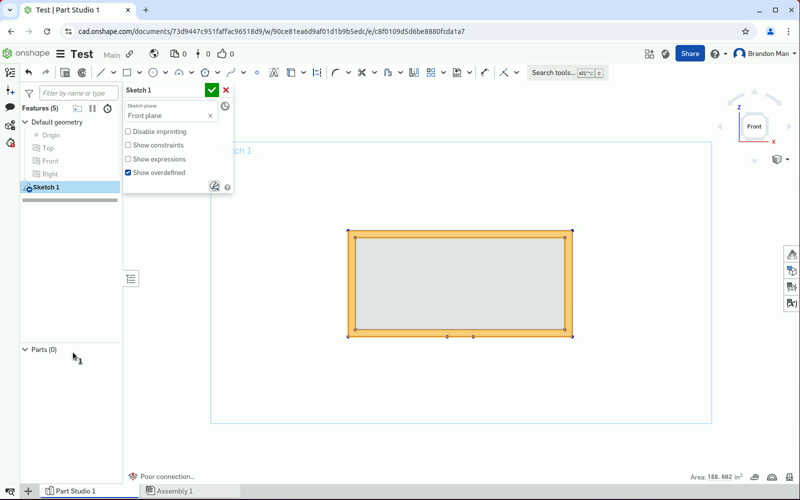
key(shift+y)
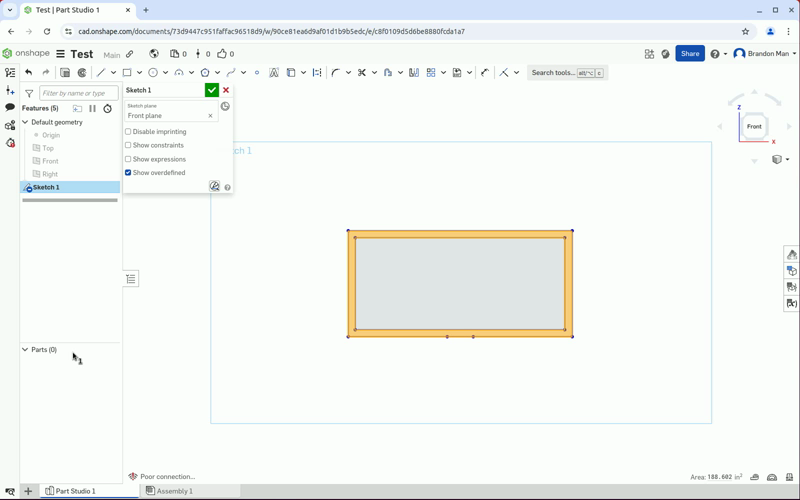
key(shift+e)
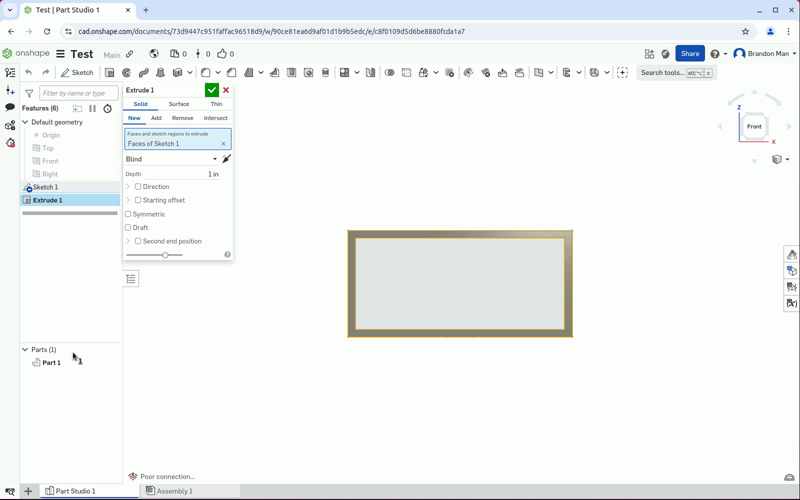
mouse_move(143, 106)
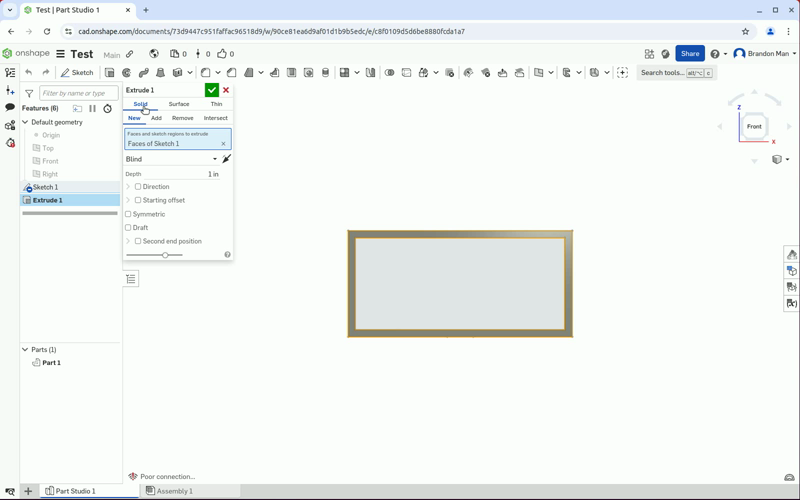
click(143, 106)
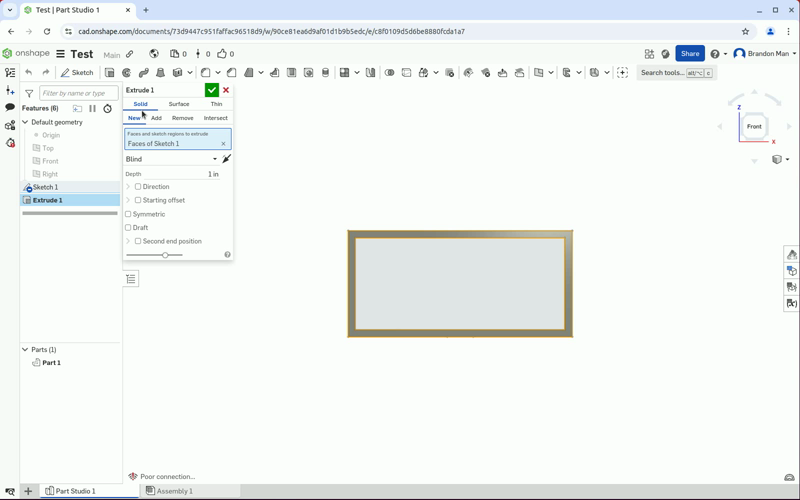
mouse_move(137, 120)
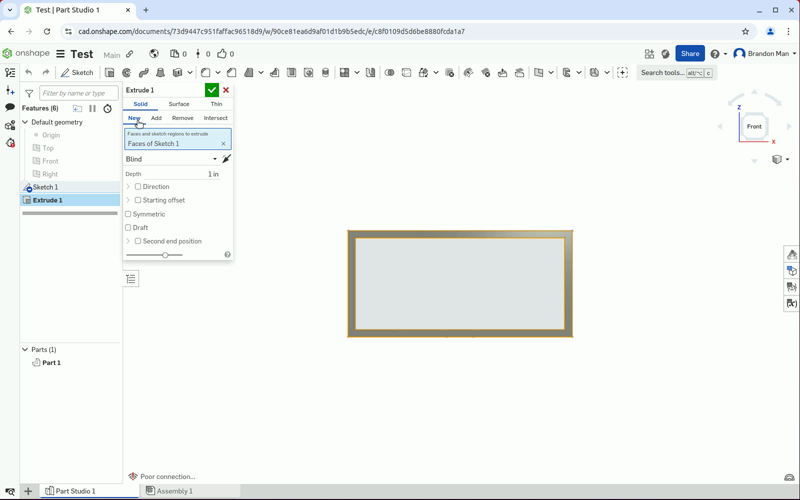
click(137, 120)
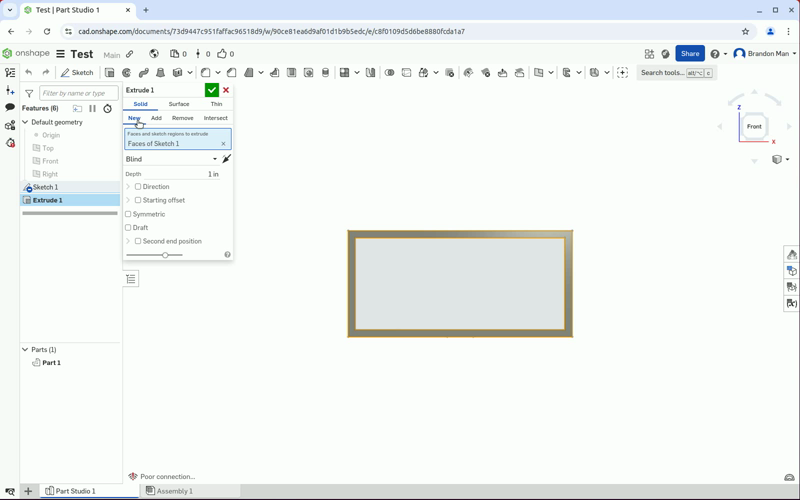
key(tab, 4)
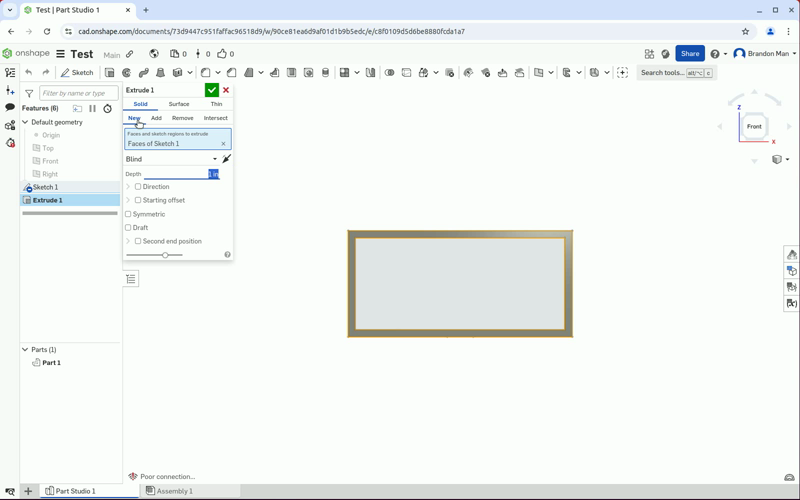
text(8.184)
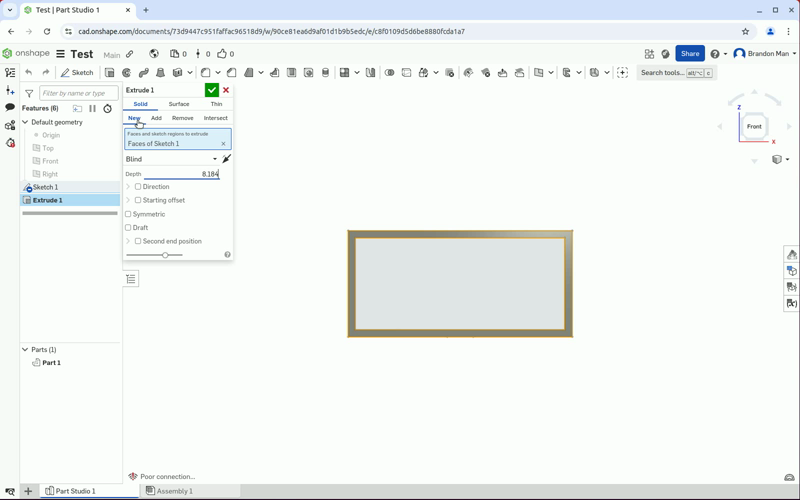
key(tab, 3)
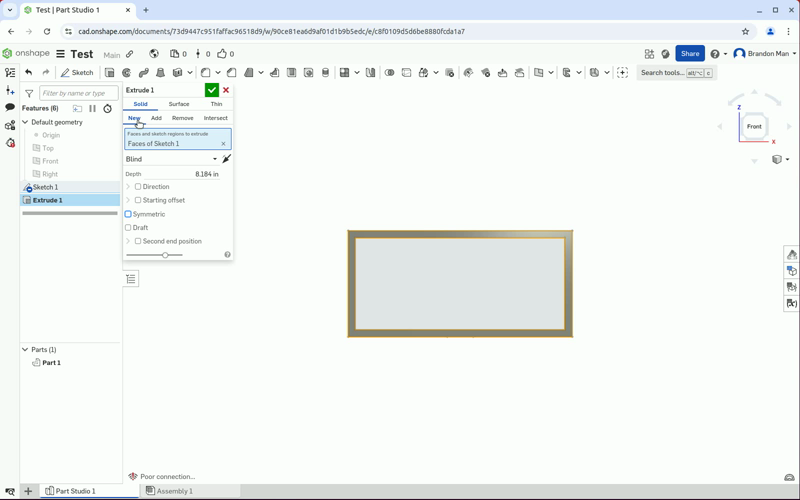
key(space)
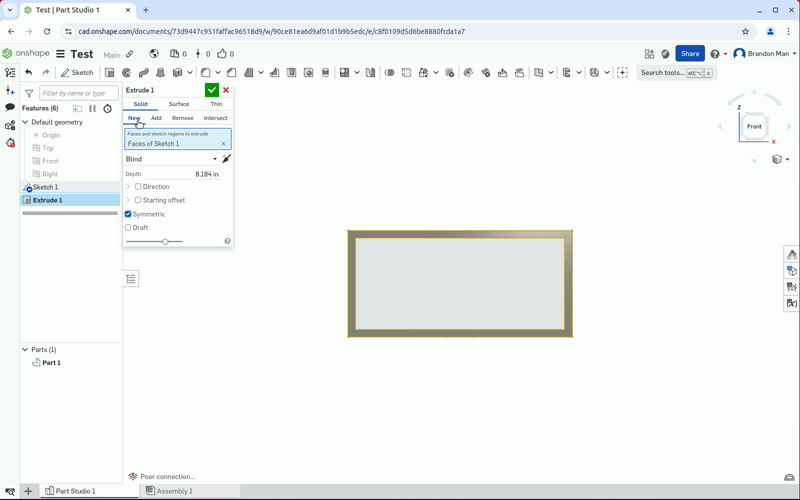
key(enter)
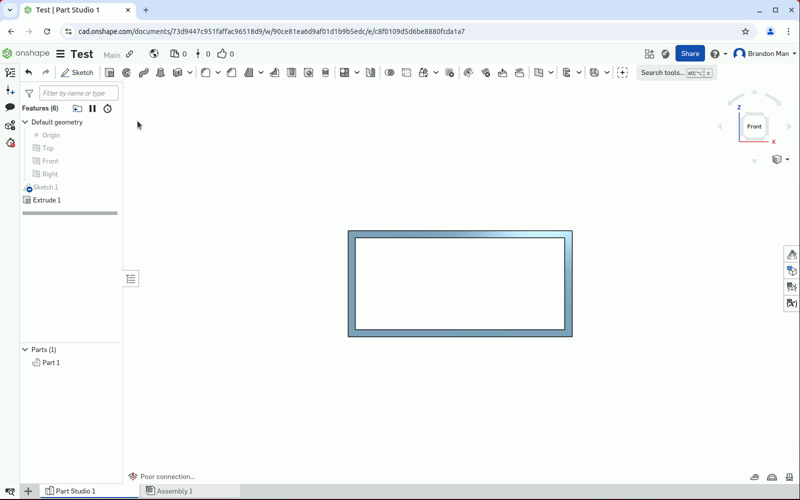
key(shift+h)
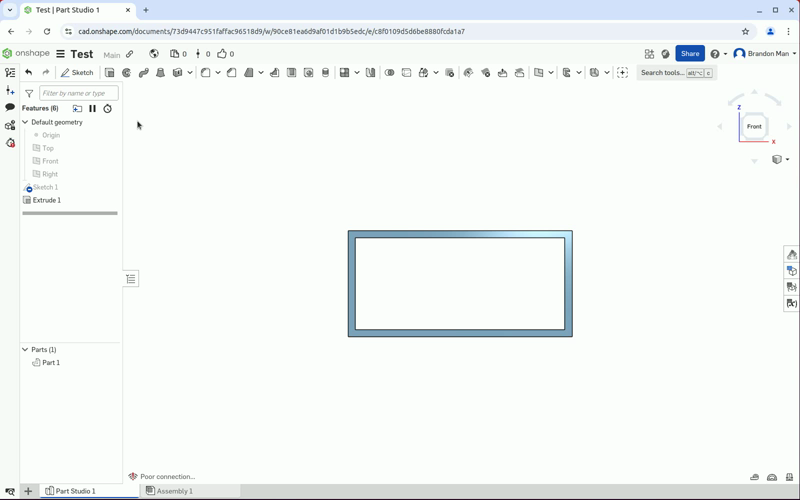
key(shift+h)
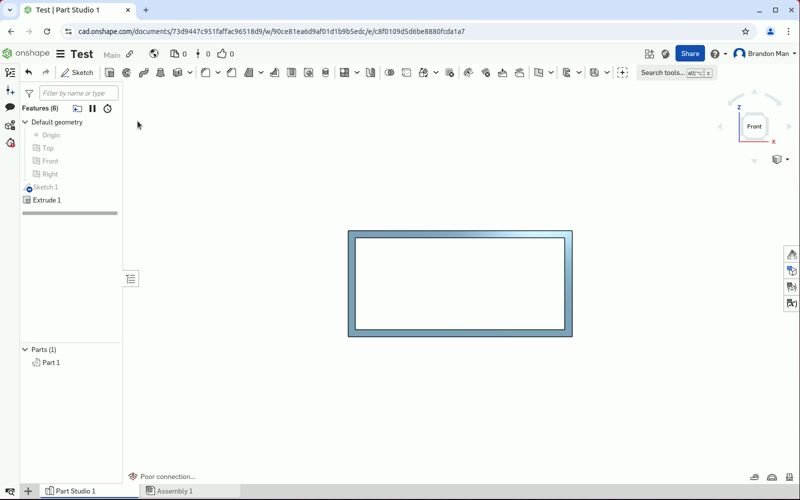
mouse_move(73, 189)
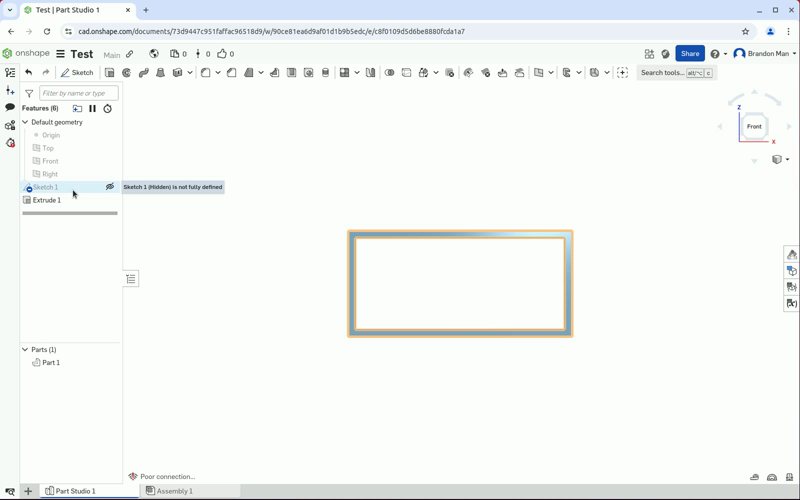
click(73, 189)
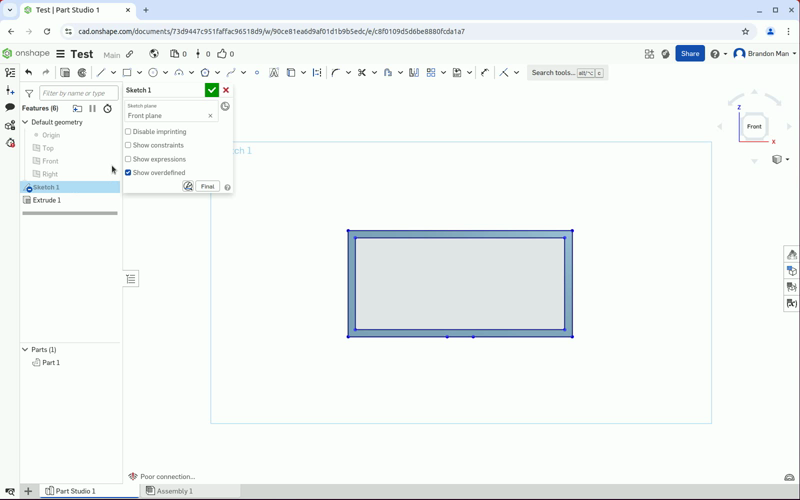
mouse_move(229, 92)
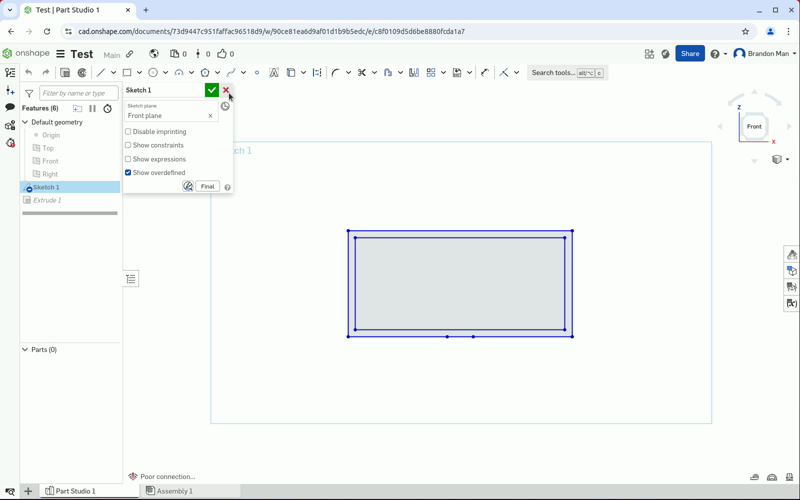
click(229, 92)
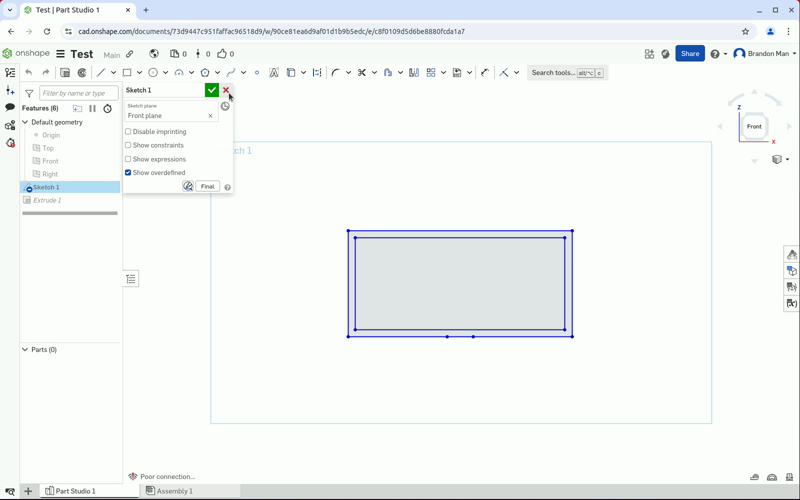
key(shift+s)
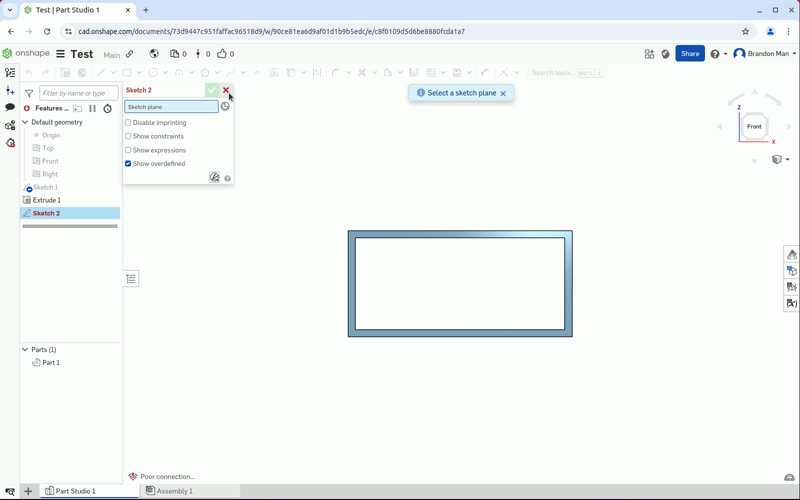
mouse_move(73, 163)
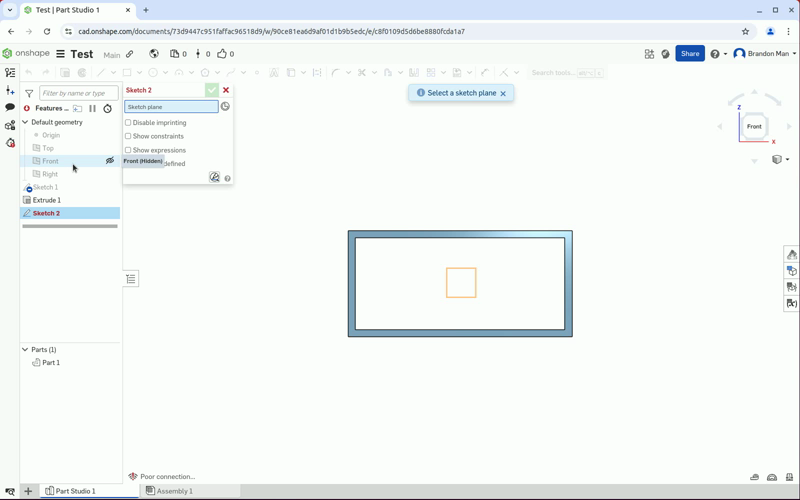
click(73, 163)
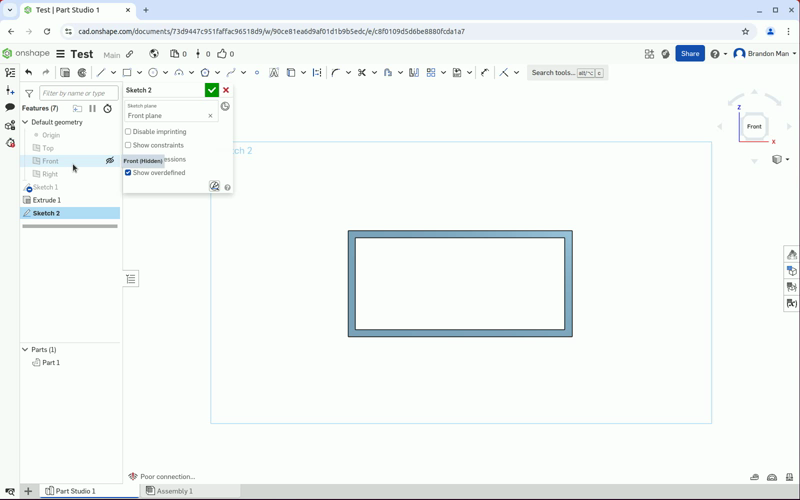
mouse_move(73, 352)
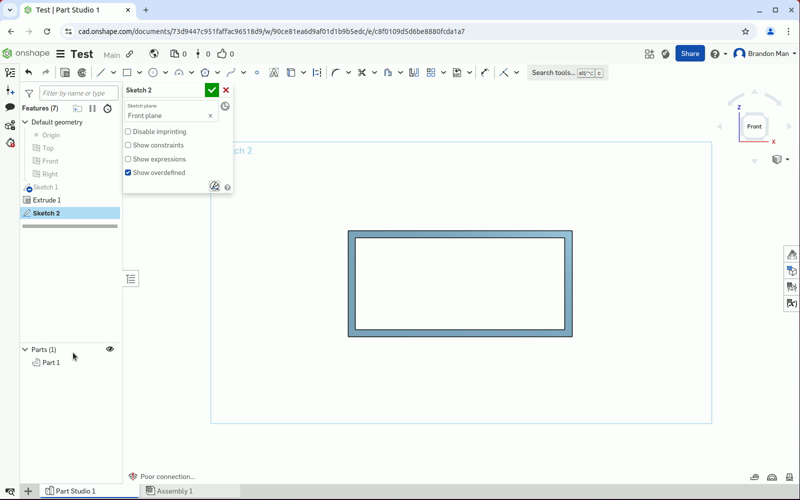
key(y)
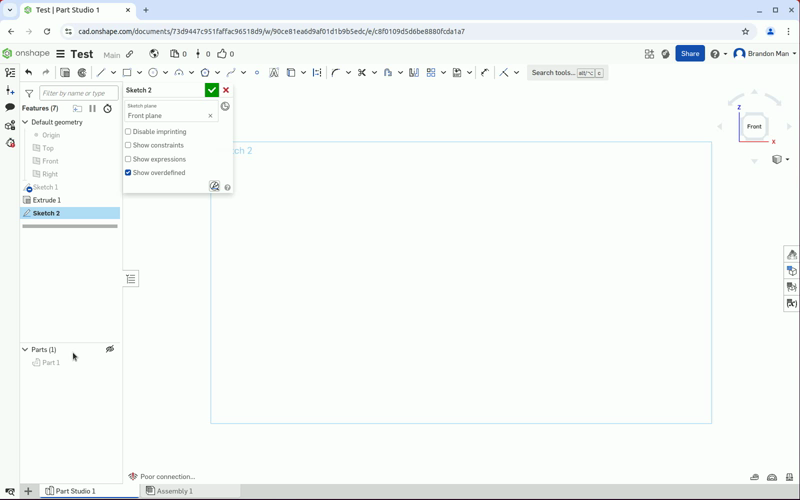
key(l)
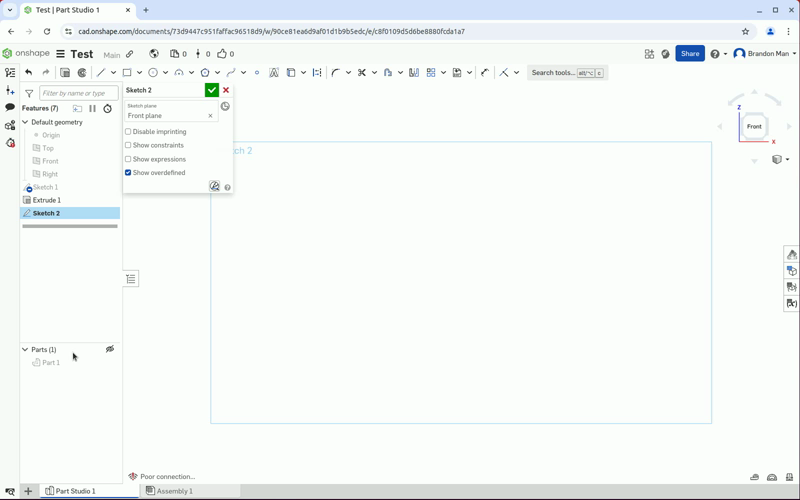
key_down(shift)
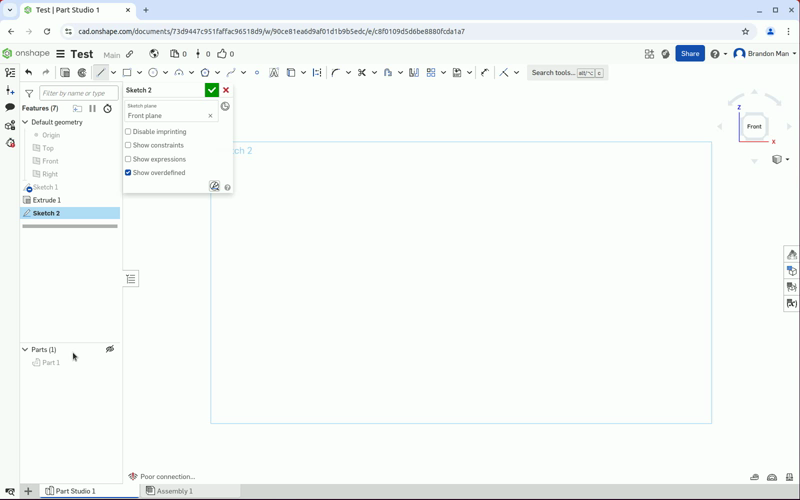
mouse_move(355, 329)
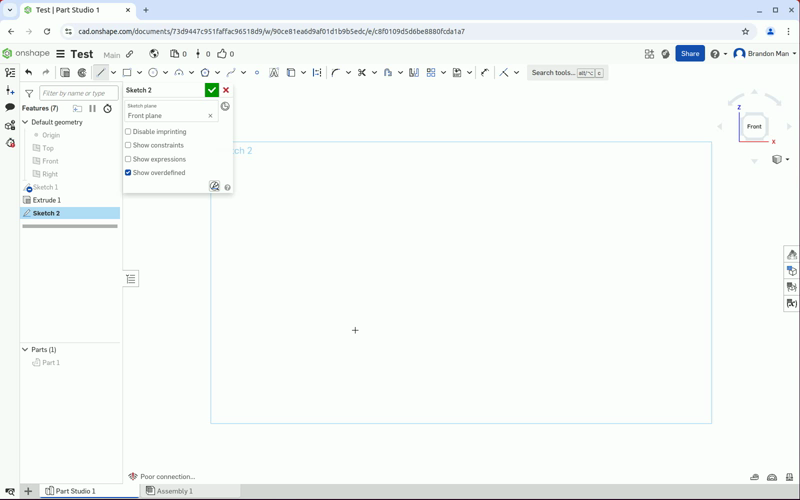
click(355, 329)
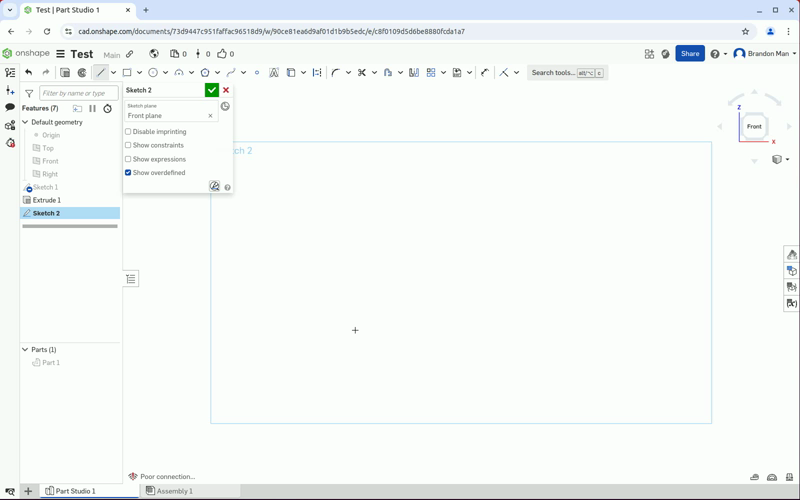
key_up(shift)
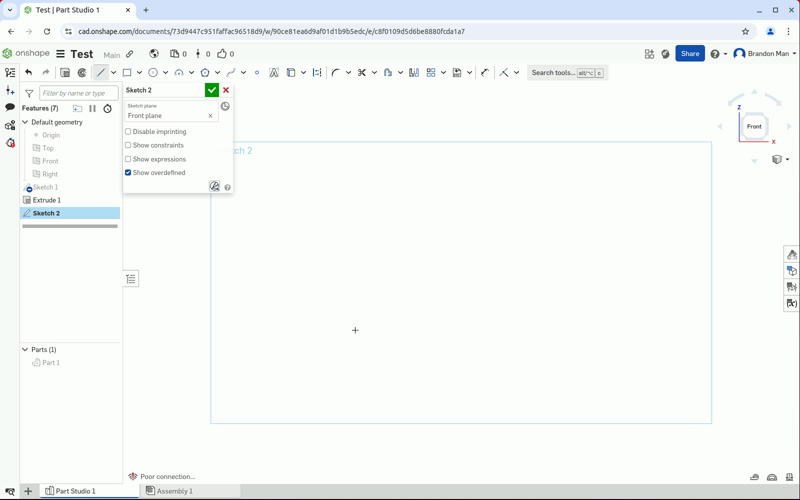
key_down(shift)
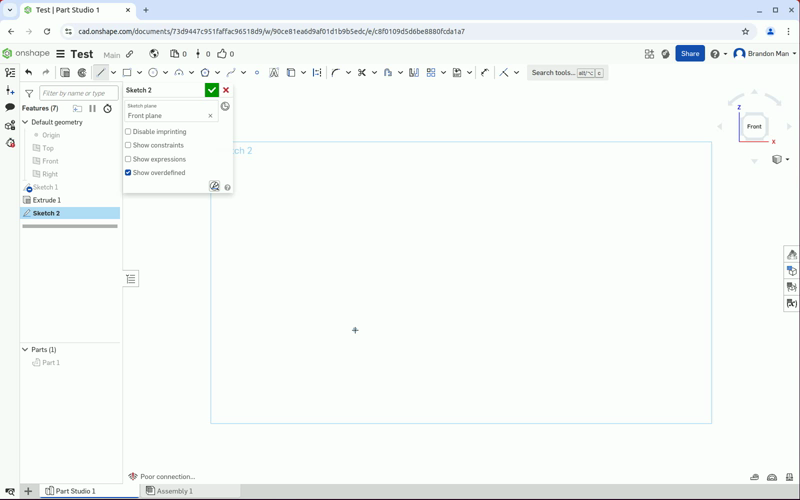
mouse_move(565, 329)
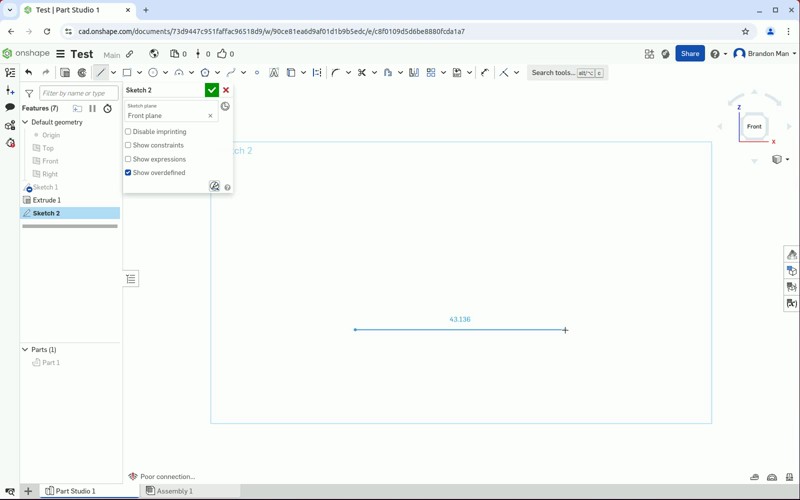
click(565, 329)
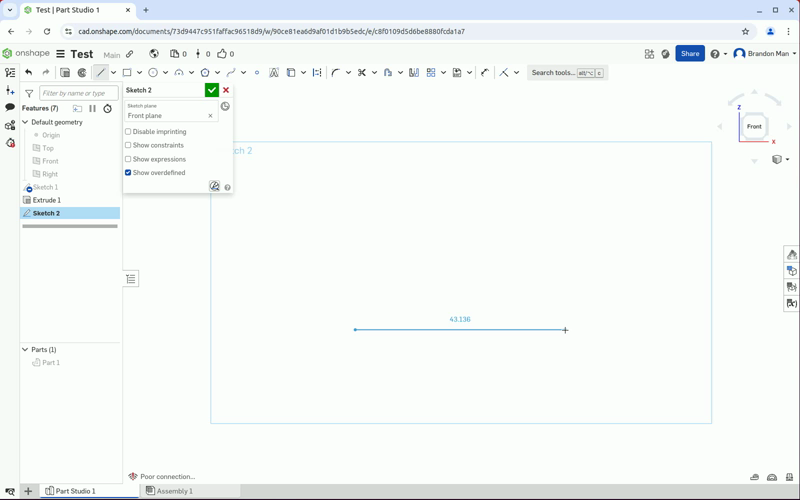
key_up(shift)
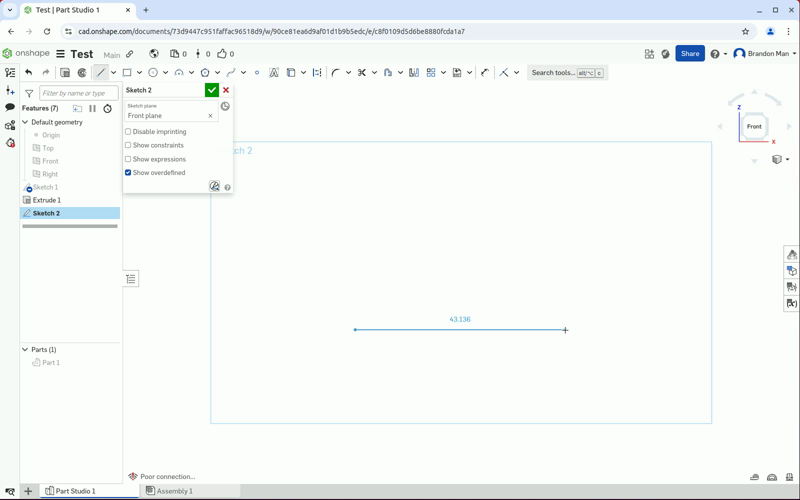
key_down(shift)
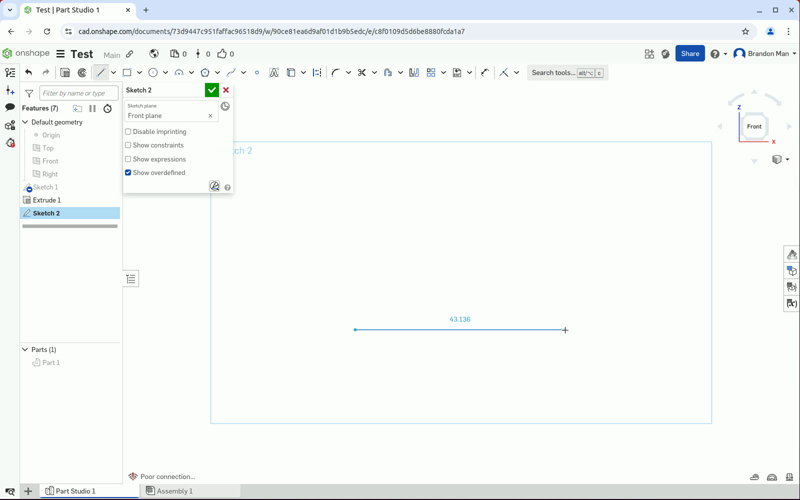
mouse_move(565, 237)
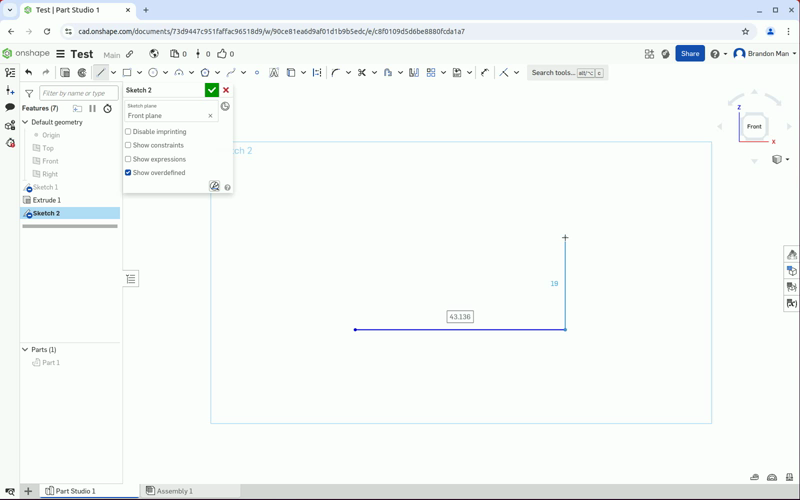
click(565, 237)
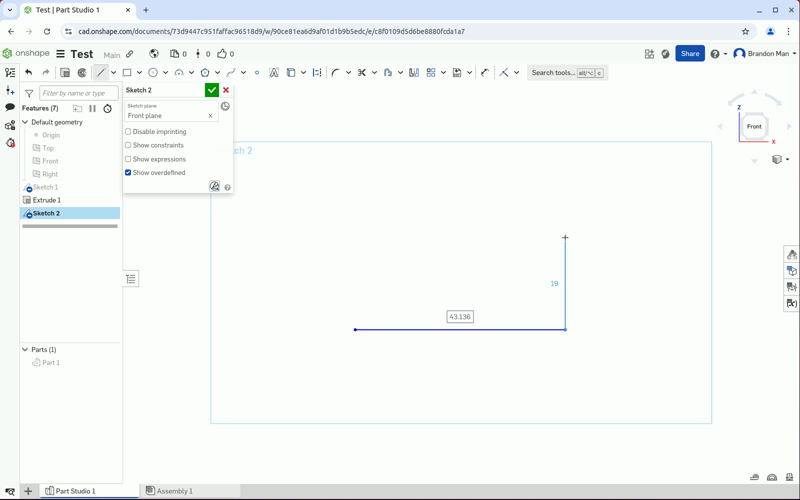
key_up(shift)
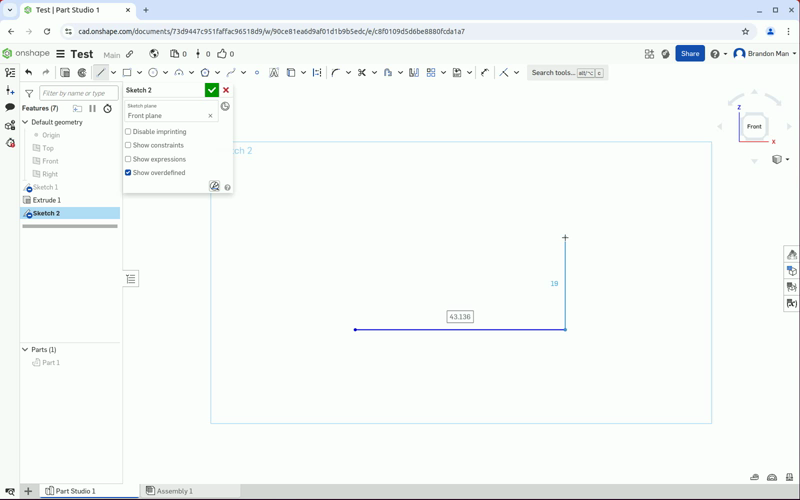
key_down(shift)
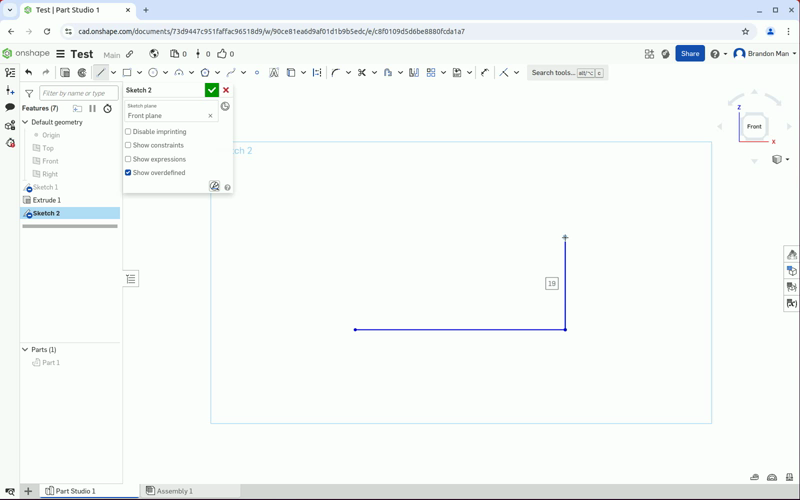
mouse_move(355, 237)
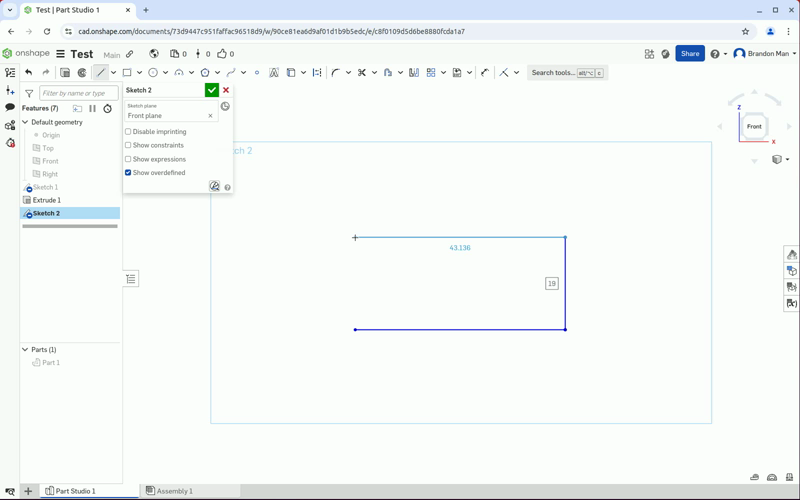
click(355, 237)
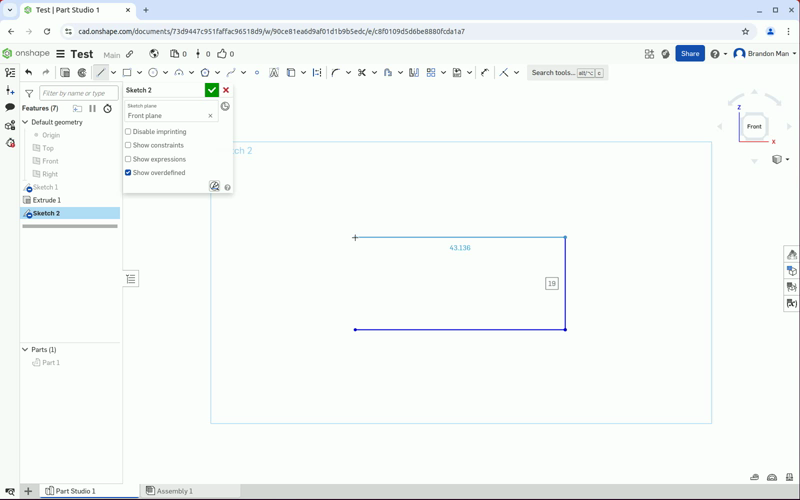
key_up(shift)
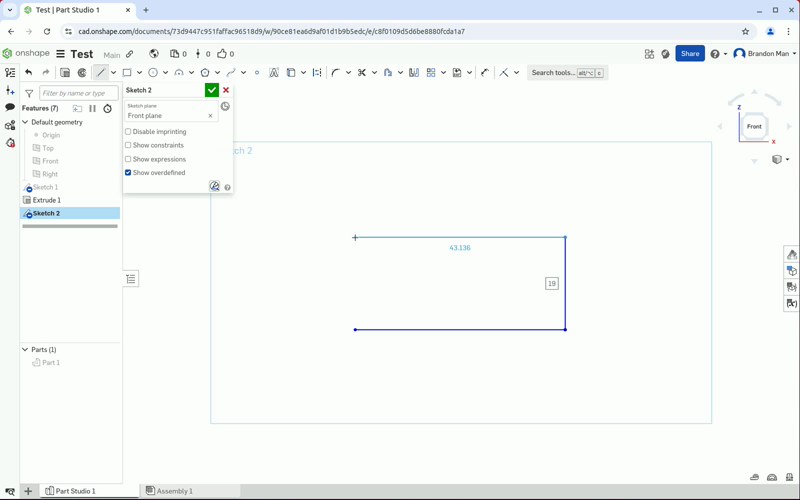
key_down(shift)
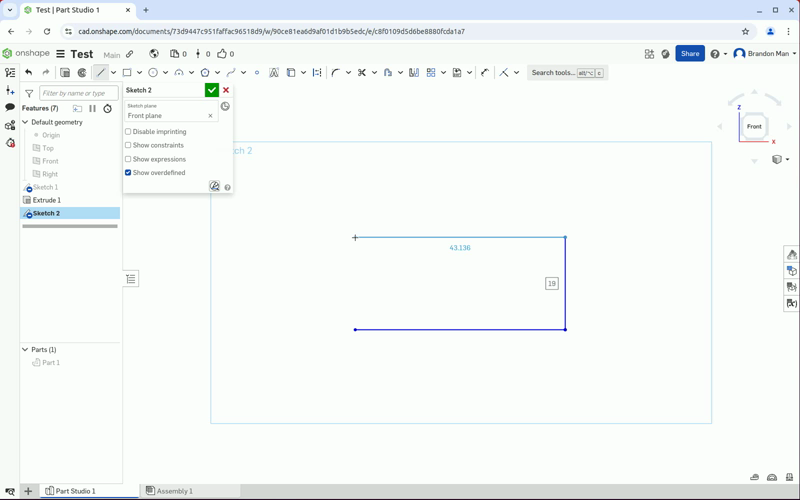
mouse_move(355, 329)
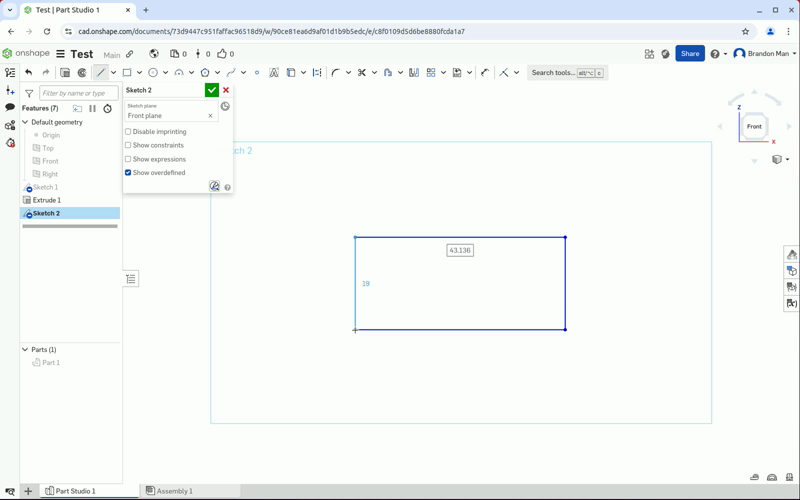
key_up(shift)
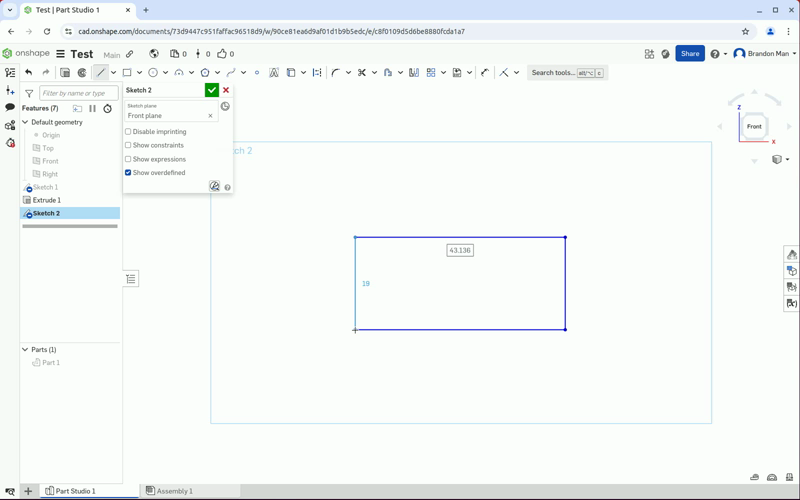
click(355, 329)
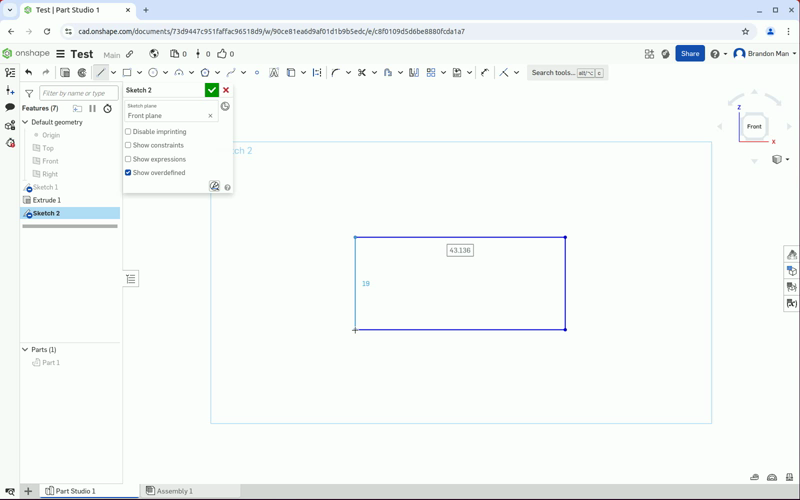
key(esc)
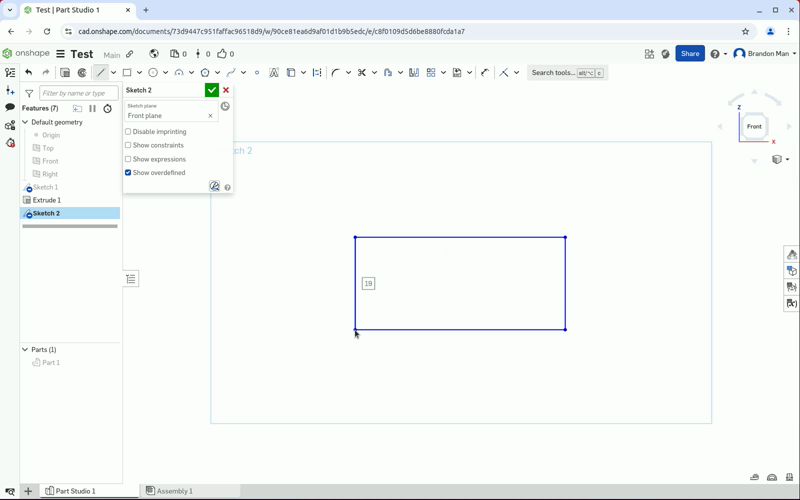
mouse_move(485, 314)
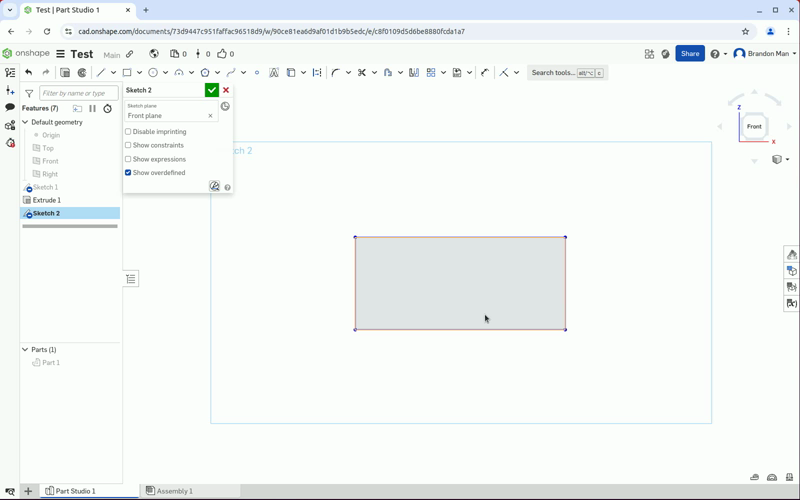
click(485, 314)
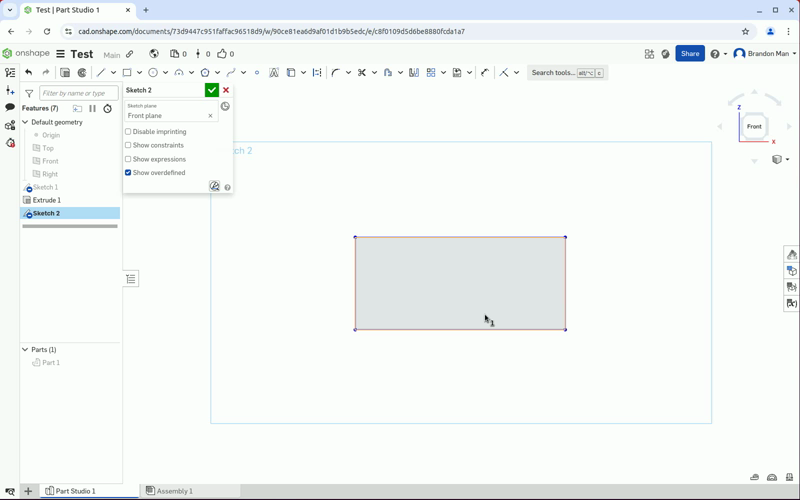
mouse_move(73, 352)
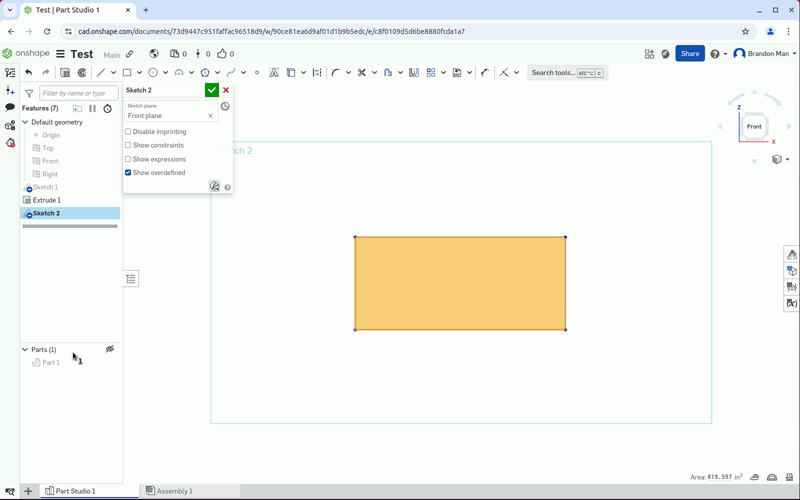
key(shift+y)
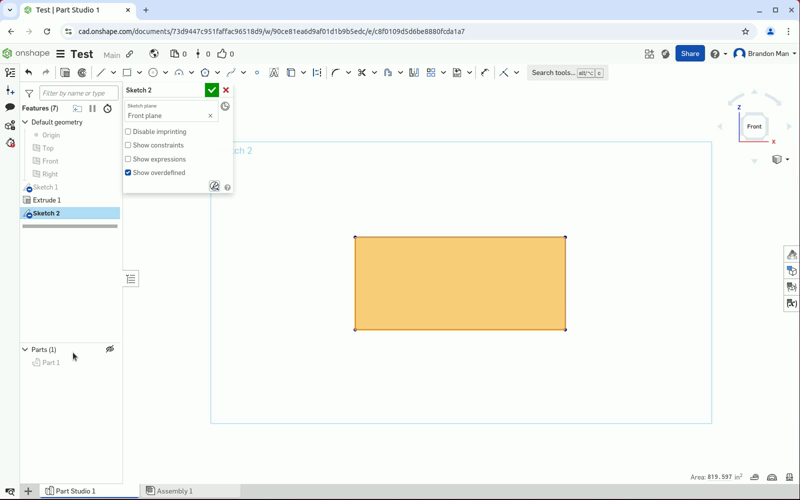
key(shift+e)
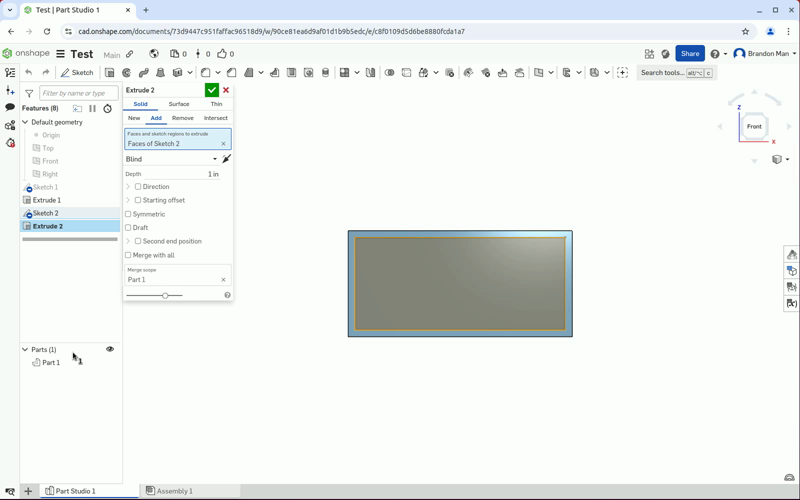
mouse_move(143, 106)
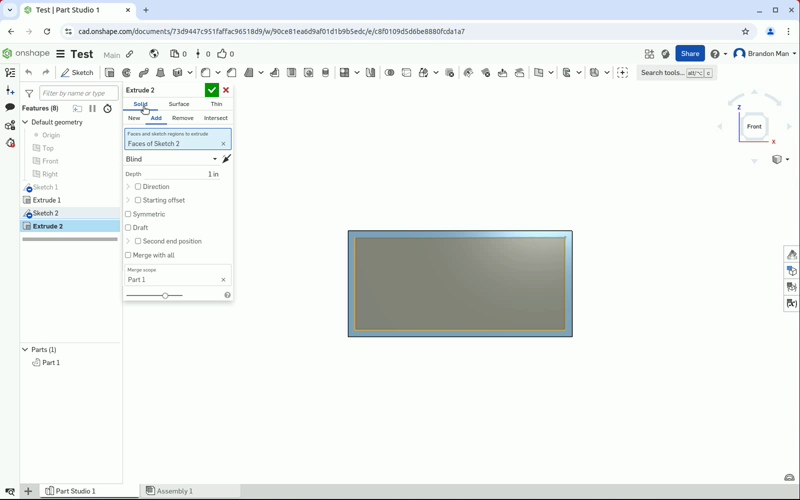
click(143, 106)
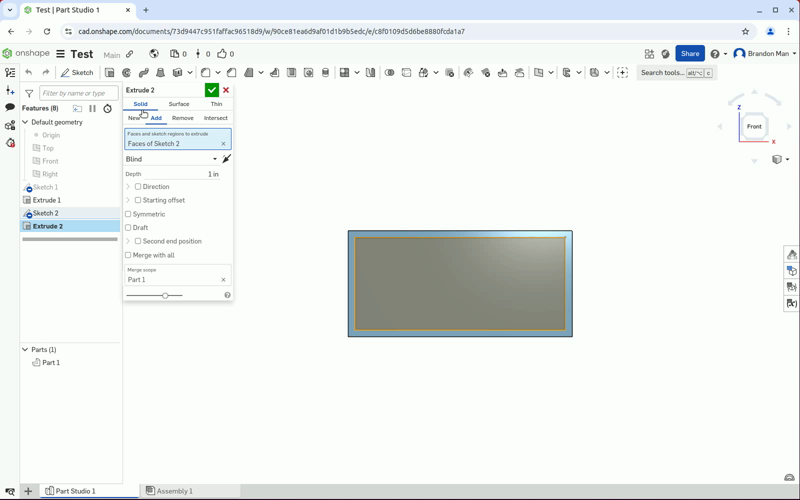
mouse_move(137, 120)
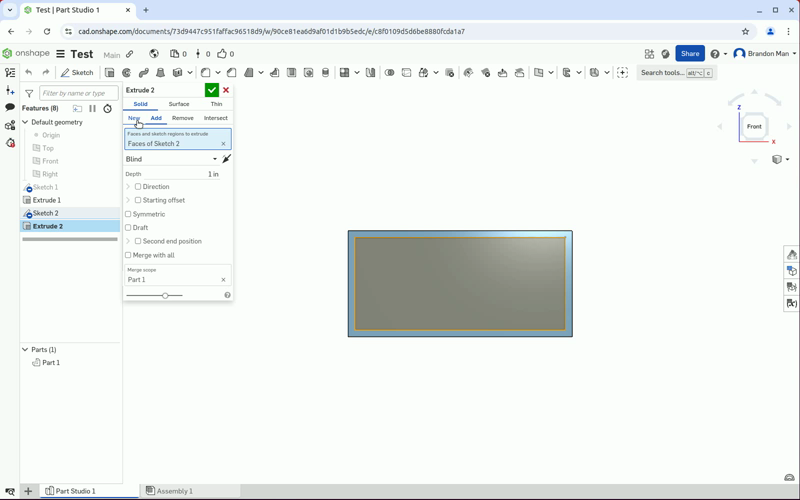
click(137, 120)
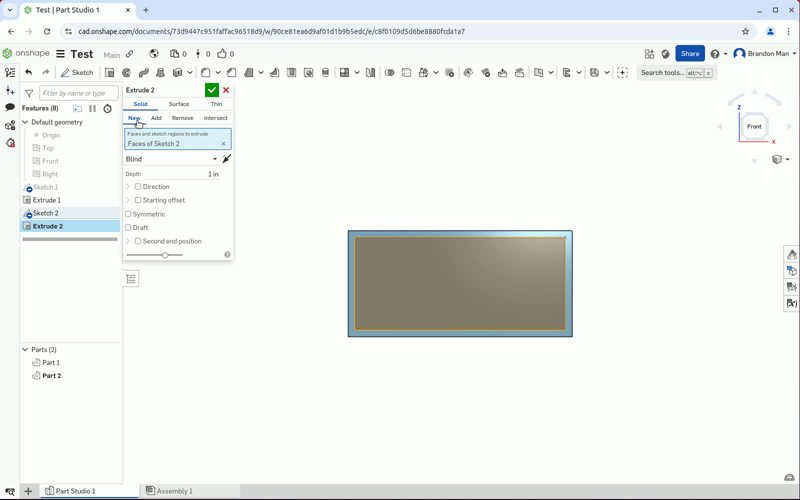
key(tab, 4)
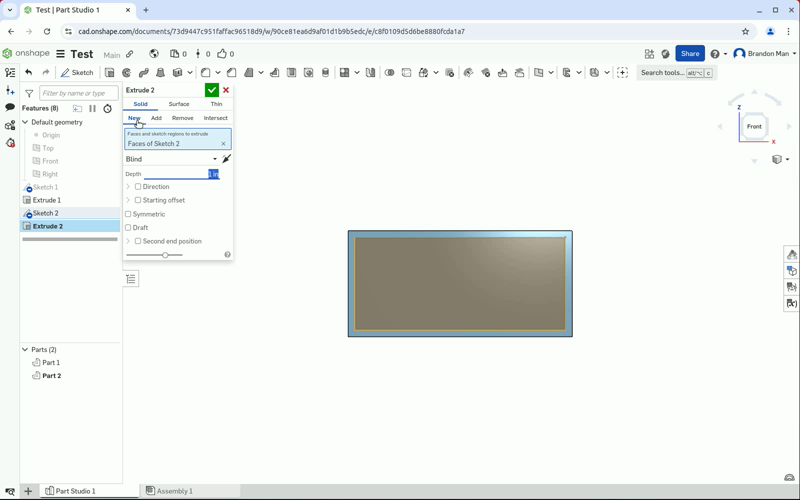
text(7.222)
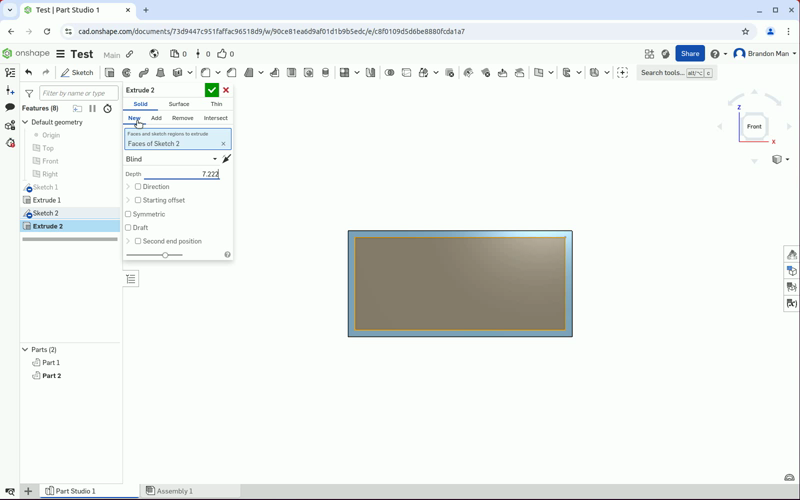
key(tab, 3)
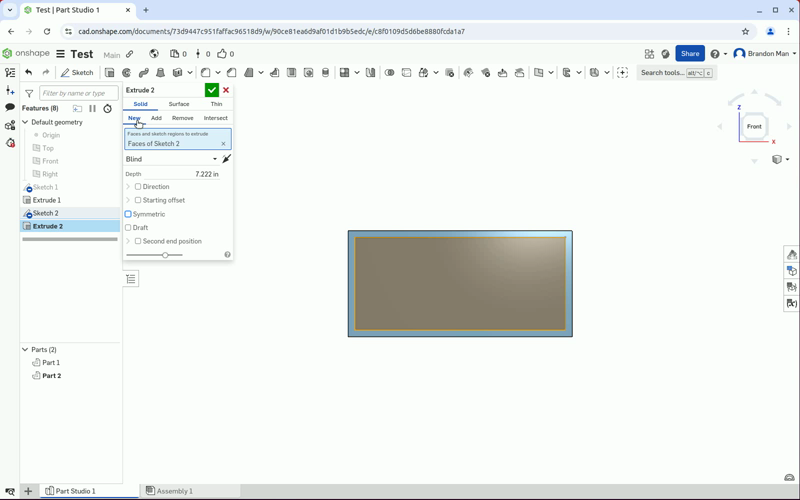
key(space)
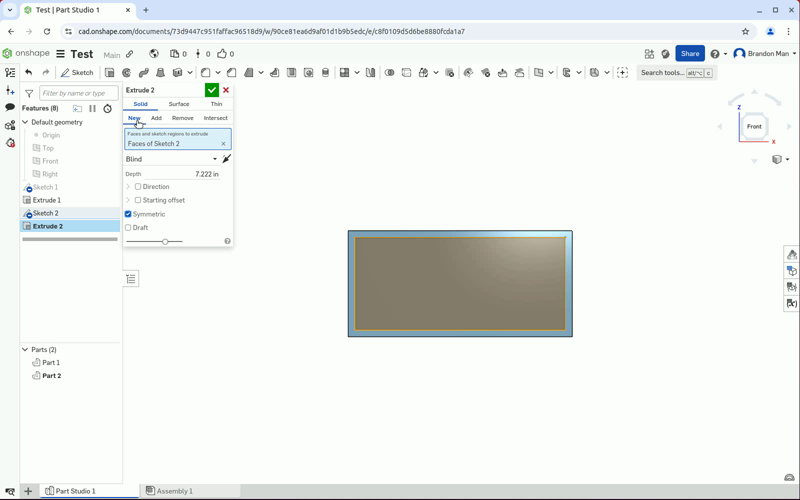
key(enter)
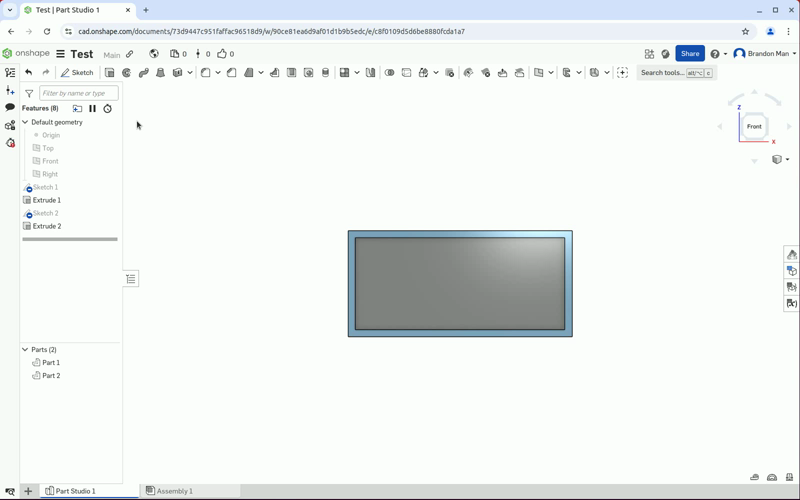
key(shift+h)
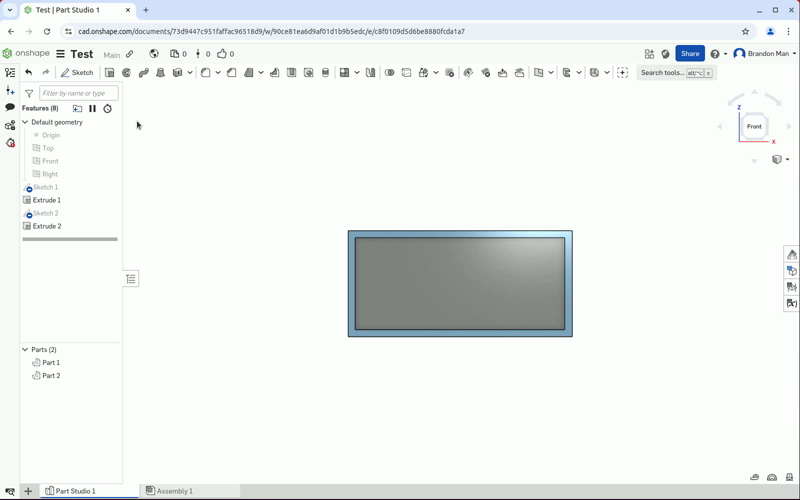
key(shift+h)
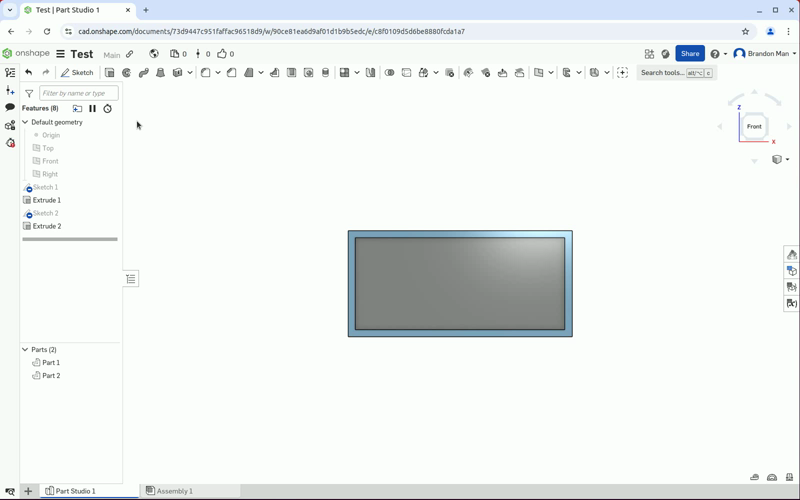
mouse_move(73, 189)
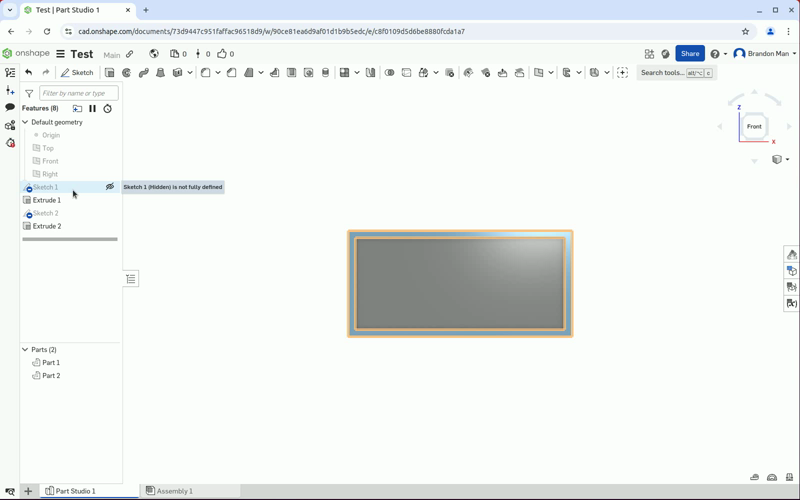
click(73, 189)
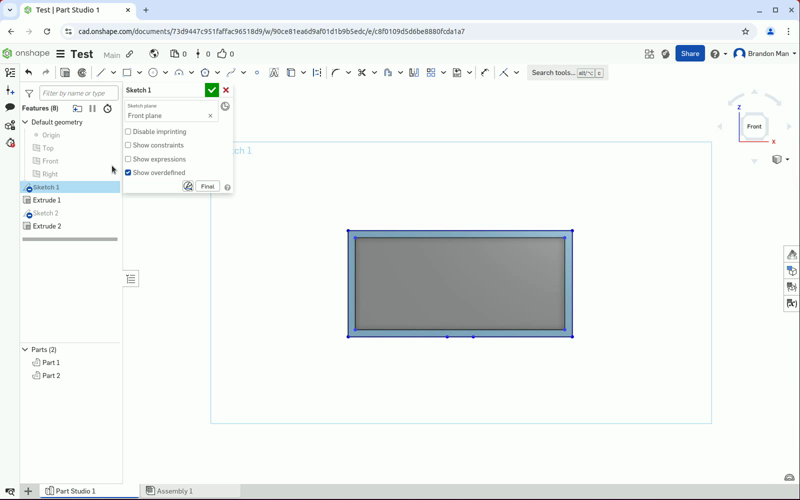
mouse_move(229, 92)
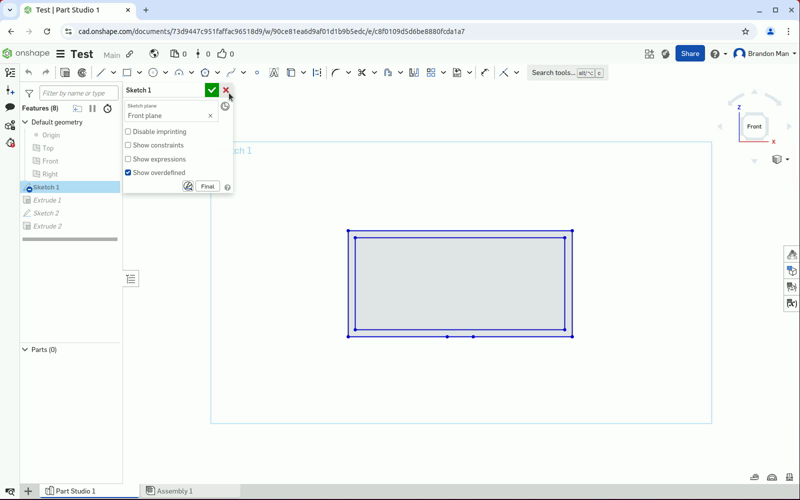
click(229, 92)
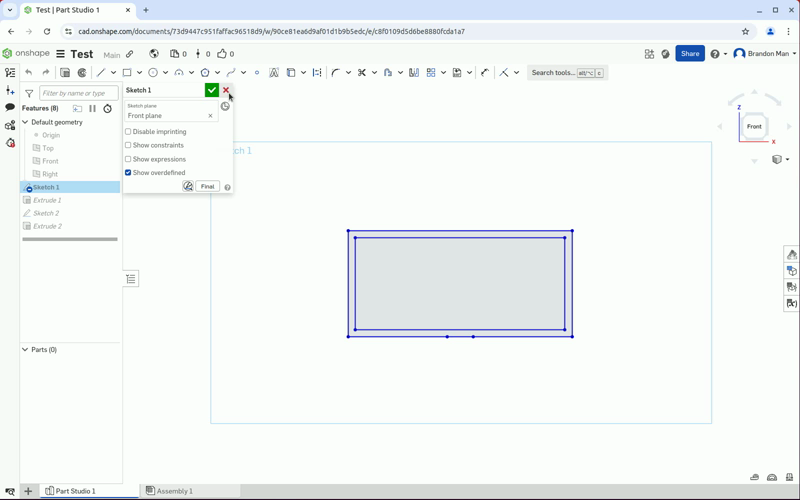
key(shift+s)
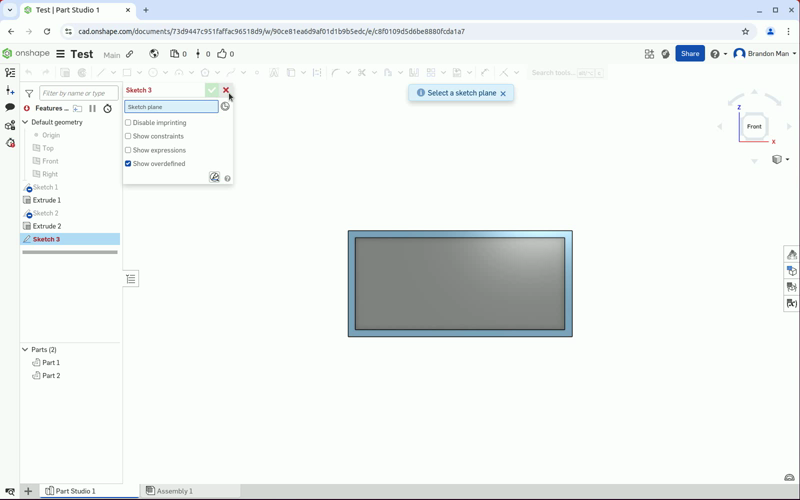
mouse_move(73, 163)
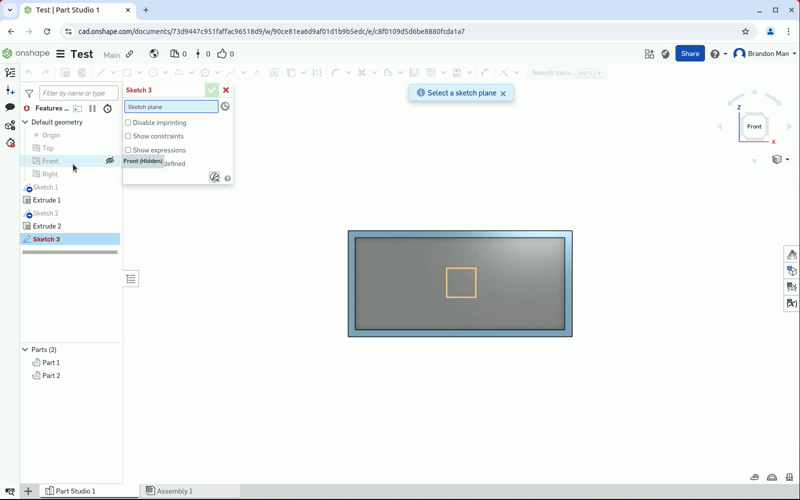
click(73, 163)
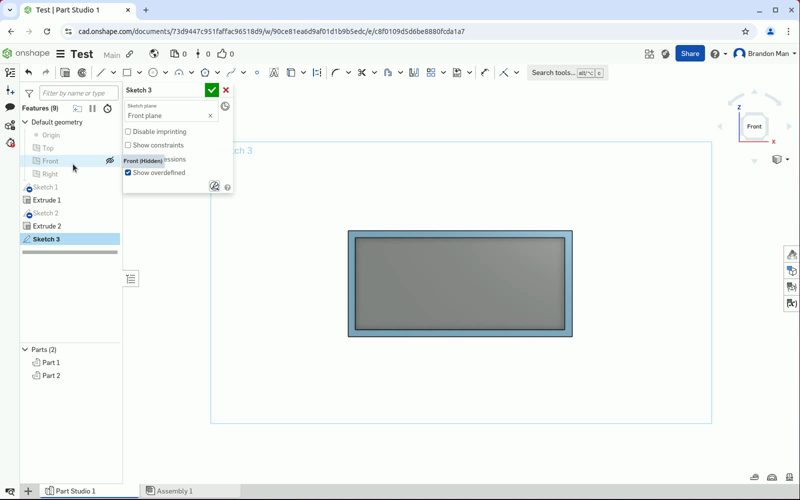
mouse_move(73, 352)
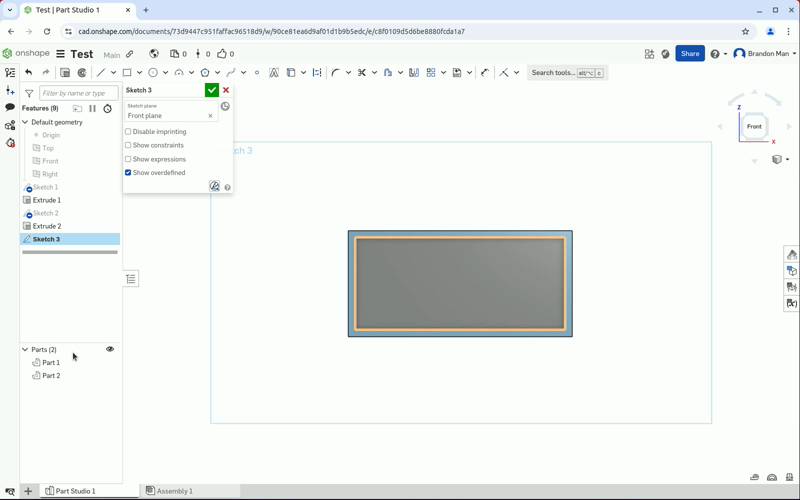
key(y)
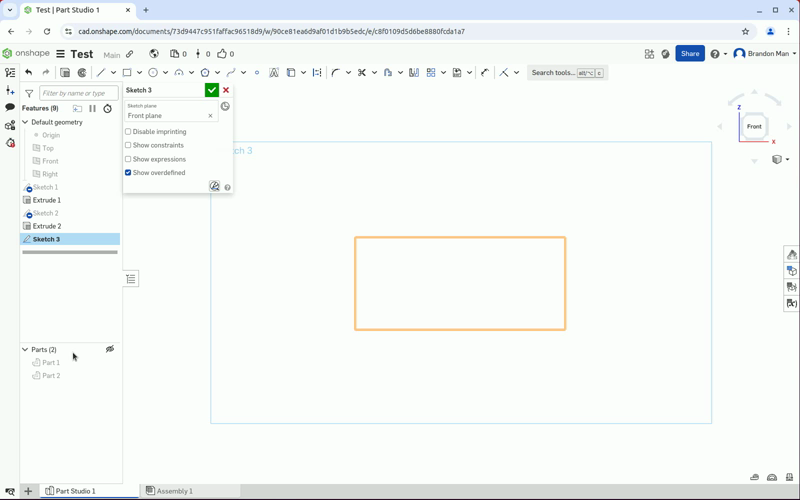
key(l)
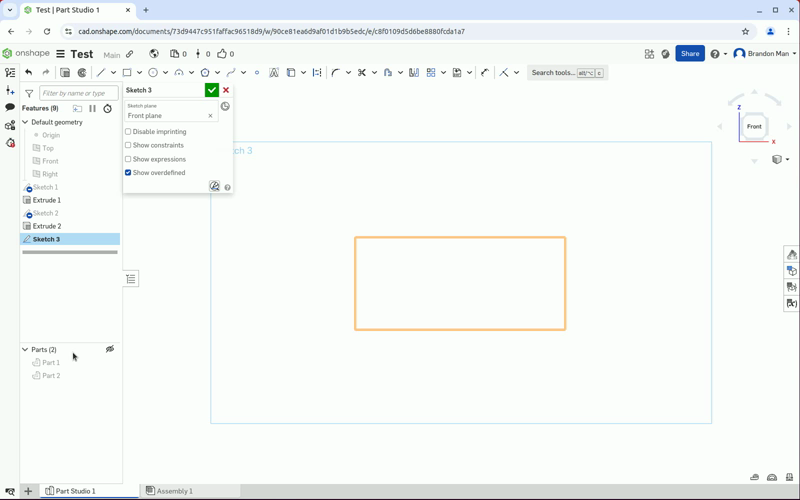
key_down(shift)
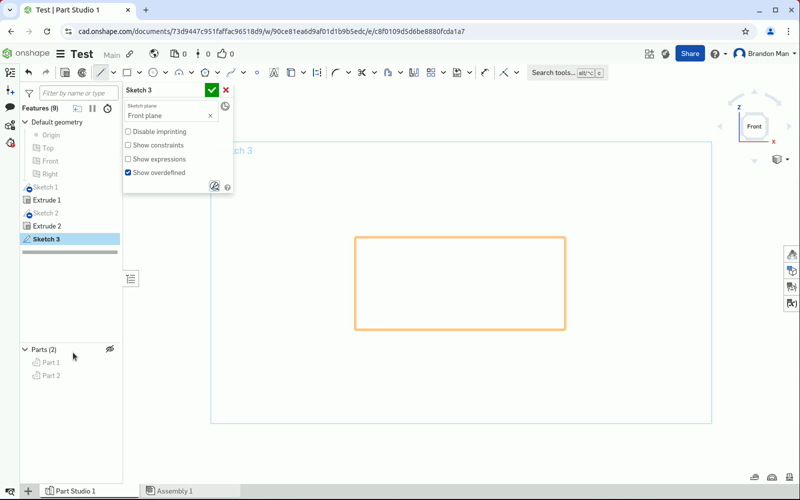
mouse_move(449, 349)
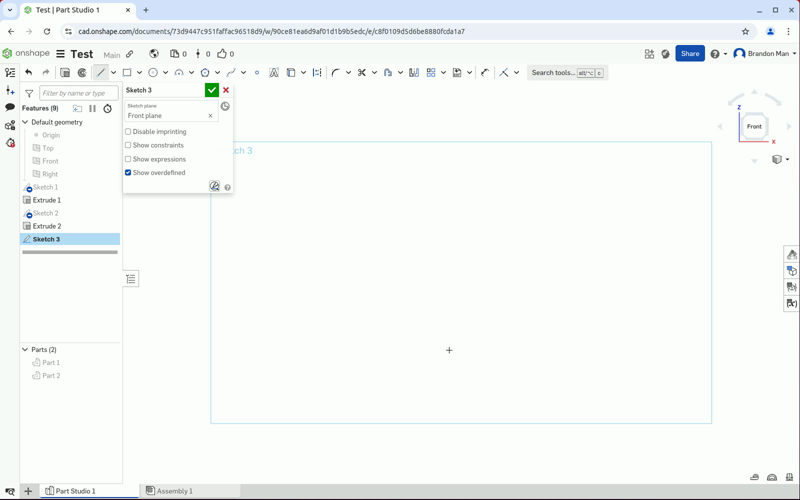
click(449, 349)
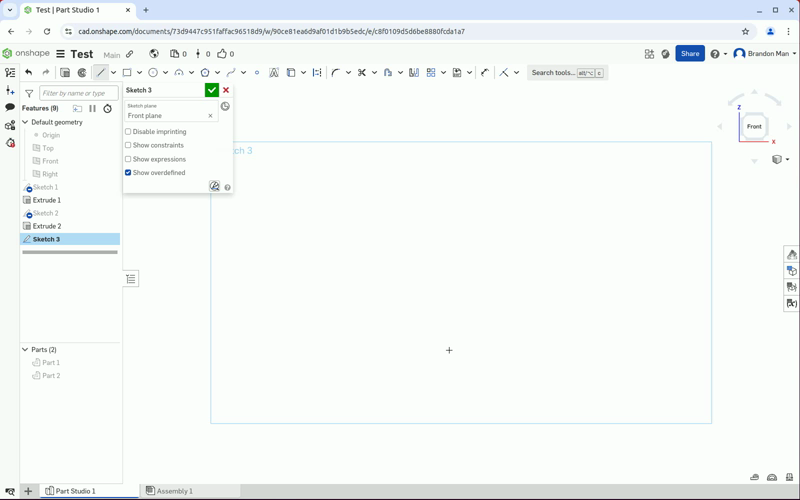
key_up(shift)
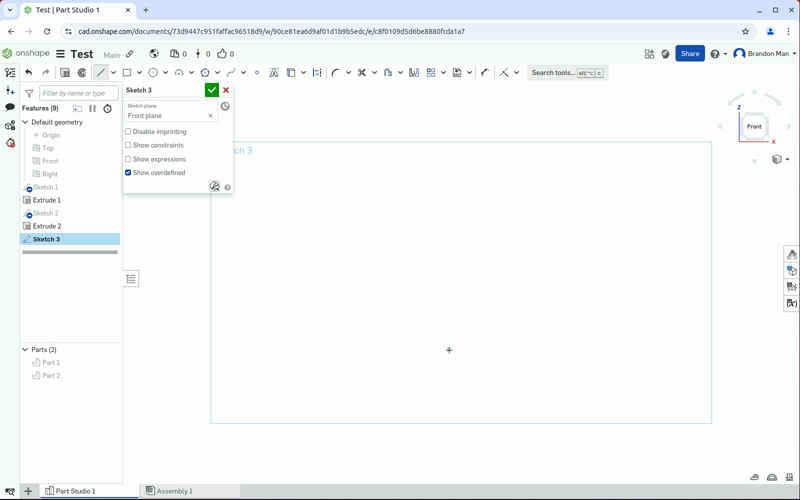
key_down(shift)
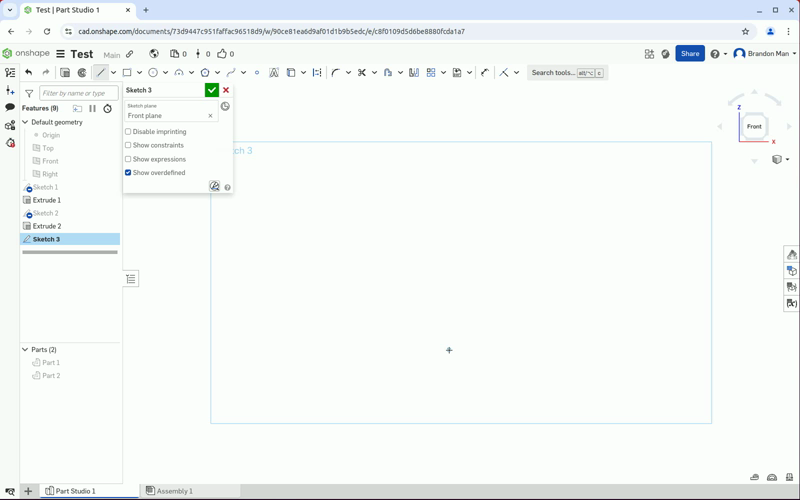
mouse_move(479, 349)
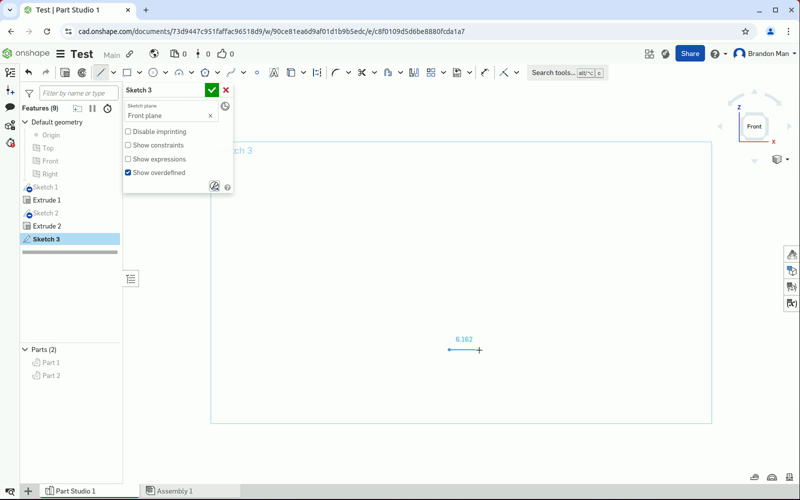
mouse_move(474, 349)
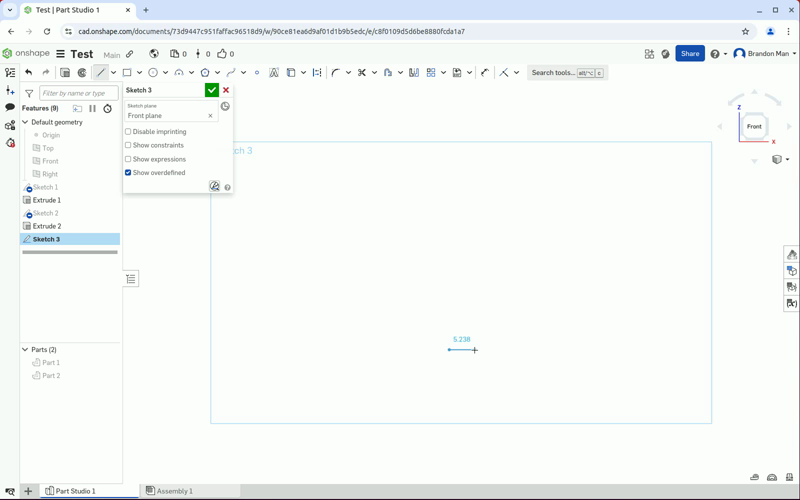
click(474, 349)
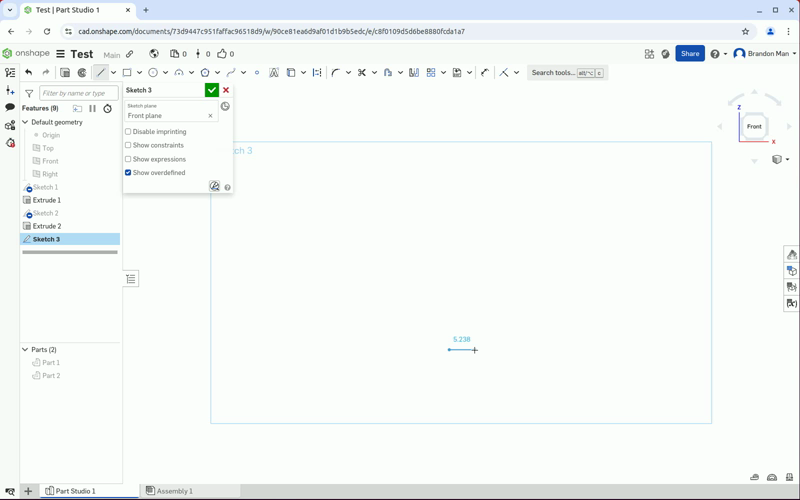
key_up(shift)
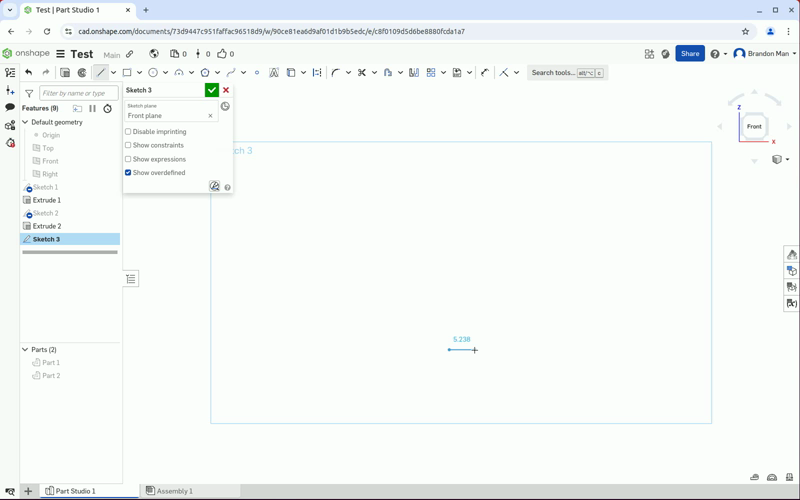
key_down(shift)
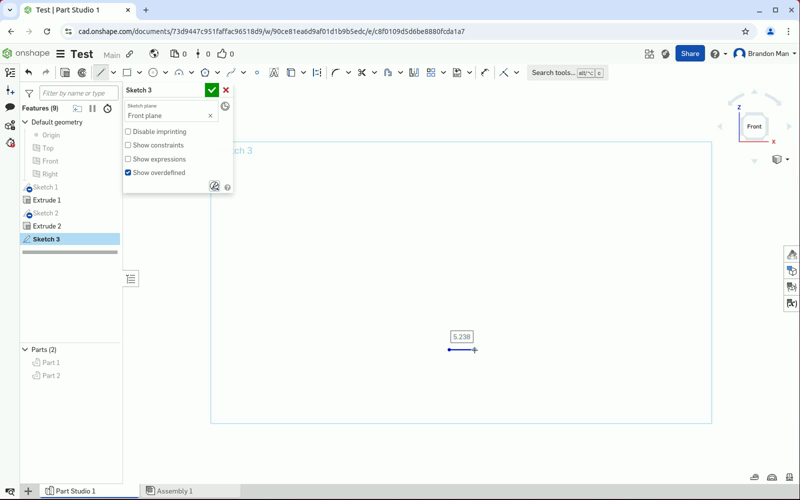
mouse_move(504, 349)
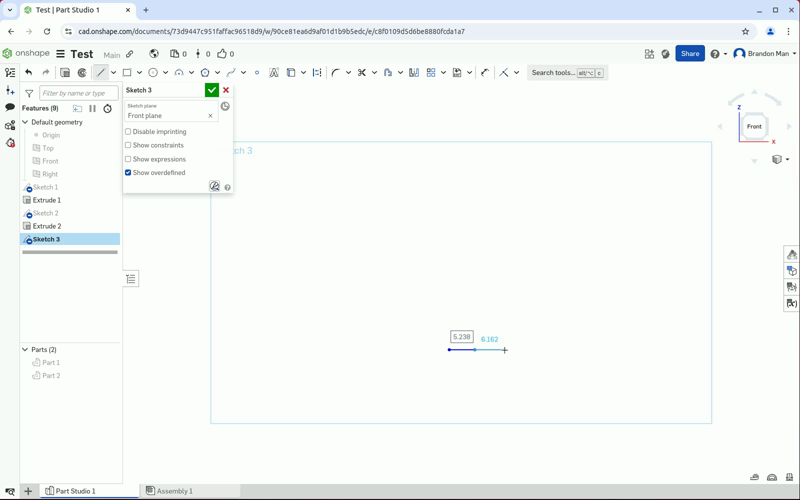
mouse_move(474, 335)
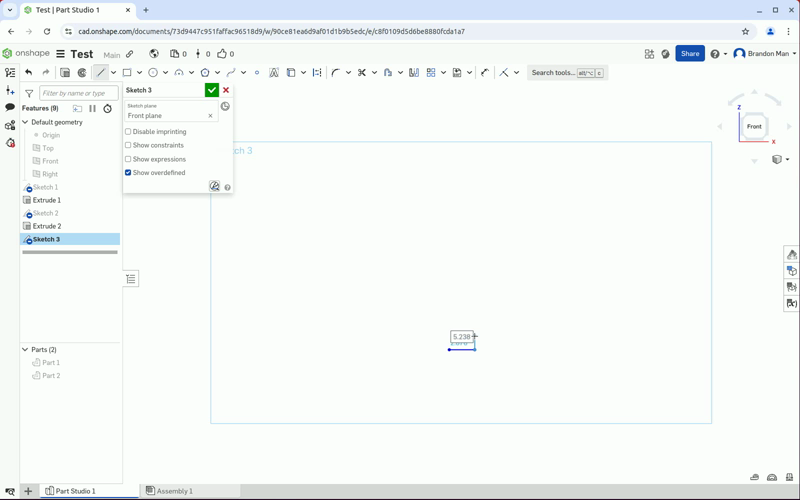
click(474, 335)
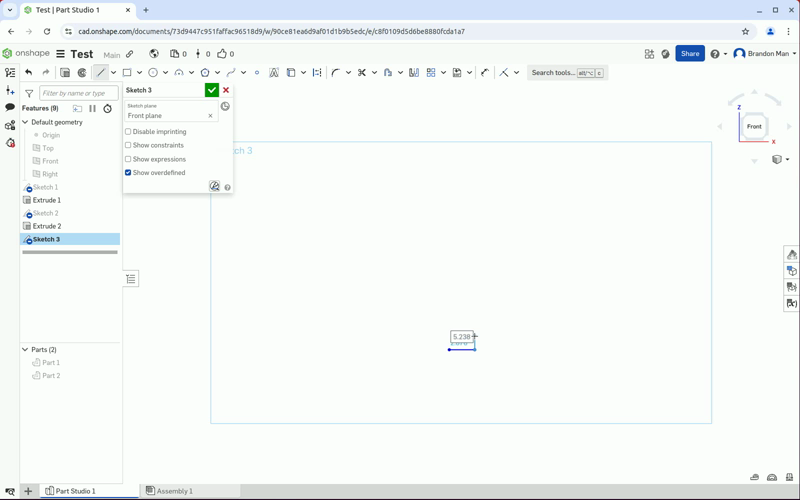
key_up(shift)
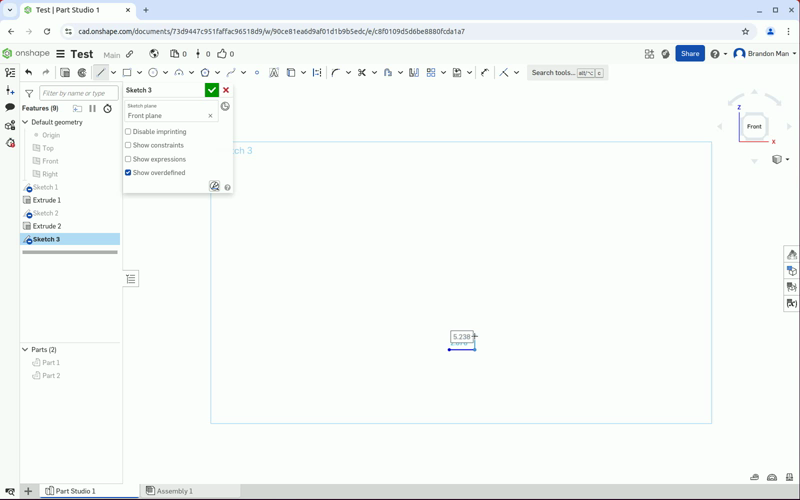
key_down(shift)
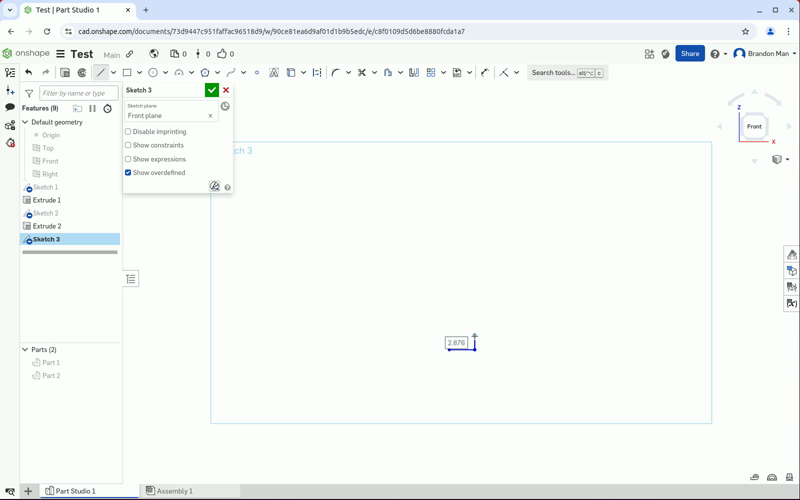
mouse_move(504, 335)
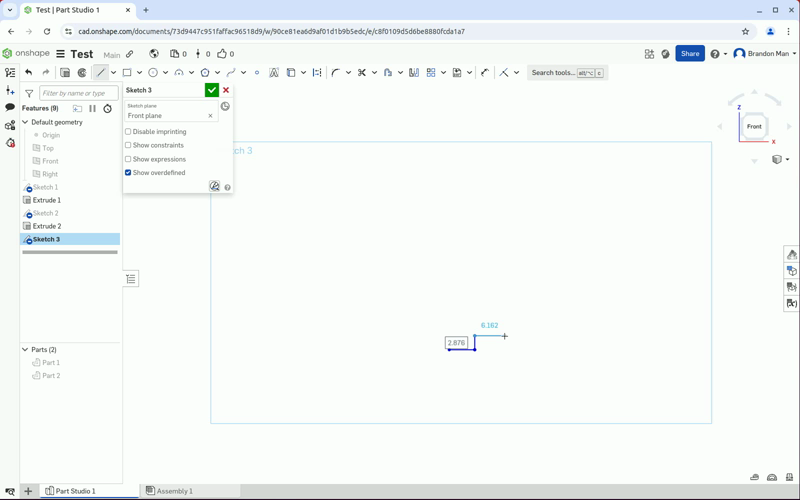
mouse_move(449, 335)
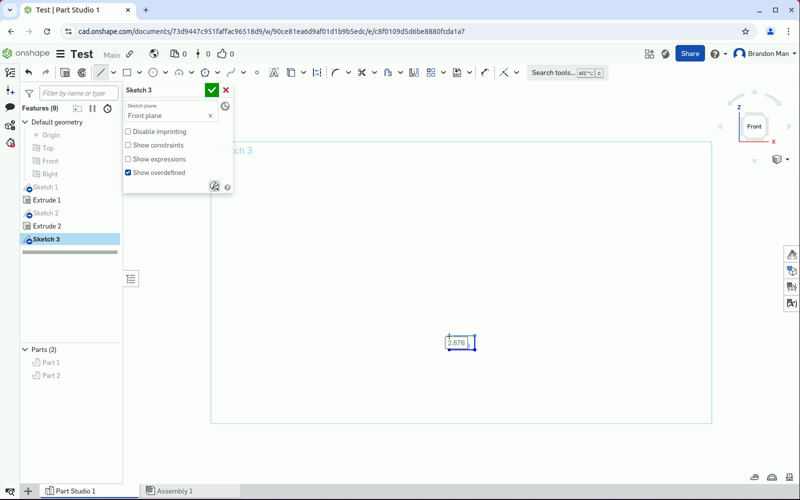
click(449, 335)
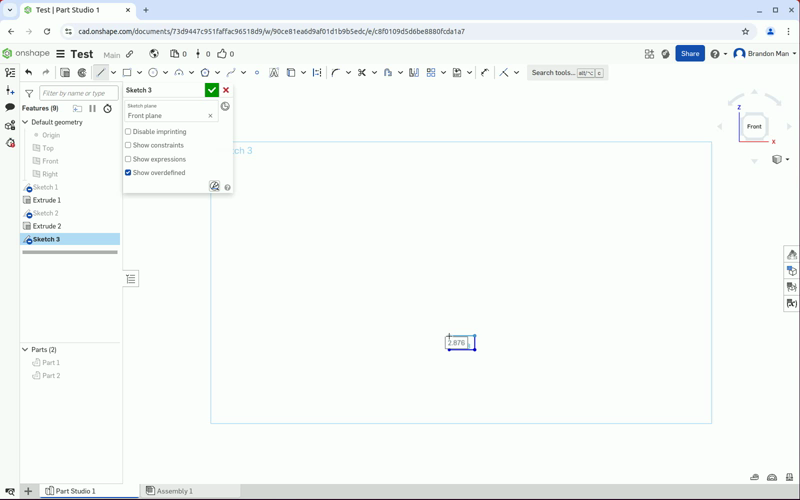
key_up(shift)
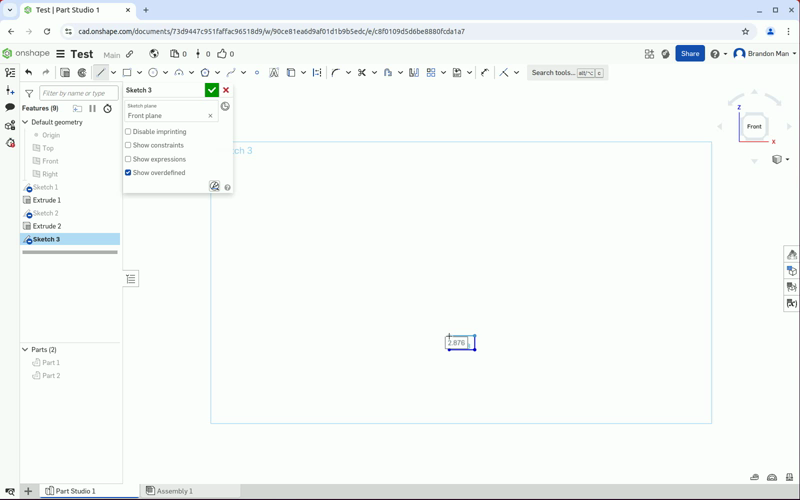
mouse_move(479, 335)
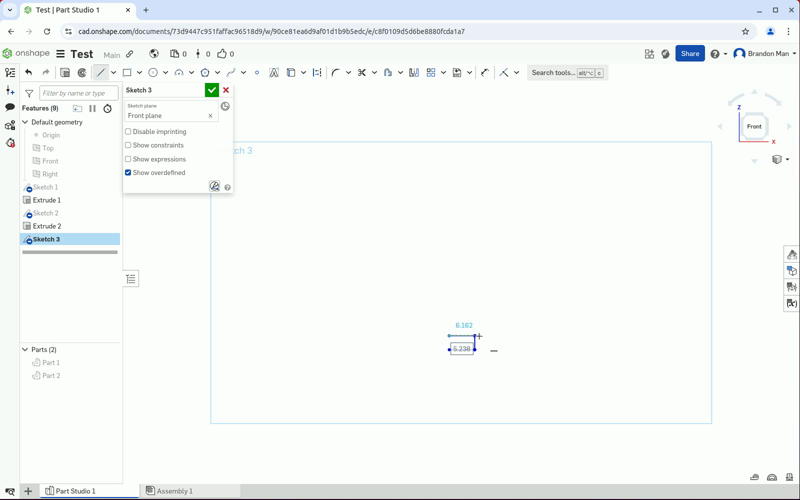
key_down(shift)
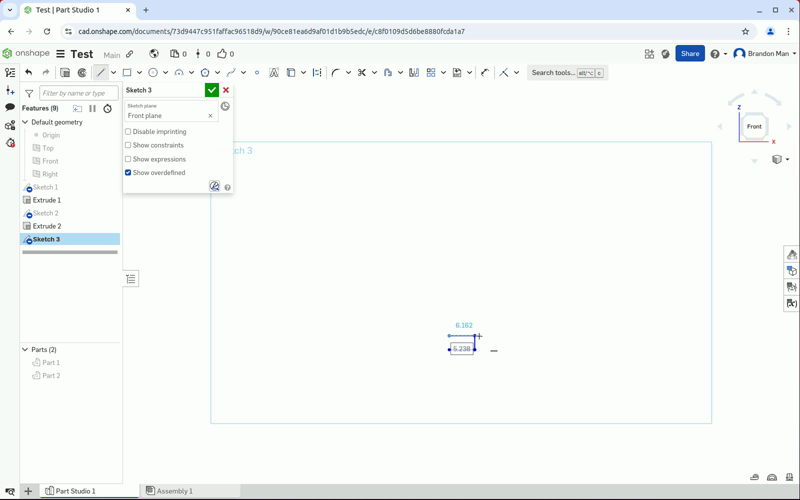
mouse_move(449, 349)
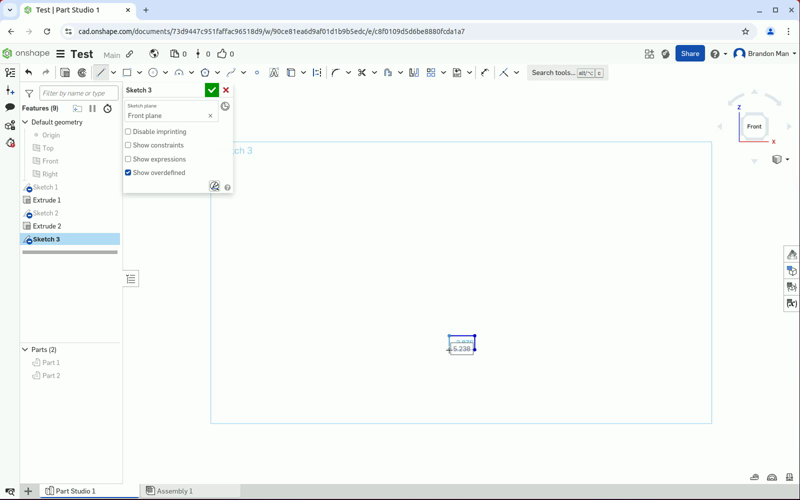
key_up(shift)
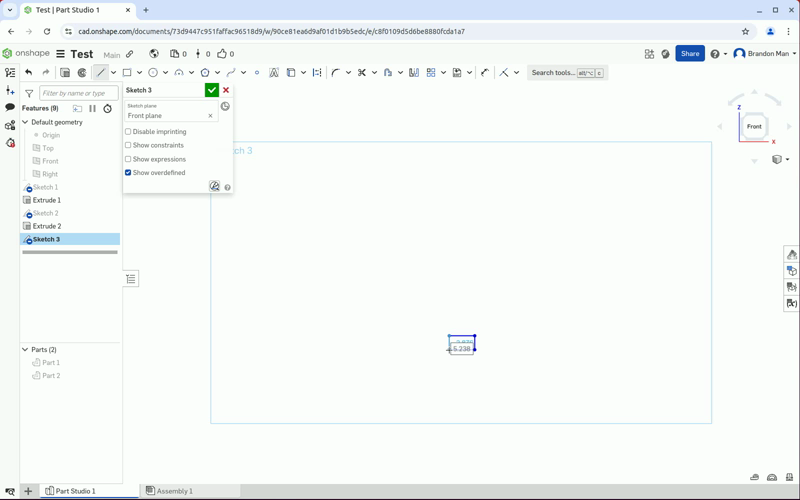
click(449, 349)
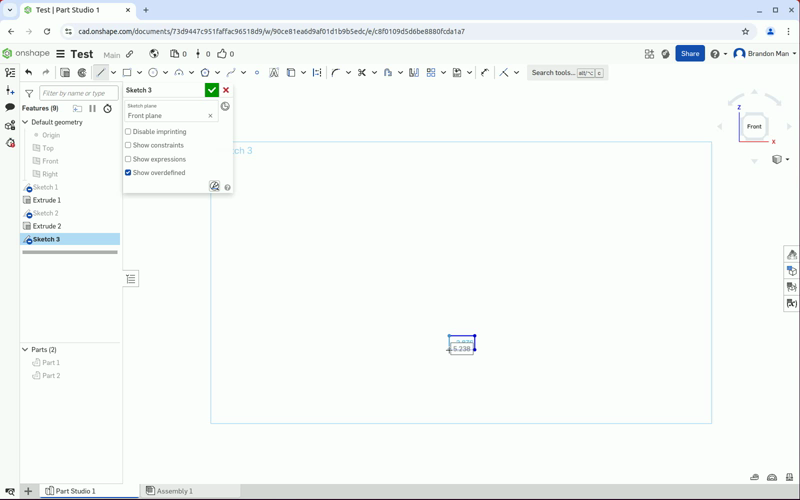
key(esc)
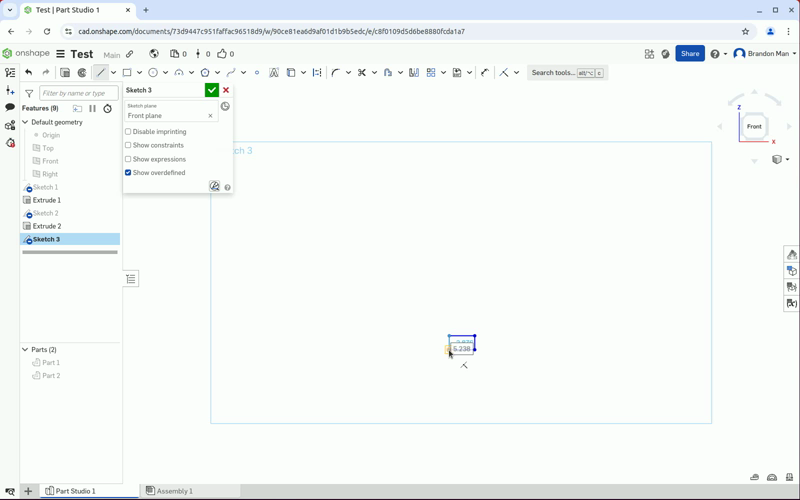
mouse_move(470, 344)
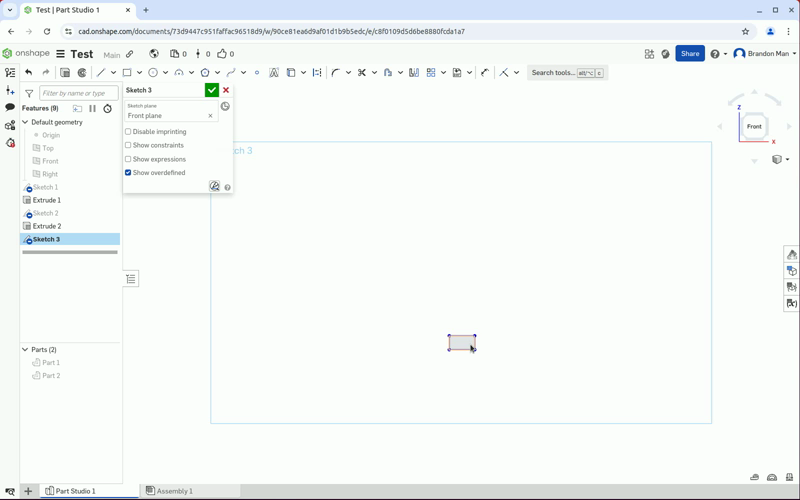
scroll(6)
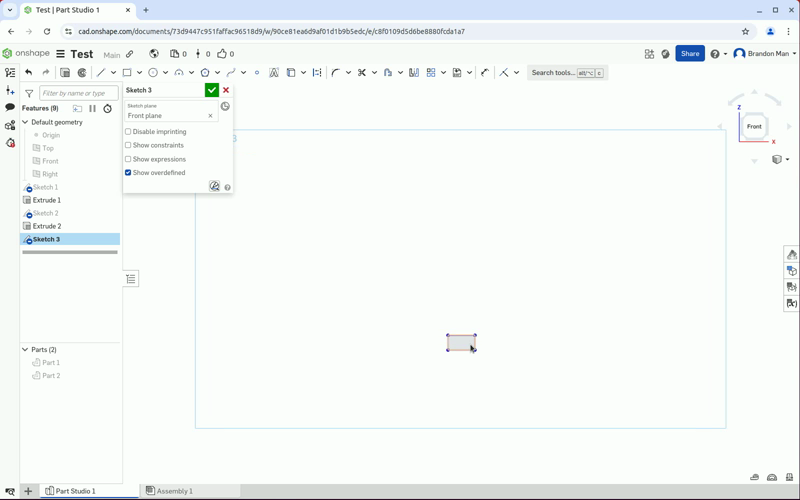
scroll(6)
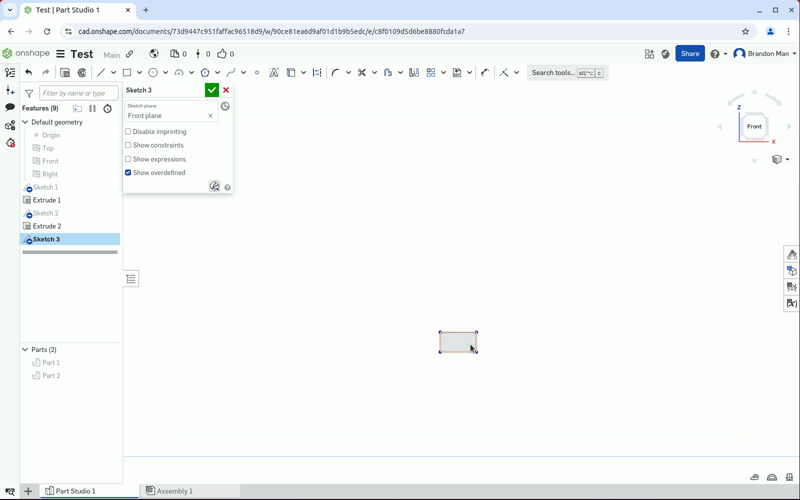
scroll(6)
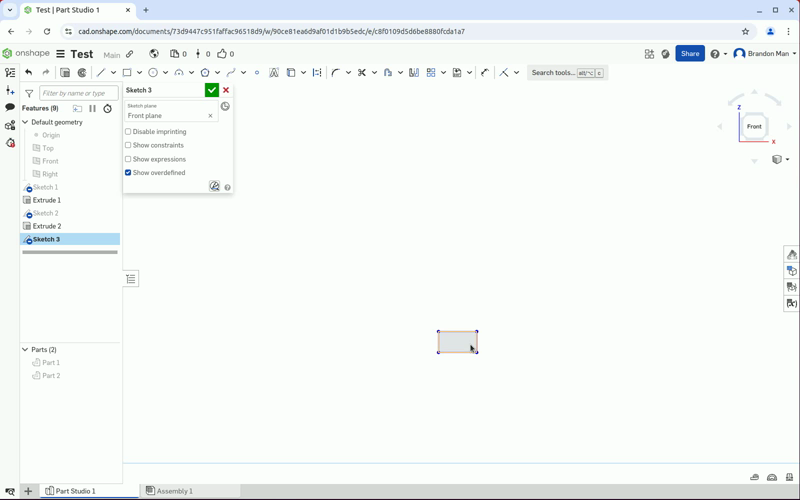
scroll(6)
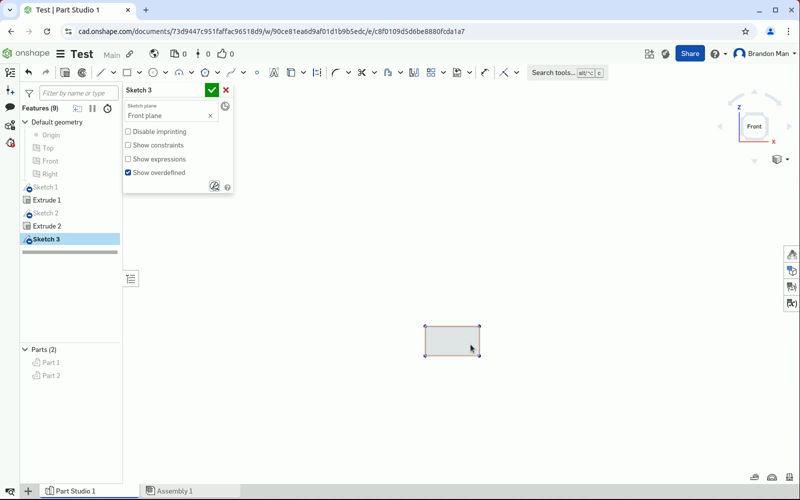
scroll(6)
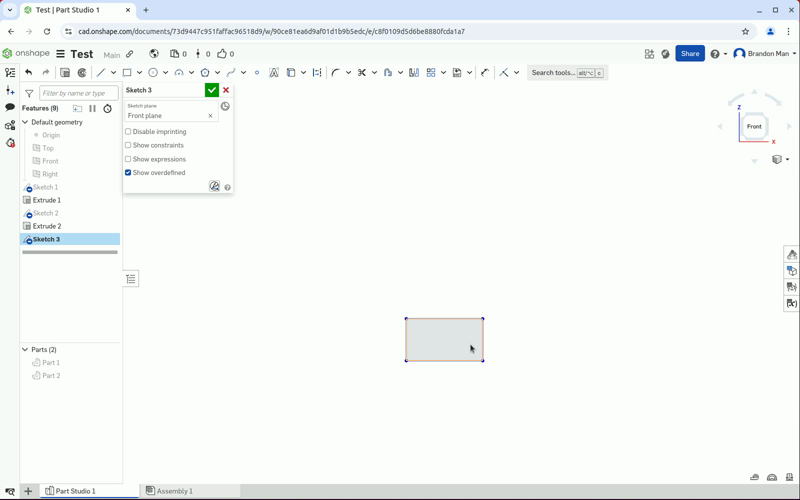
scroll(6)
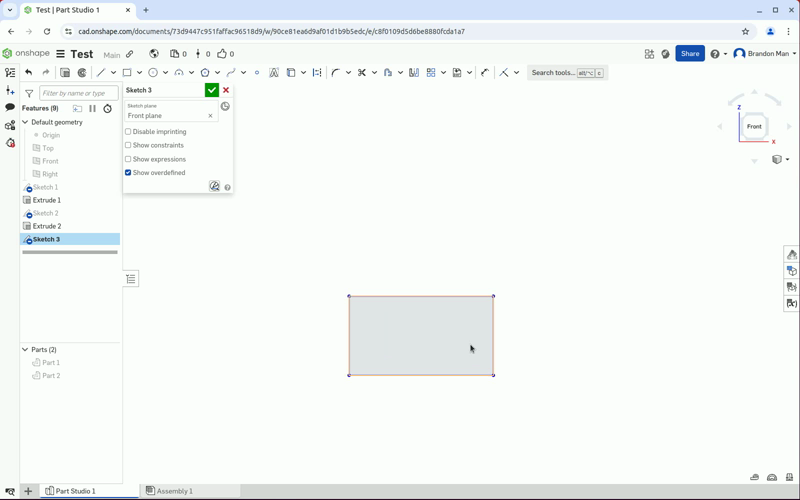
scroll(6)
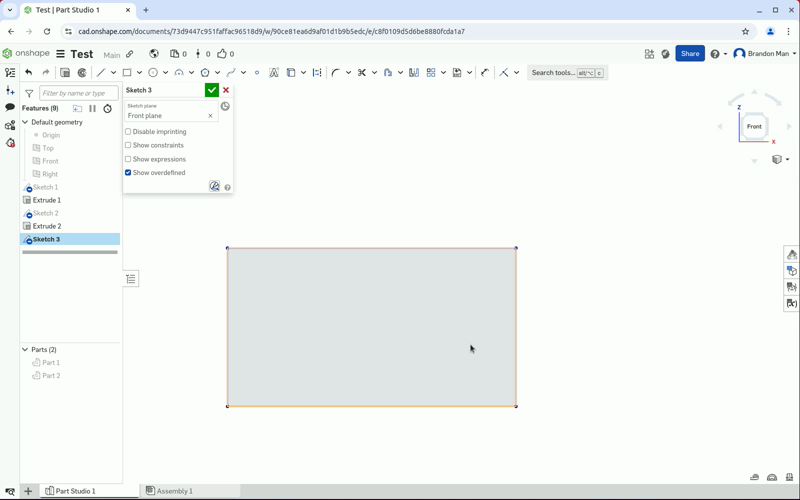
click(470, 344)
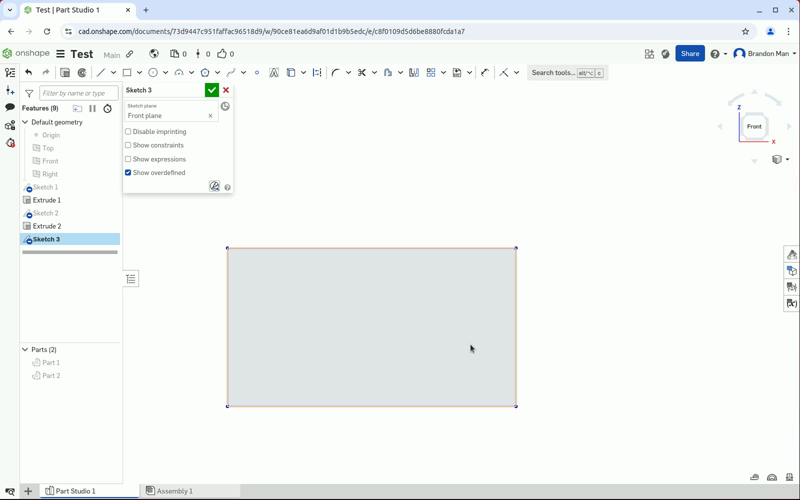
scroll(-6)
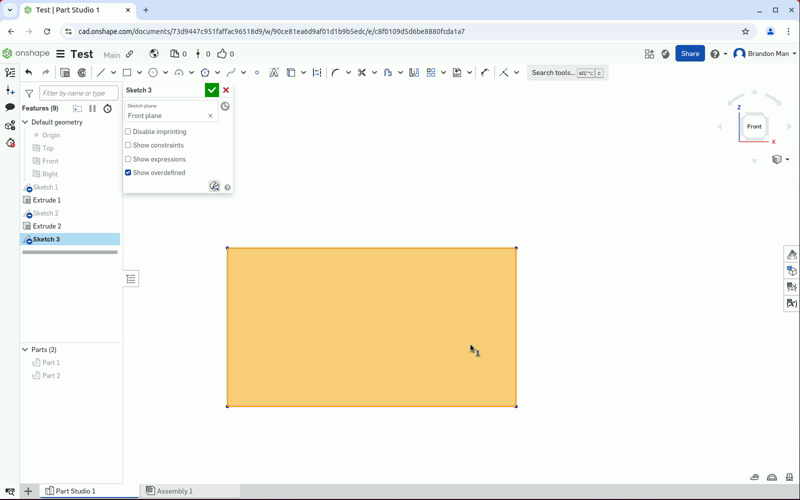
scroll(-6)
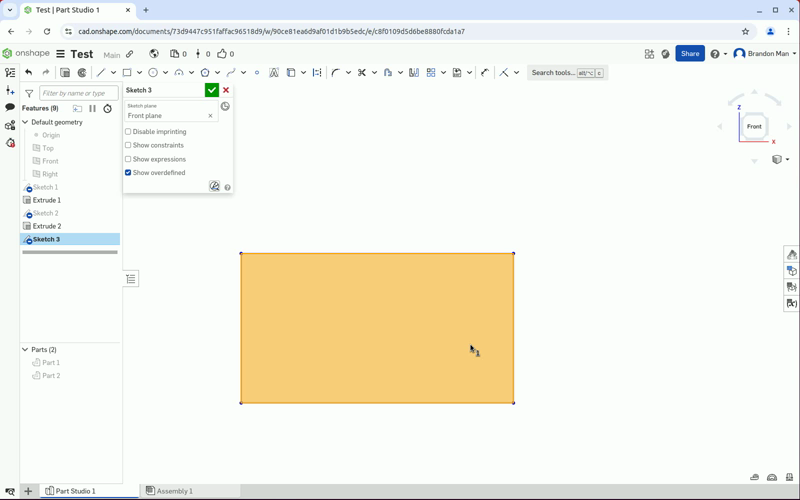
scroll(-6)
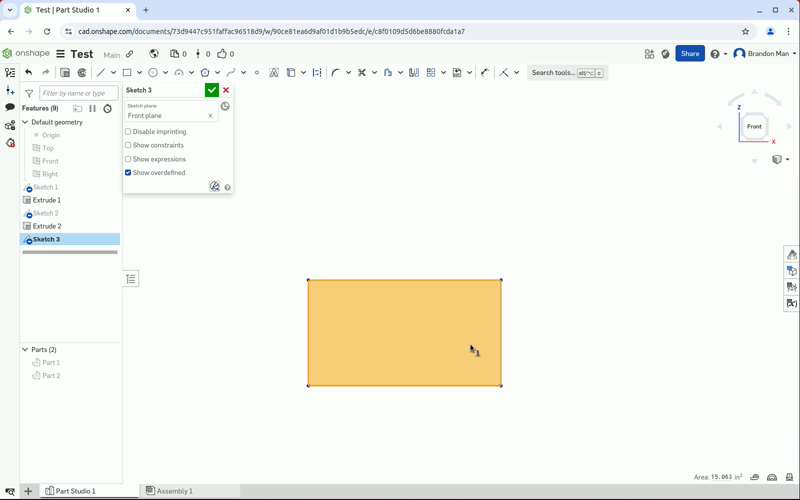
scroll(-6)
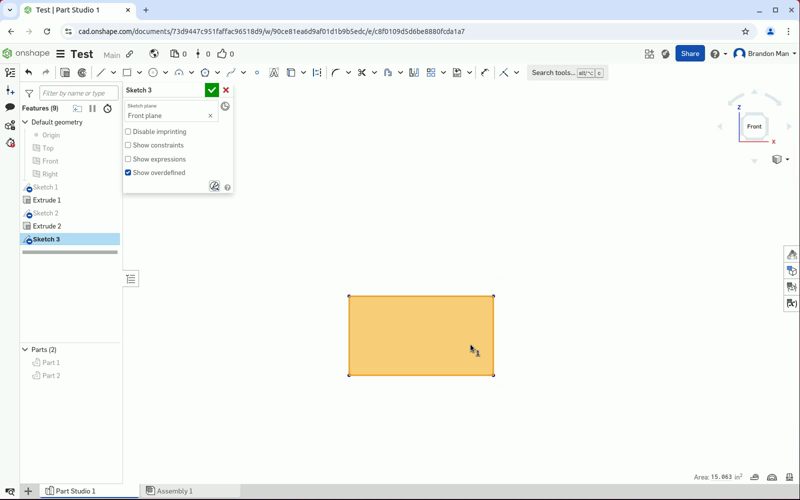
scroll(-6)
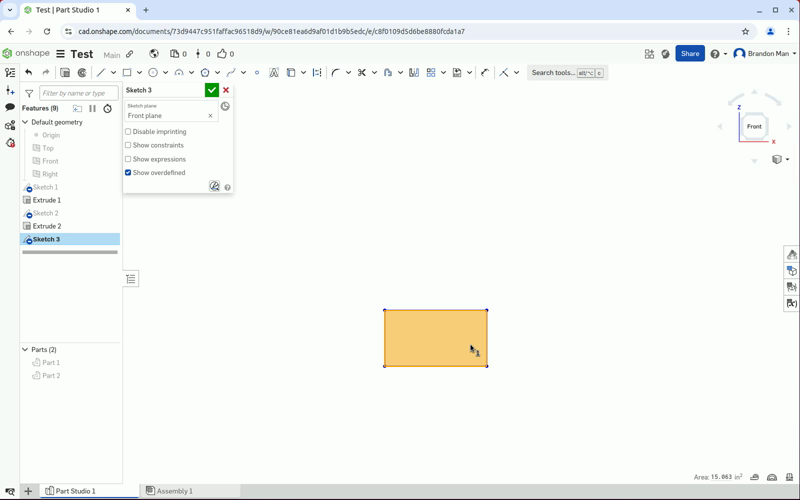
scroll(-6)
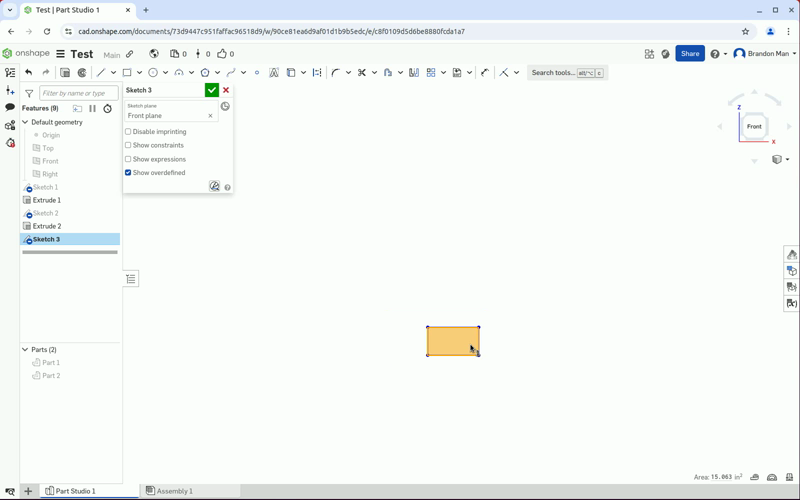
scroll(-6)
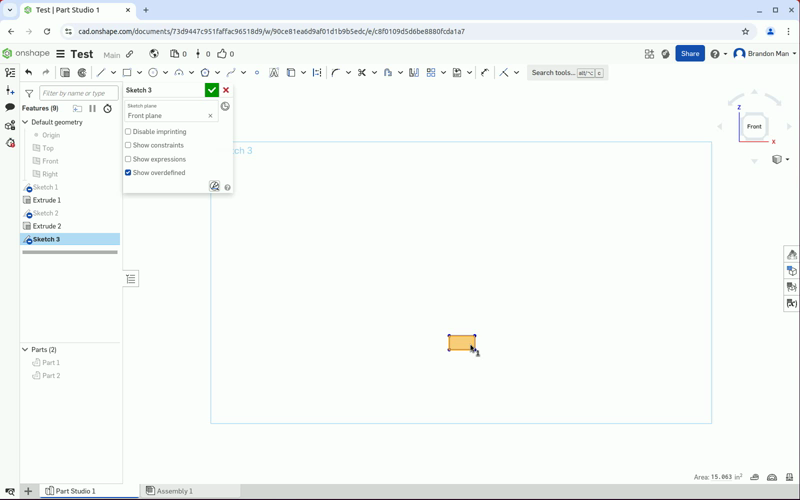
mouse_move(73, 352)
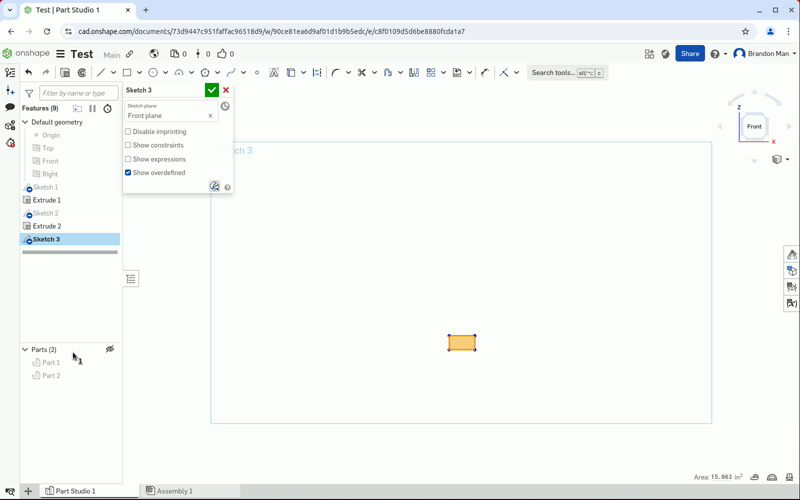
key(shift+y)
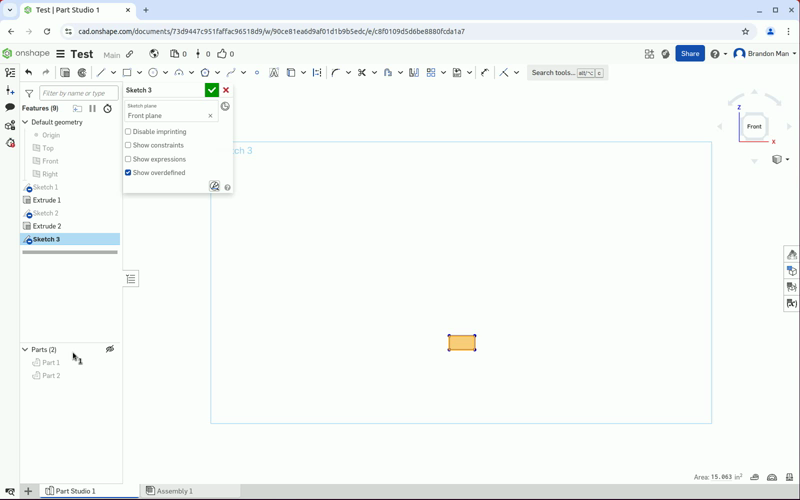
key(shift+e)
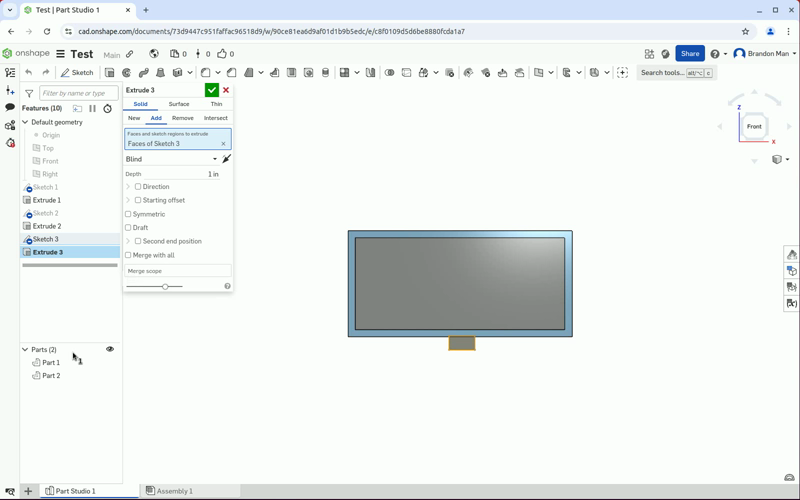
mouse_move(143, 106)
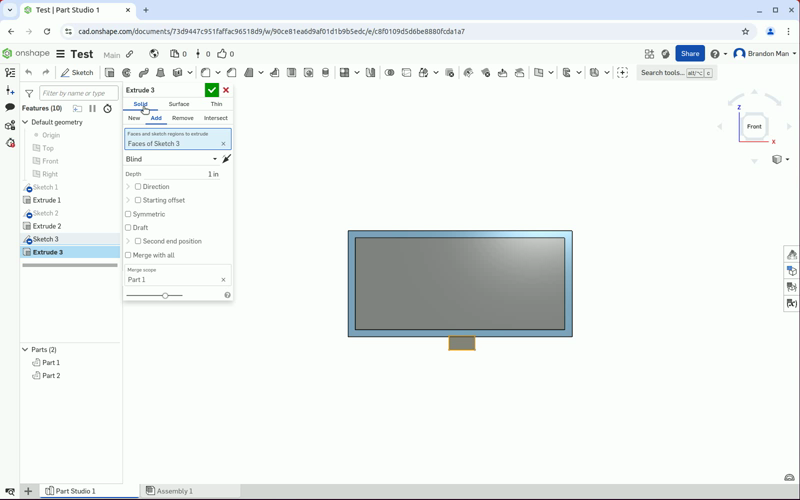
click(143, 106)
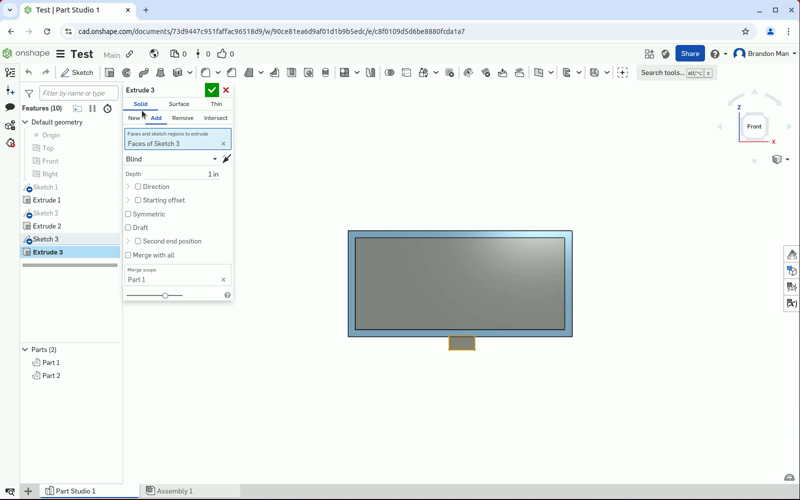
mouse_move(137, 120)
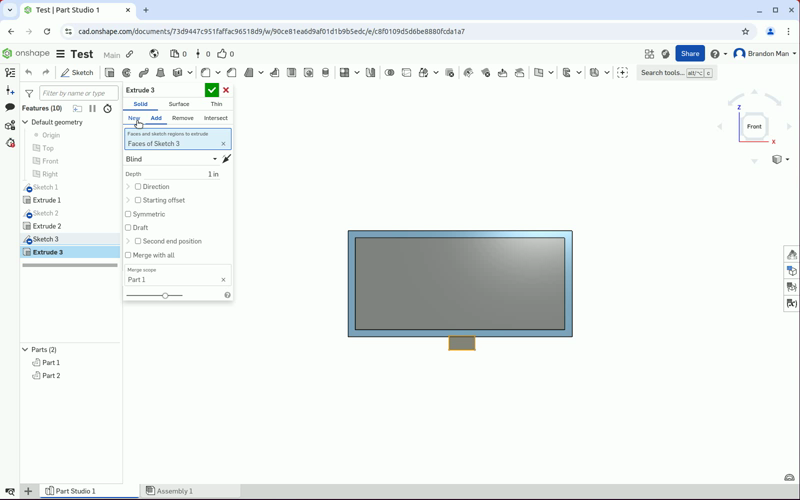
click(137, 120)
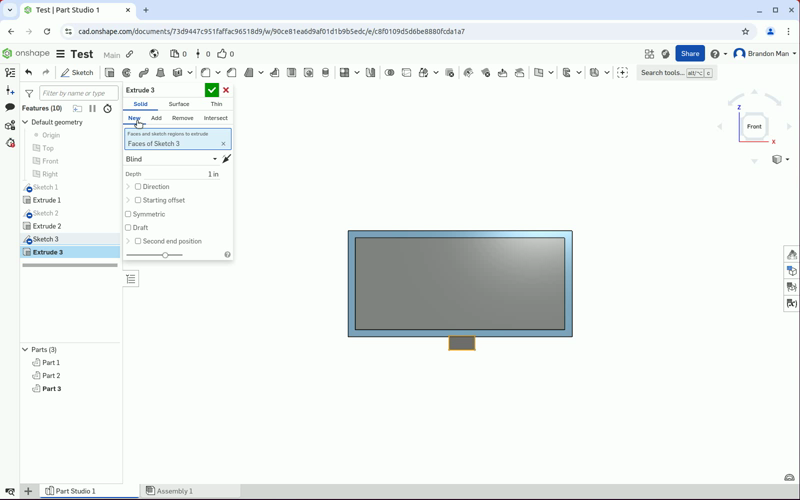
key(tab, 4)
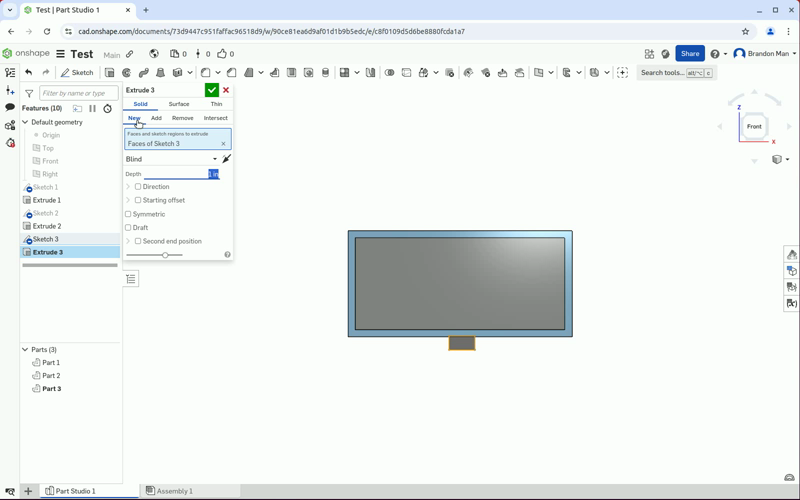
text(6.74)
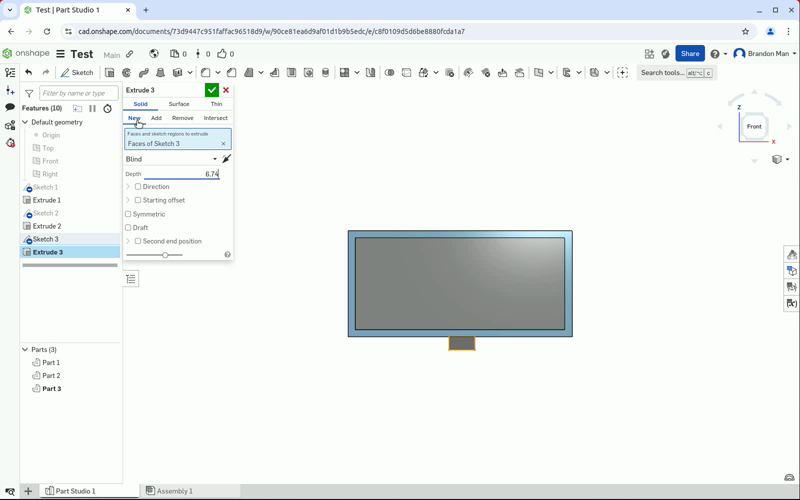
key(tab, 3)
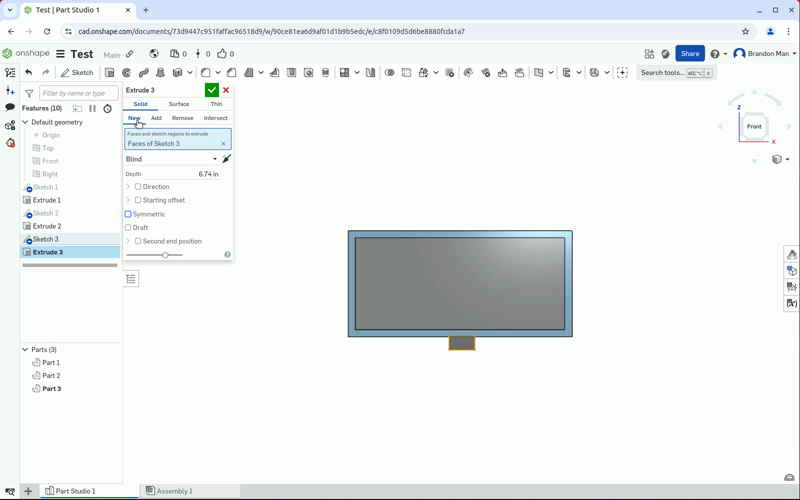
key(space)
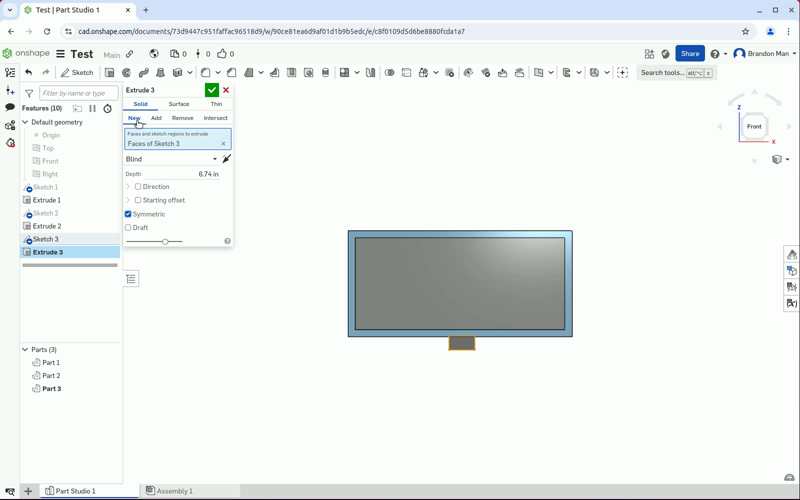
key(enter)
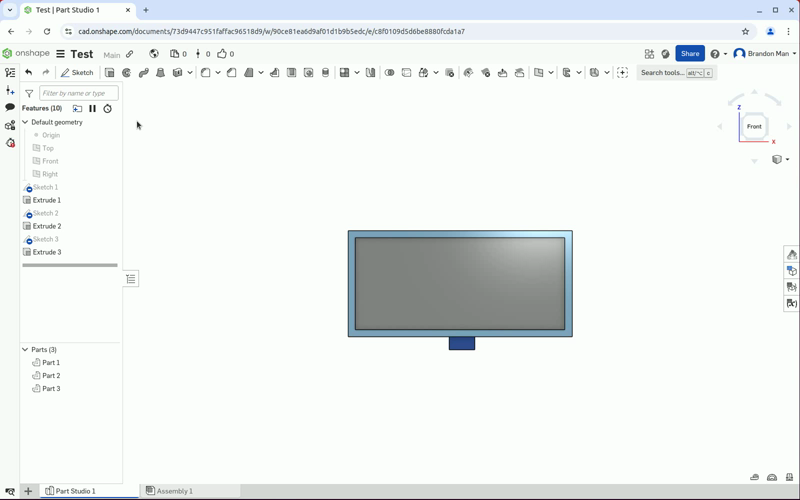
key(shift+h)
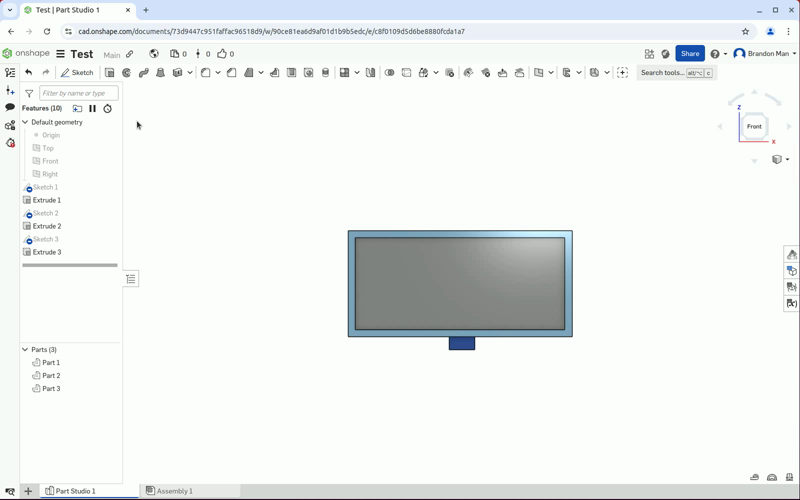
key(shift+h)
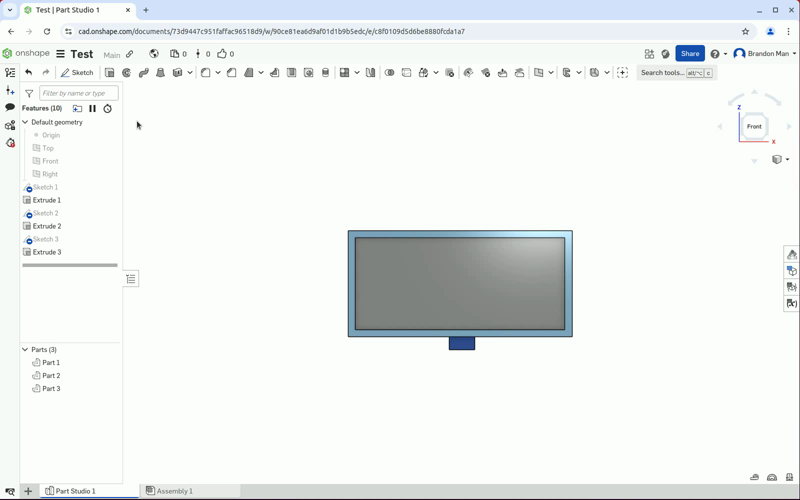
mouse_move(73, 189)
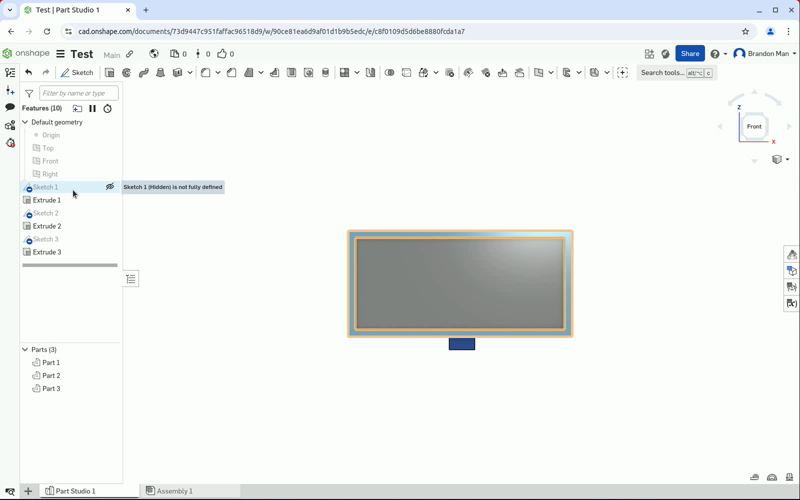
click(73, 189)
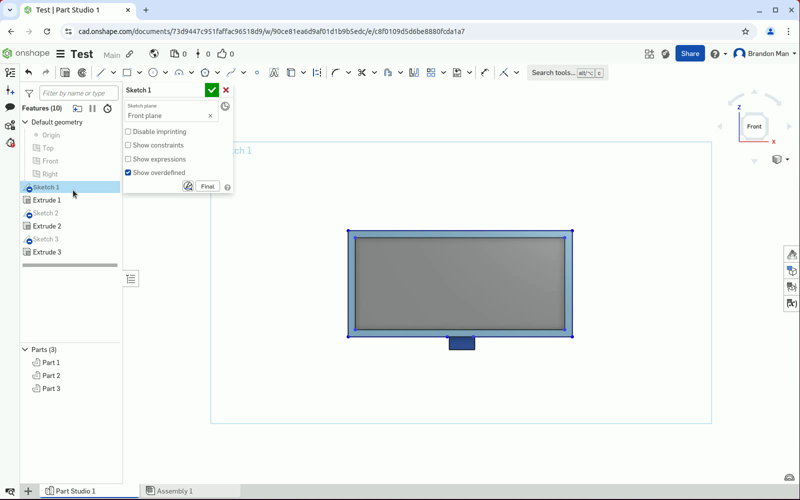
mouse_move(229, 92)
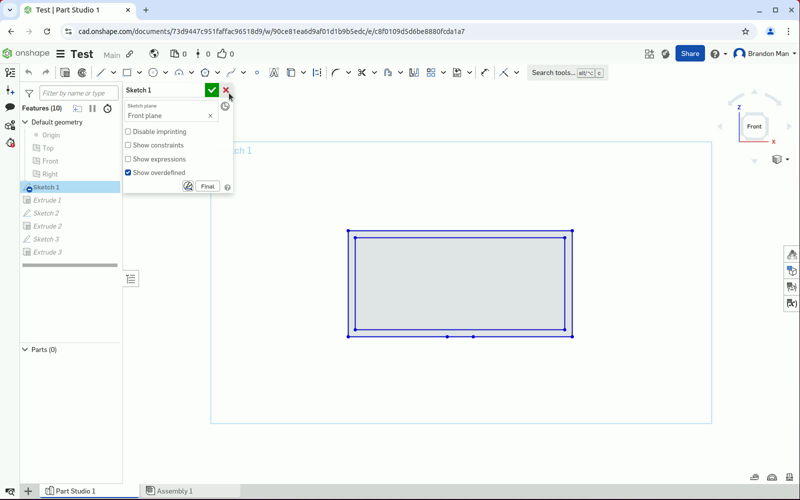
click(229, 92)
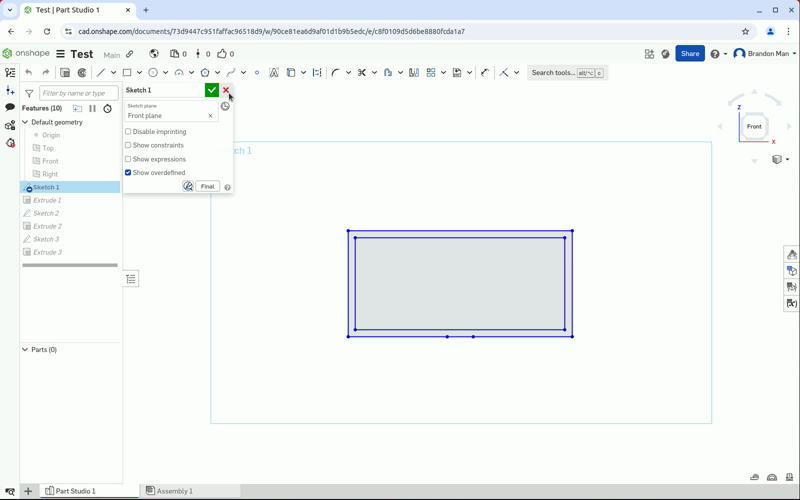
key(shift+s)
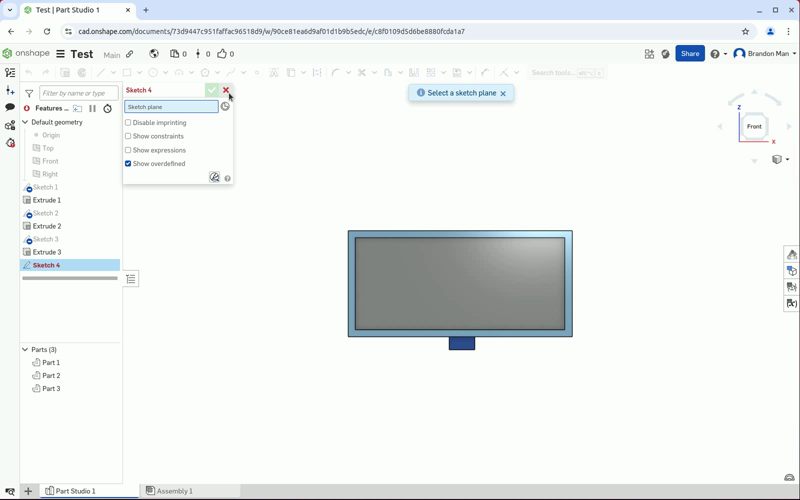
mouse_move(73, 163)
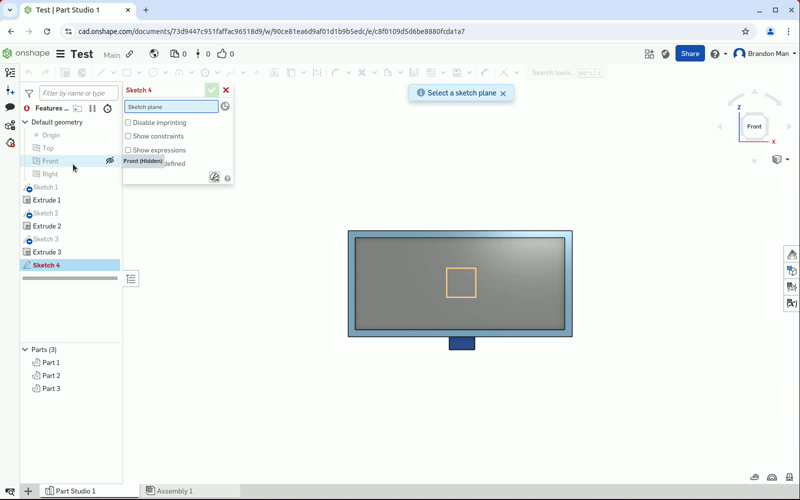
click(73, 163)
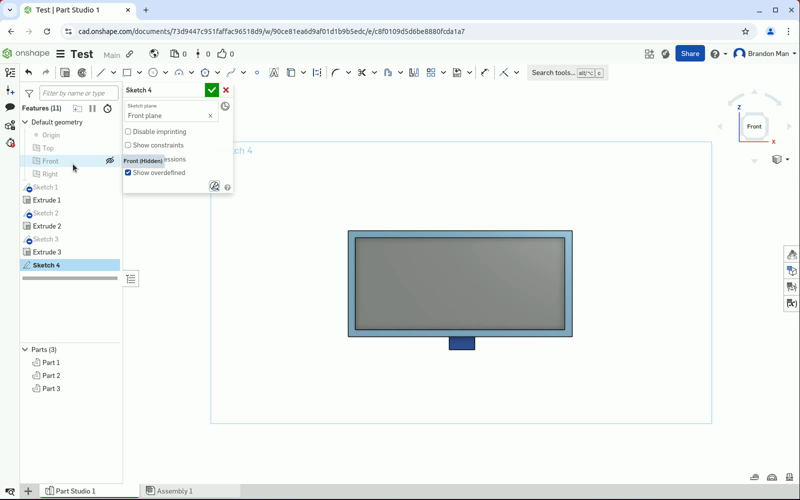
mouse_move(73, 352)
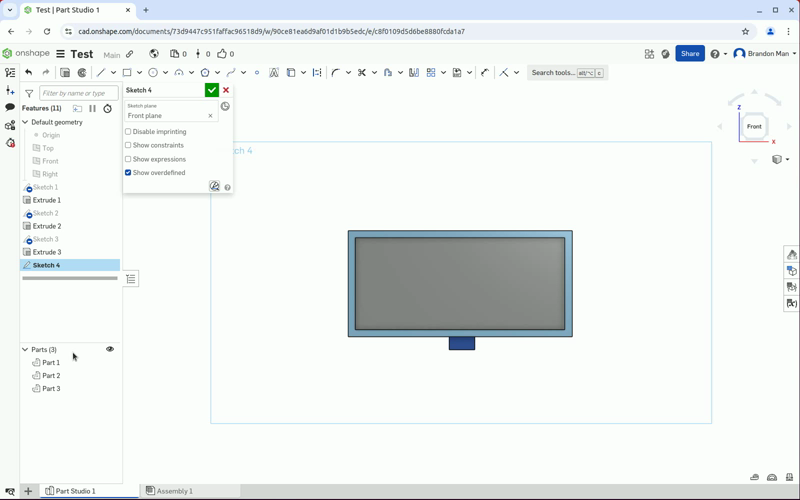
key(y)
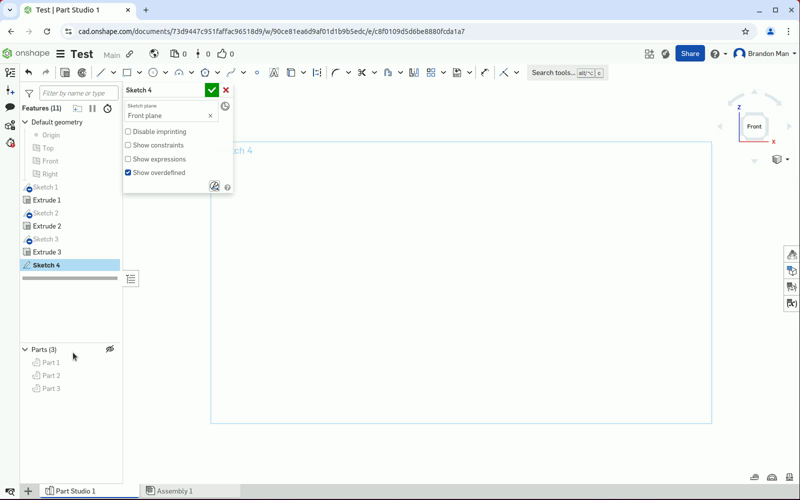
key(l)
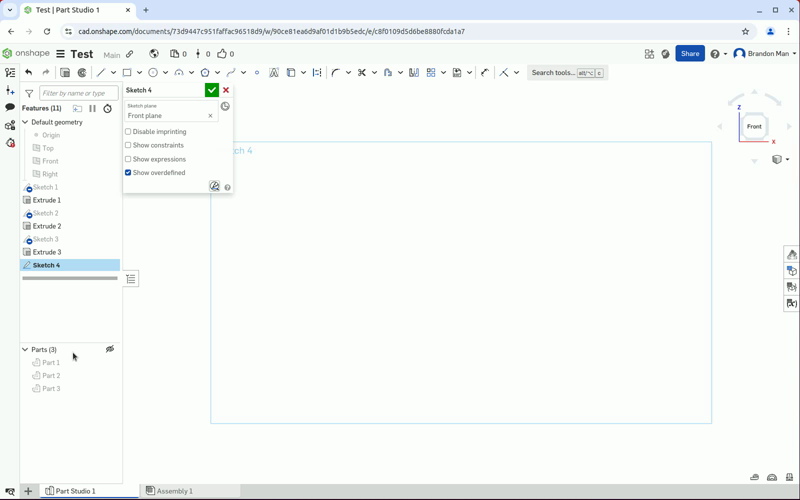
key_down(shift)
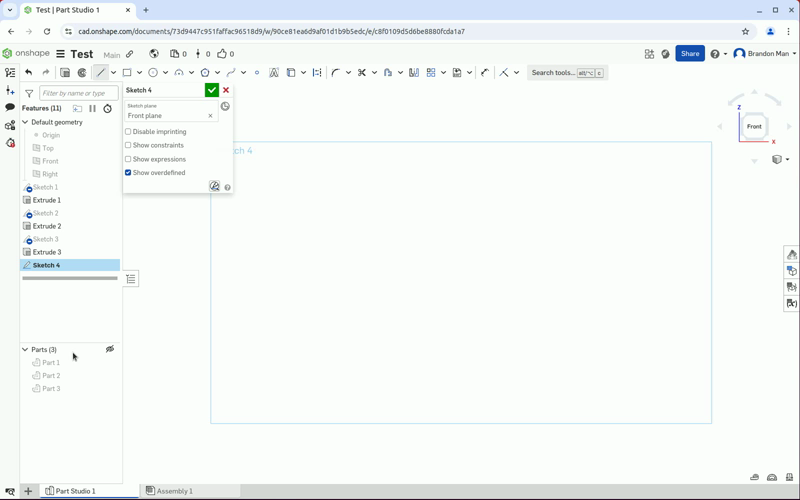
mouse_move(404, 353)
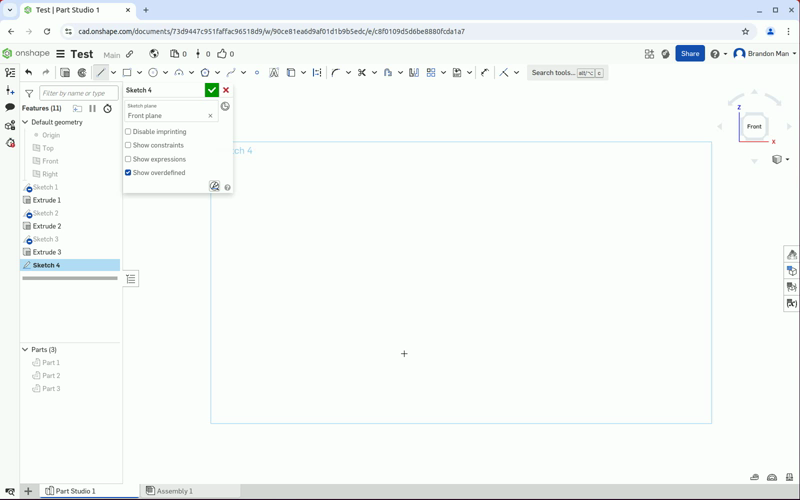
click(404, 353)
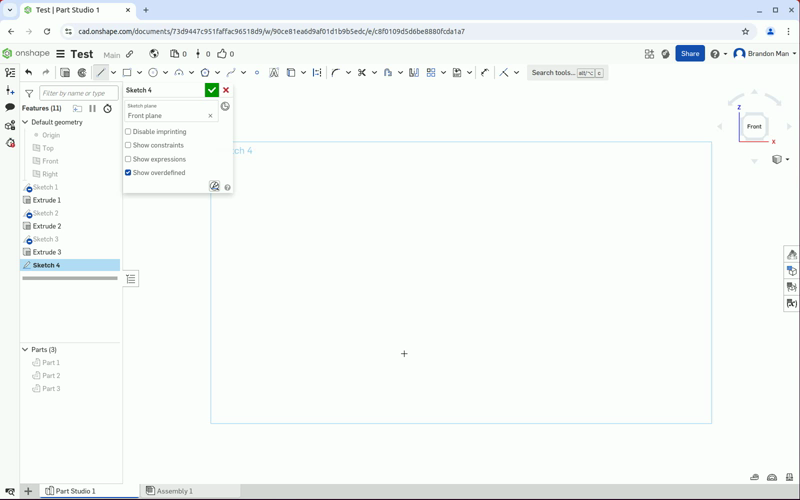
key_up(shift)
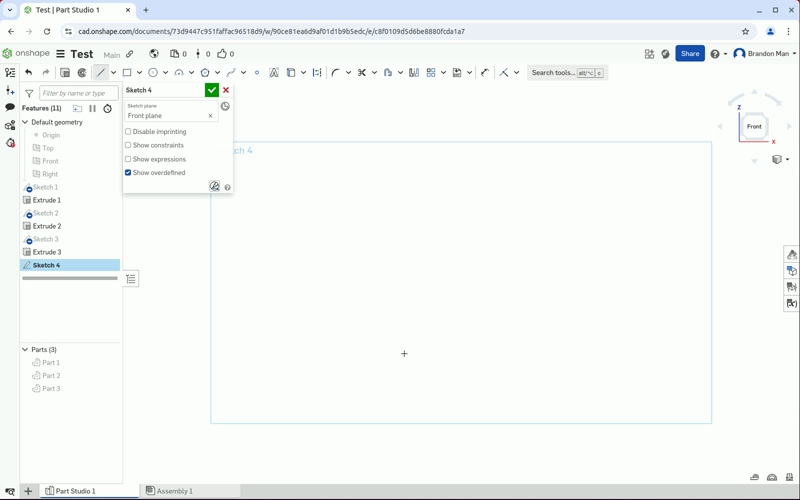
key_down(shift)
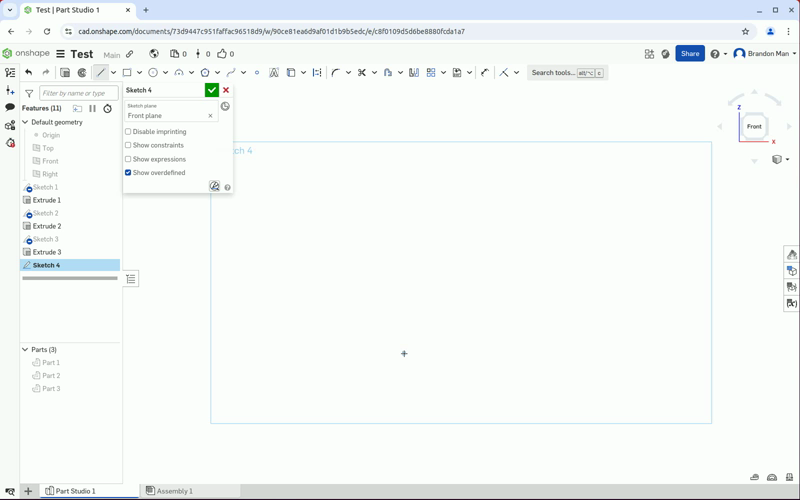
mouse_move(516, 353)
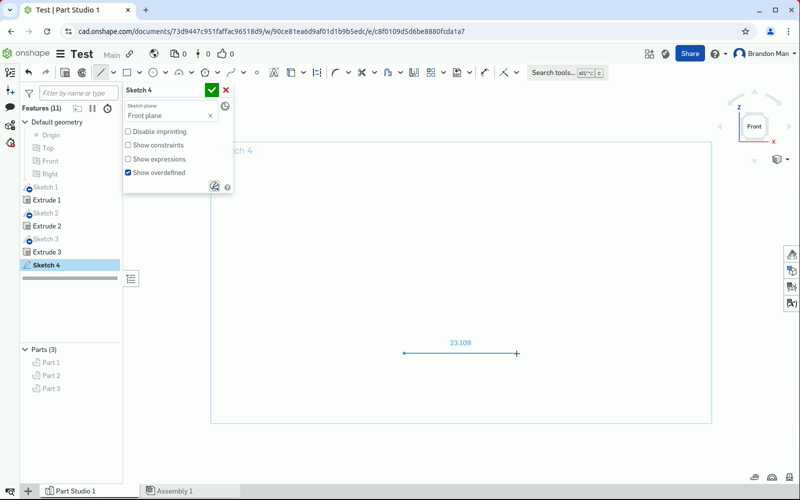
click(516, 353)
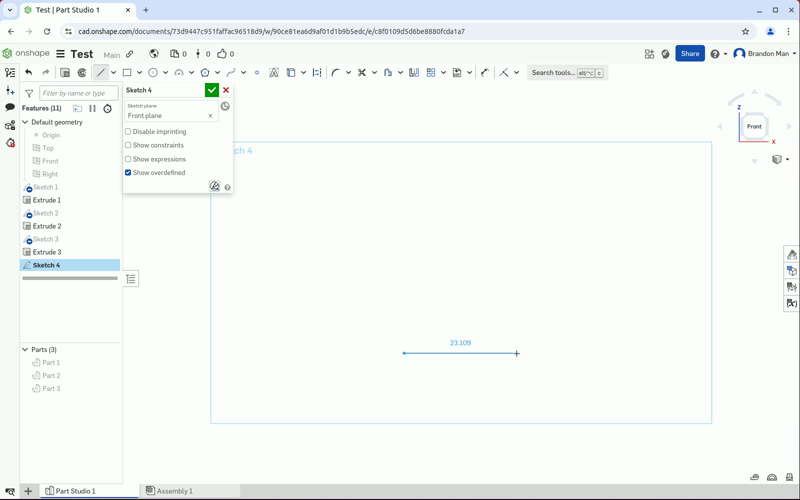
key_up(shift)
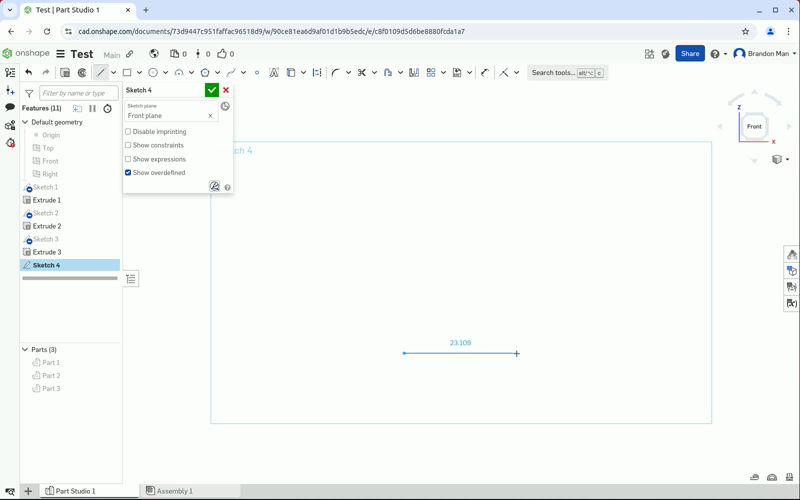
key_down(shift)
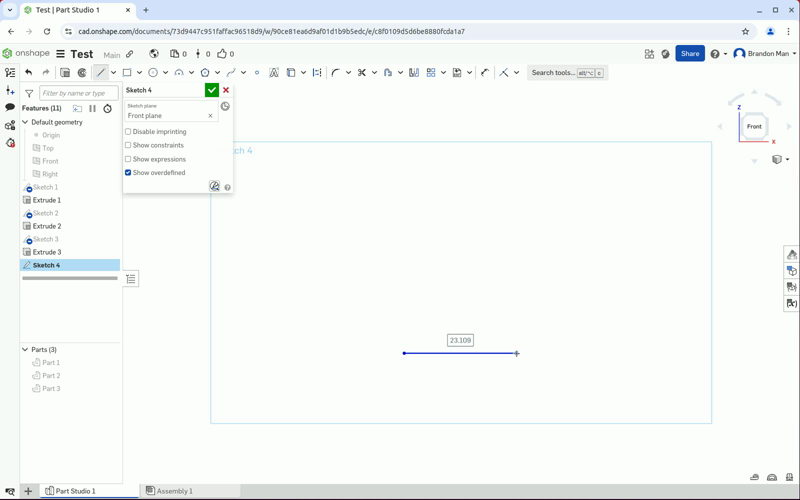
mouse_move(546, 353)
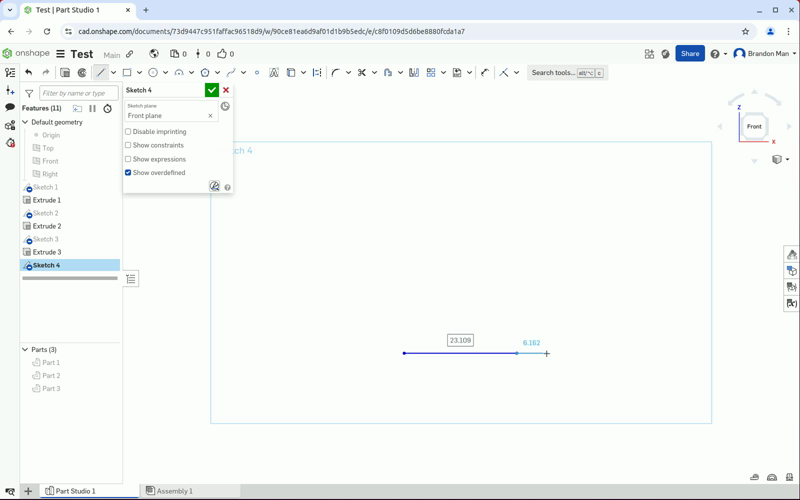
mouse_move(516, 349)
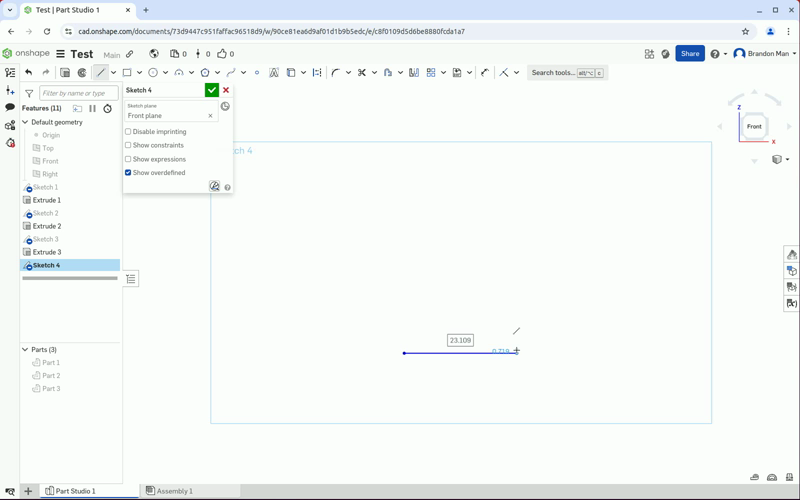
scroll(6)
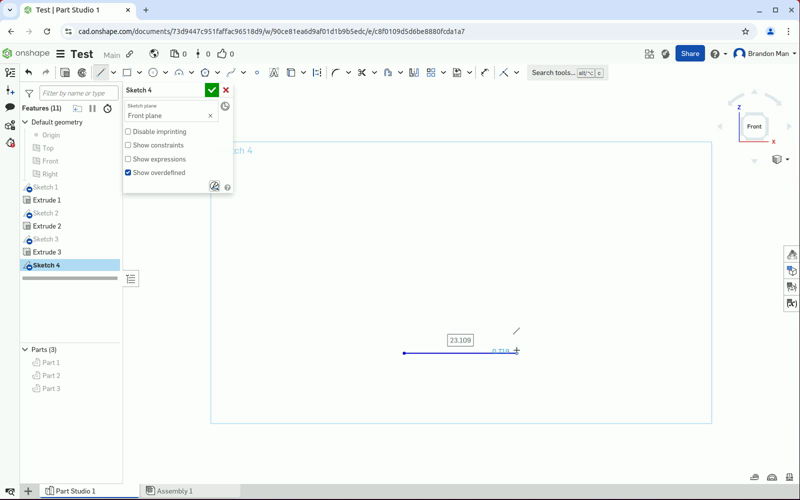
scroll(6)
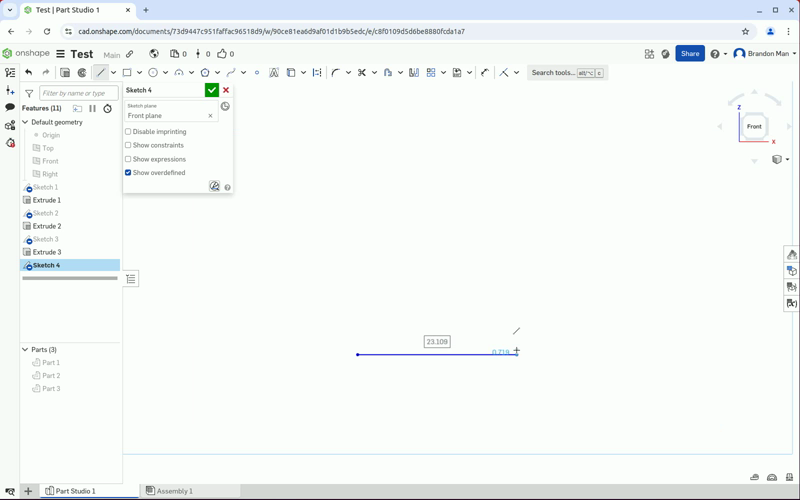
scroll(6)
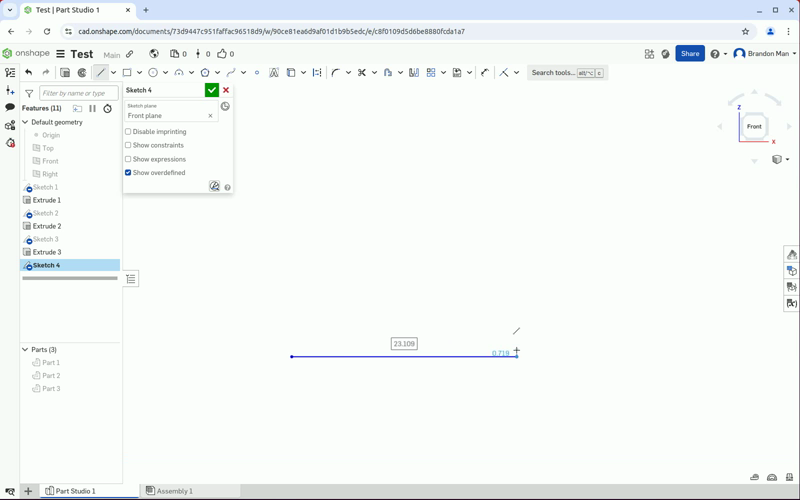
scroll(6)
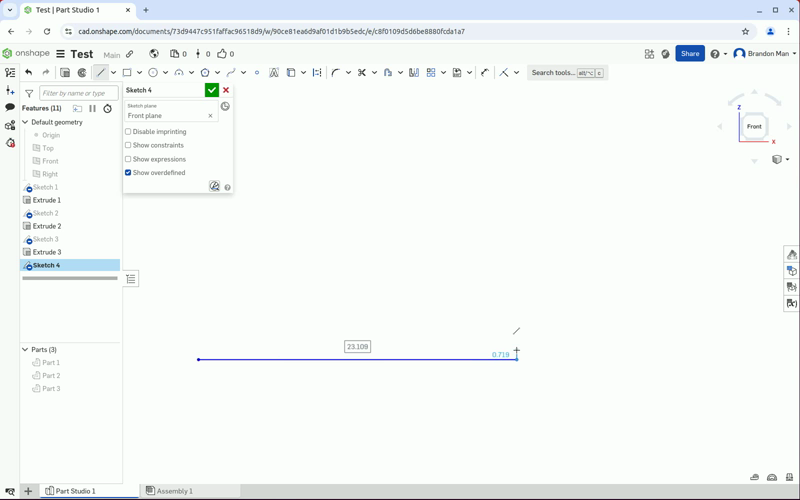
scroll(6)
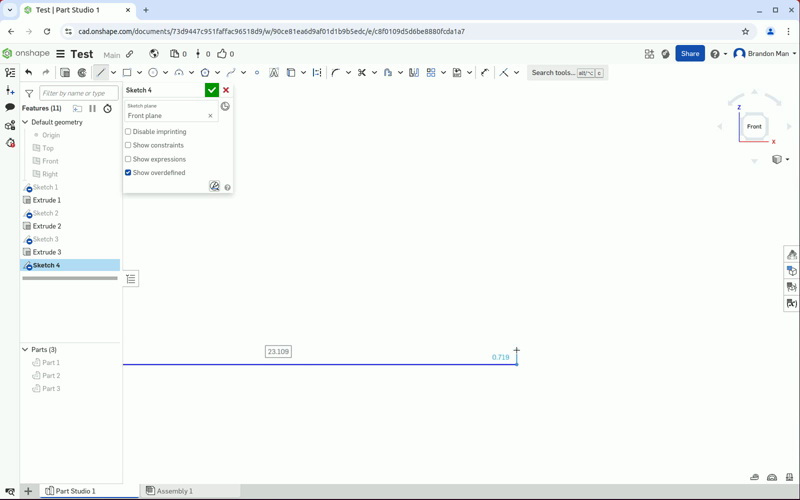
scroll(6)
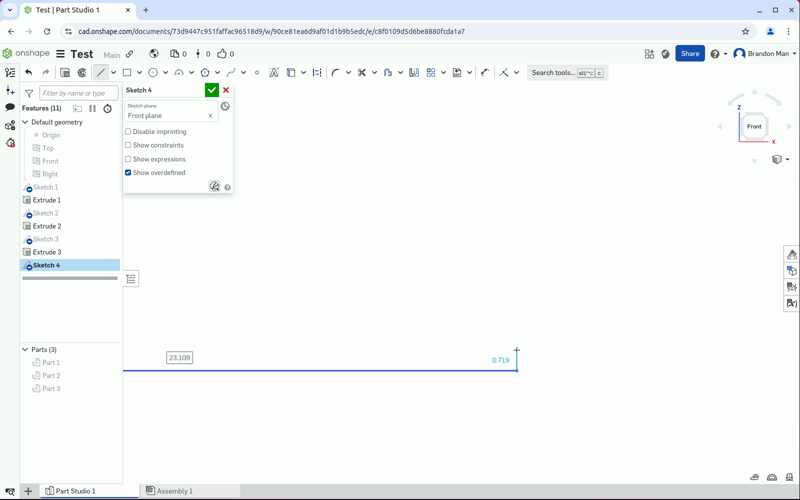
scroll(6)
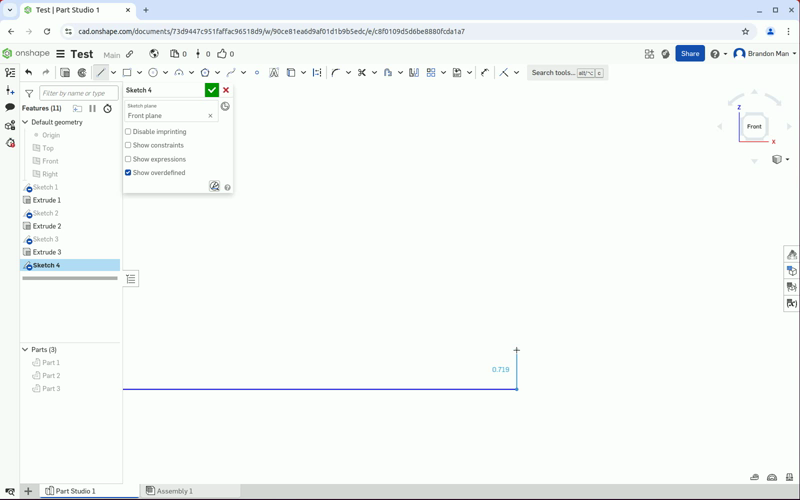
click(516, 349)
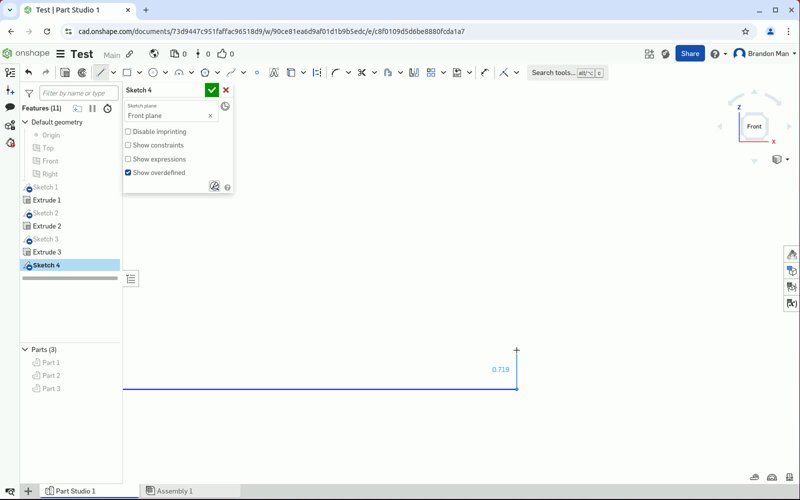
scroll(-6)
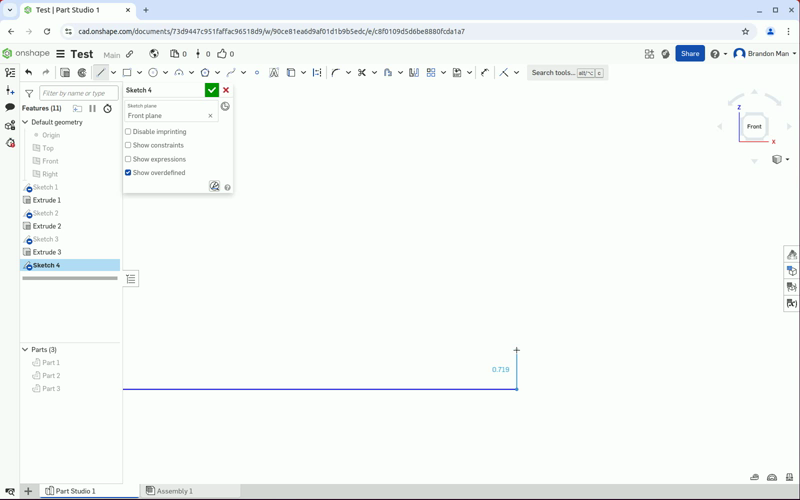
scroll(-6)
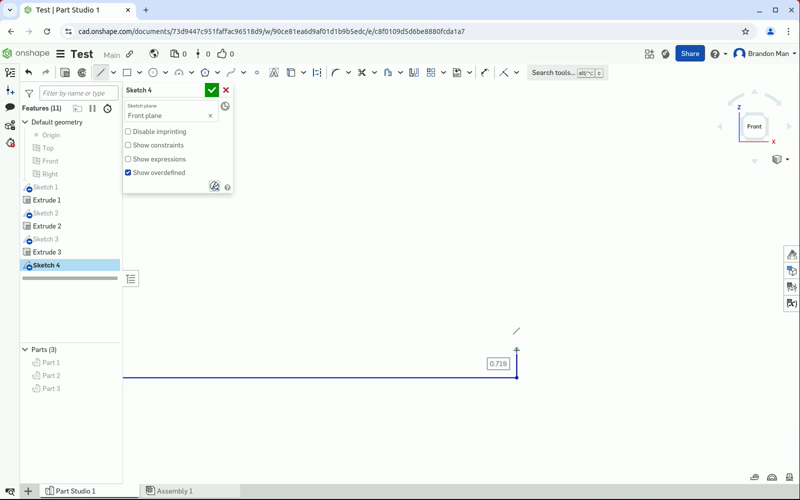
scroll(-6)
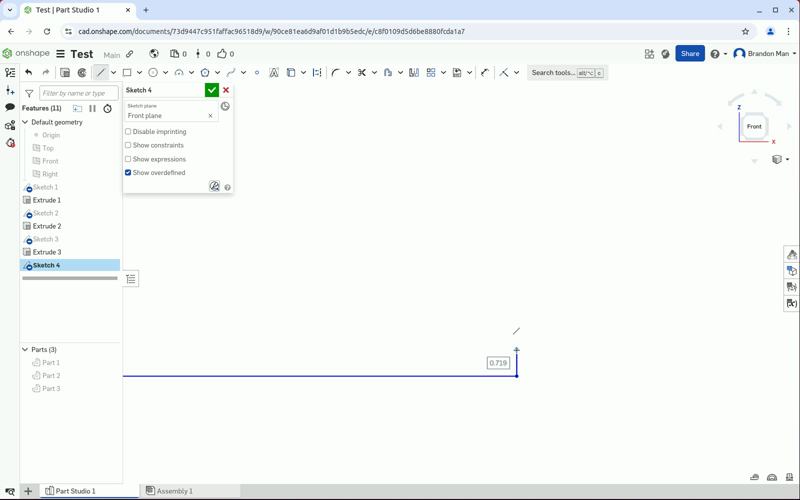
scroll(-6)
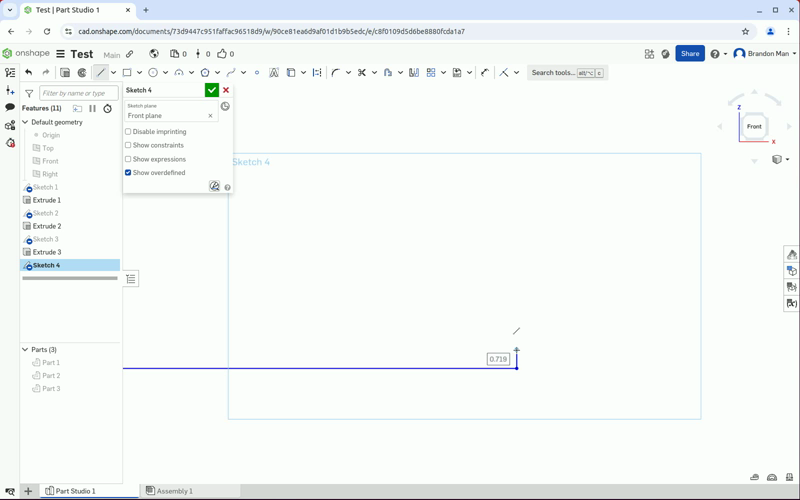
scroll(-6)
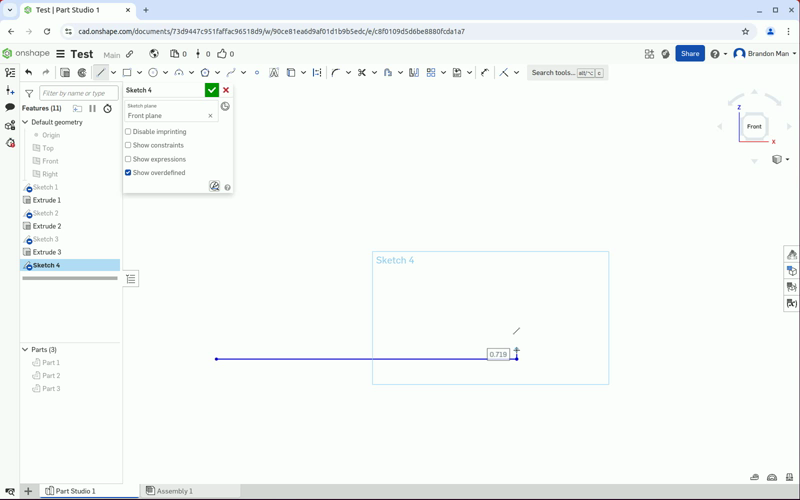
scroll(-6)
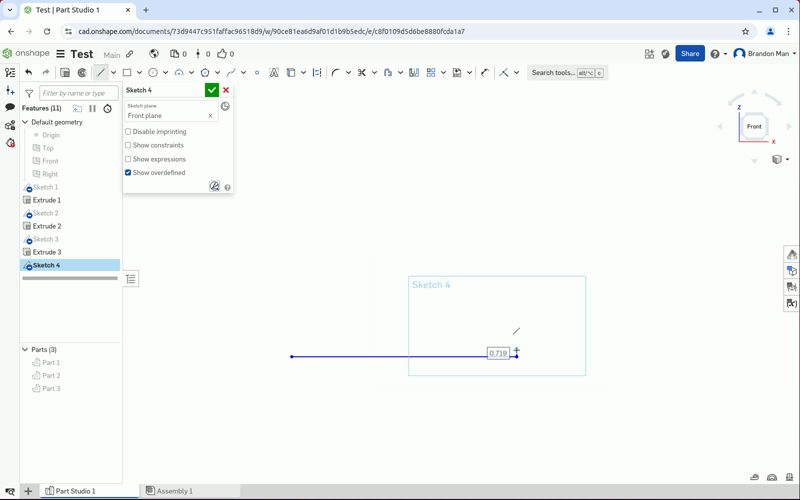
scroll(-6)
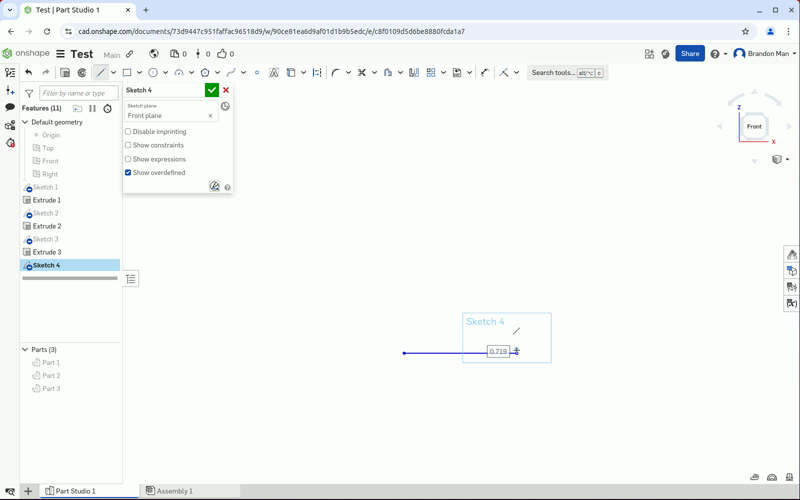
key_up(shift)
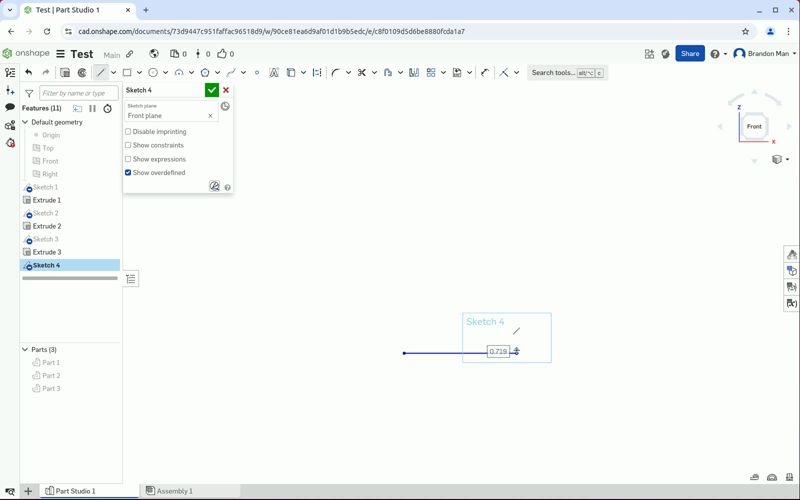
key_down(shift)
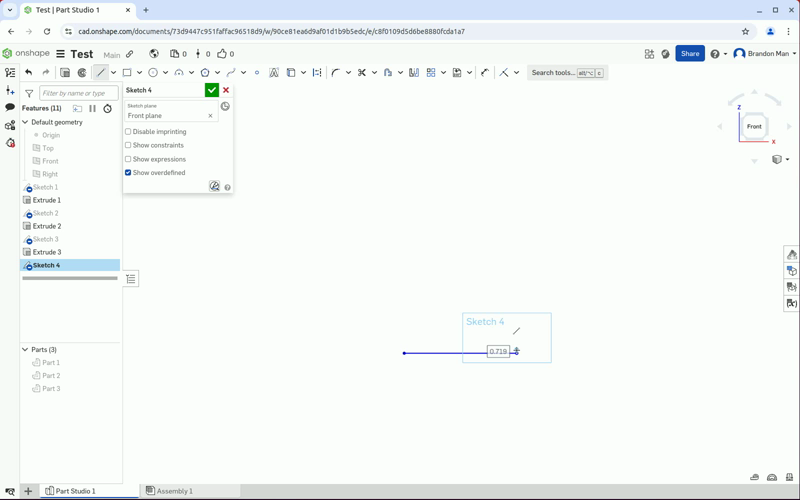
mouse_move(546, 349)
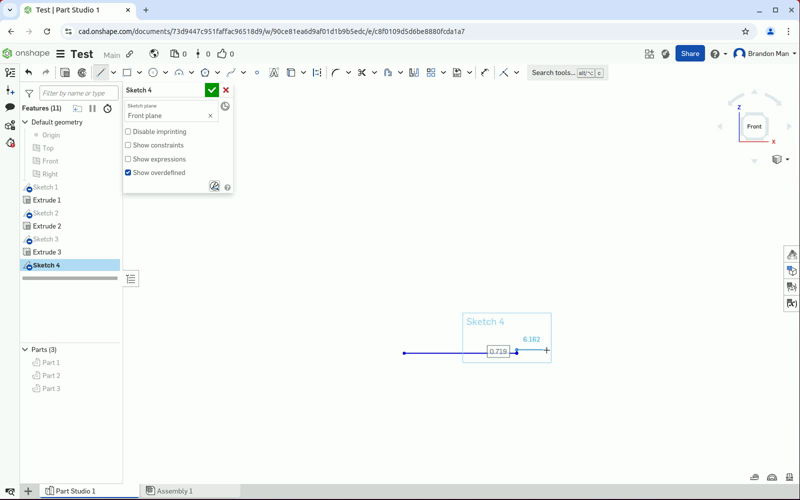
mouse_move(473, 349)
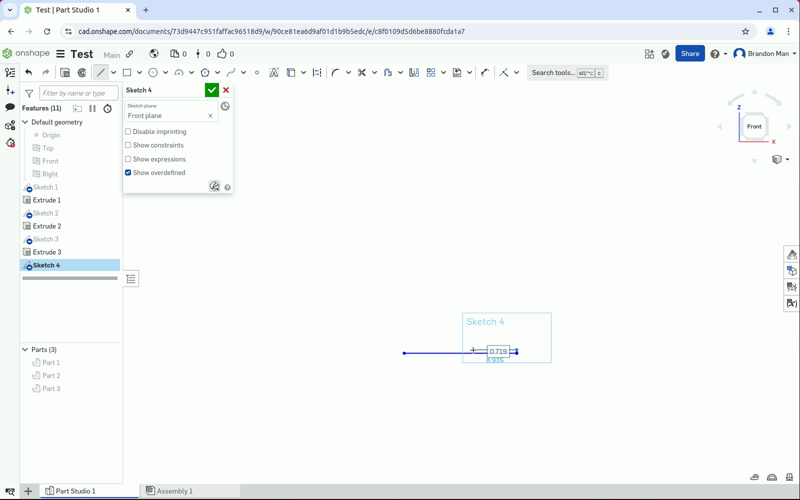
click(473, 349)
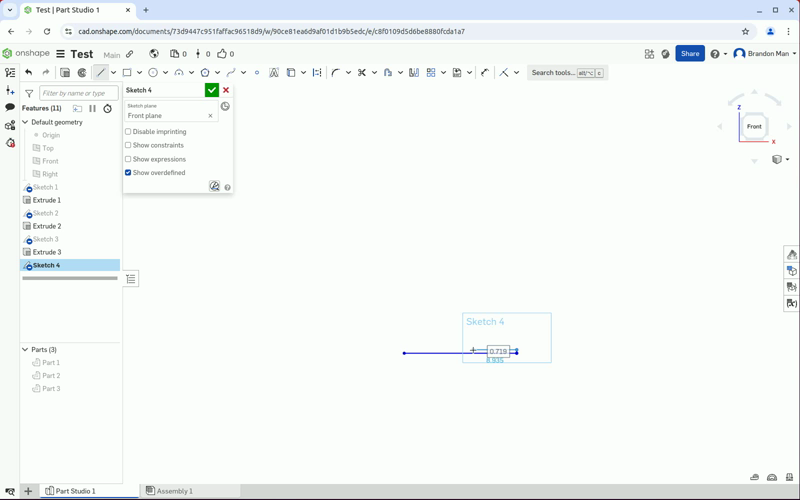
key_up(shift)
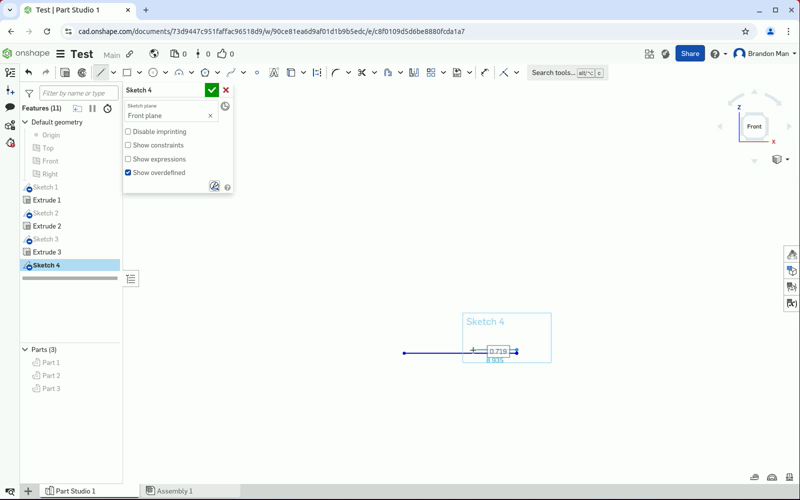
key_down(shift)
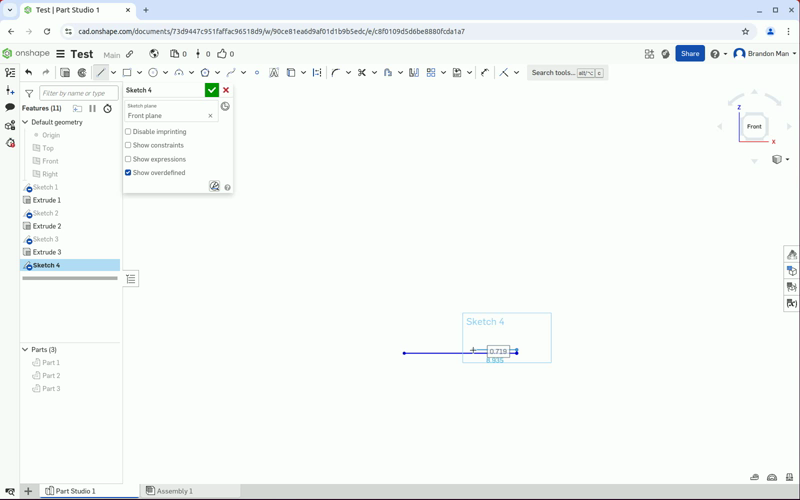
mouse_move(503, 349)
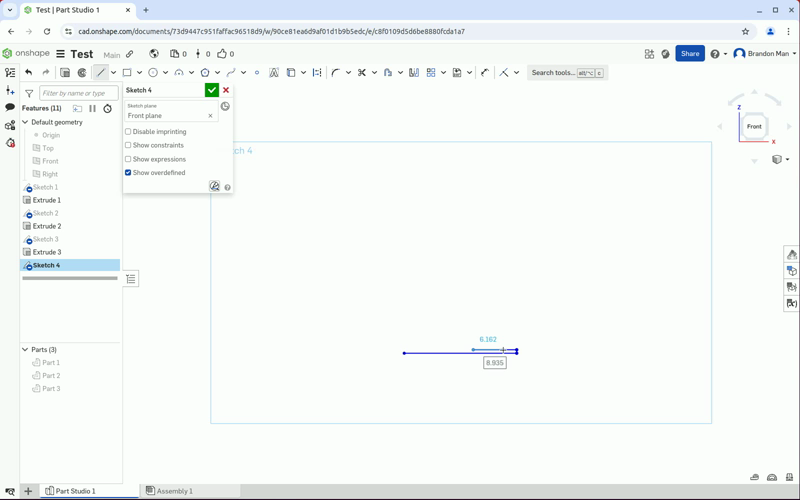
mouse_move(448, 349)
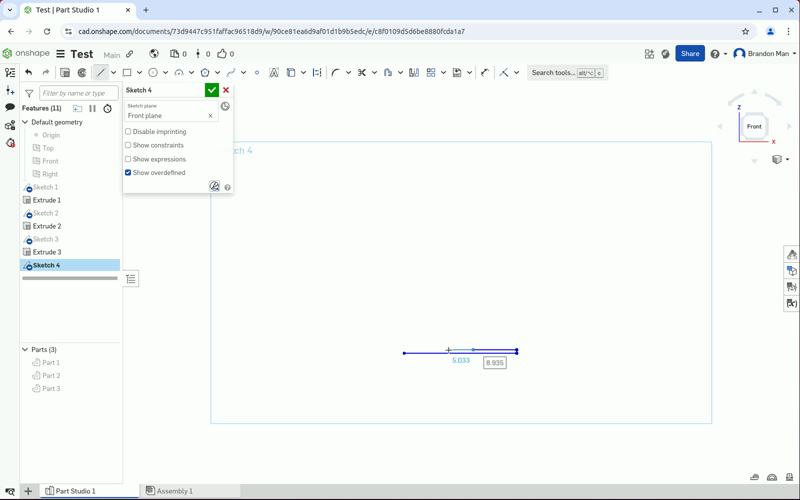
click(448, 349)
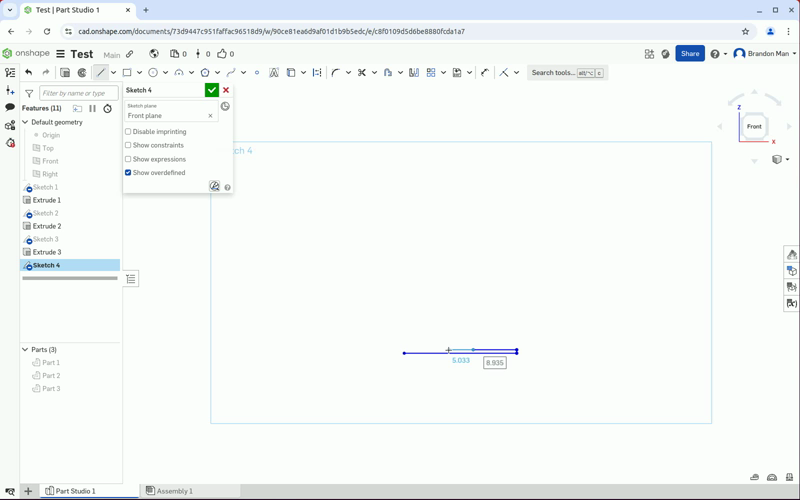
key_up(shift)
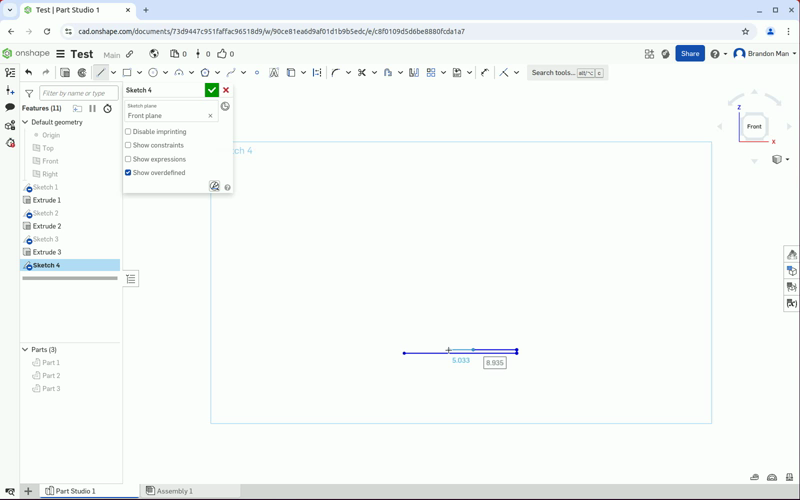
key_down(shift)
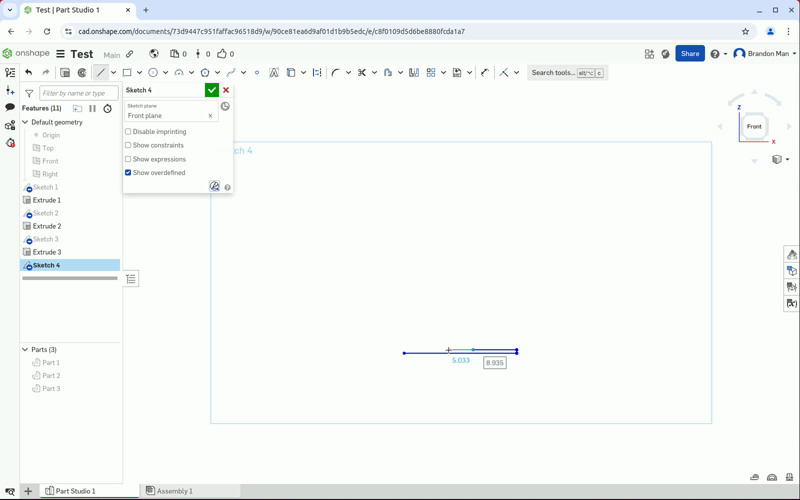
mouse_move(478, 349)
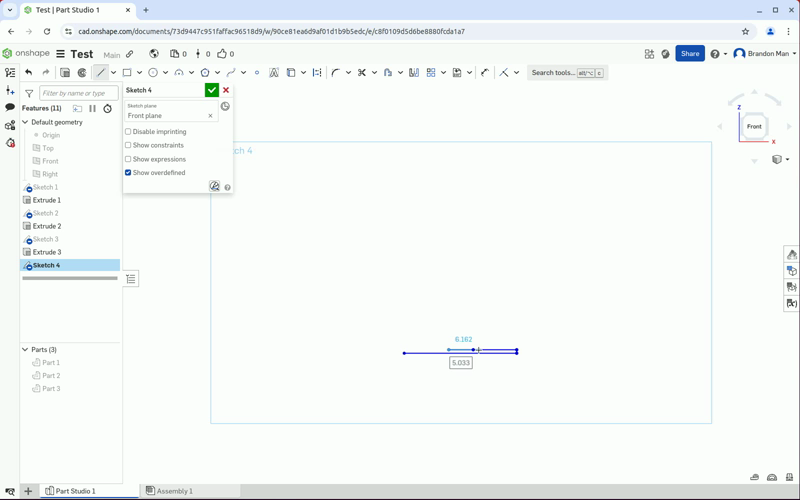
mouse_move(404, 349)
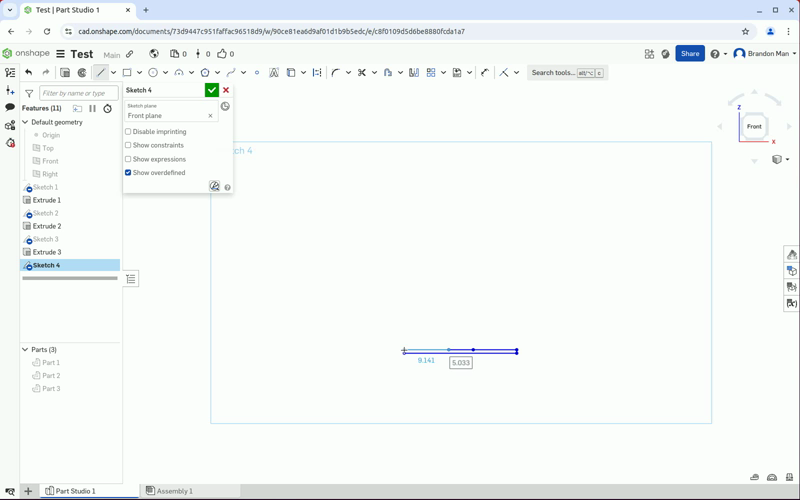
scroll(6)
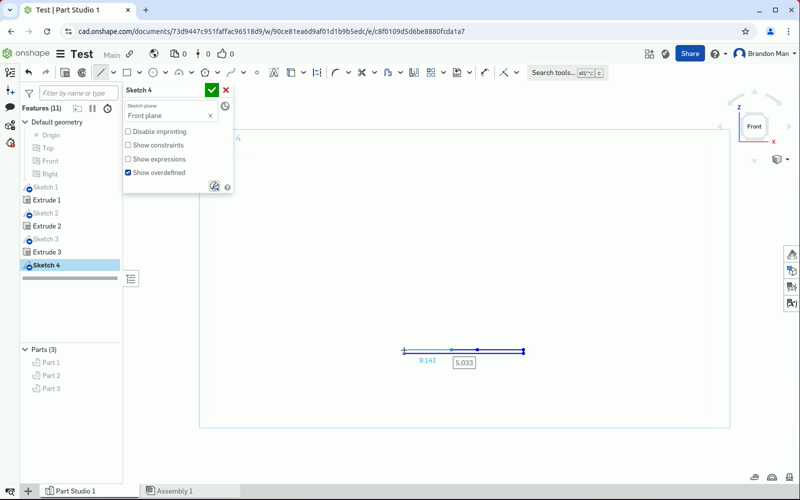
scroll(6)
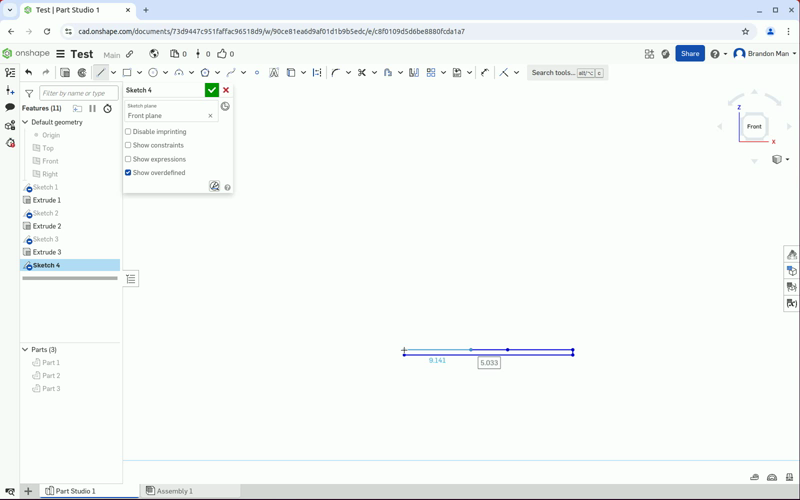
scroll(6)
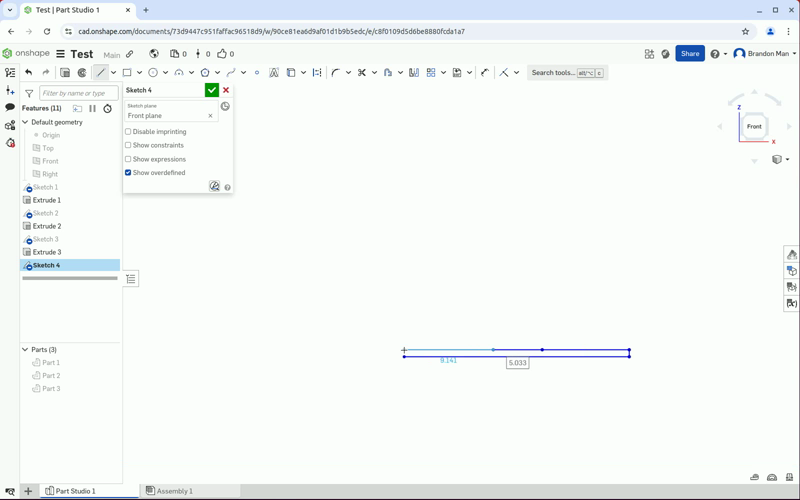
scroll(6)
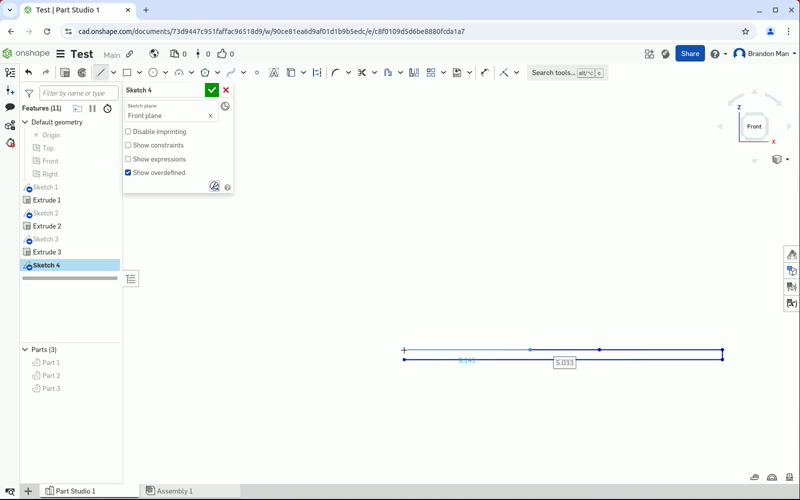
scroll(6)
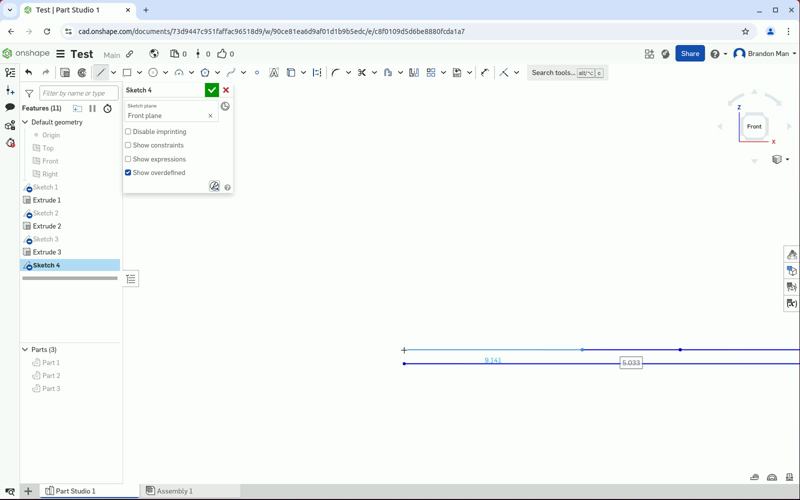
scroll(6)
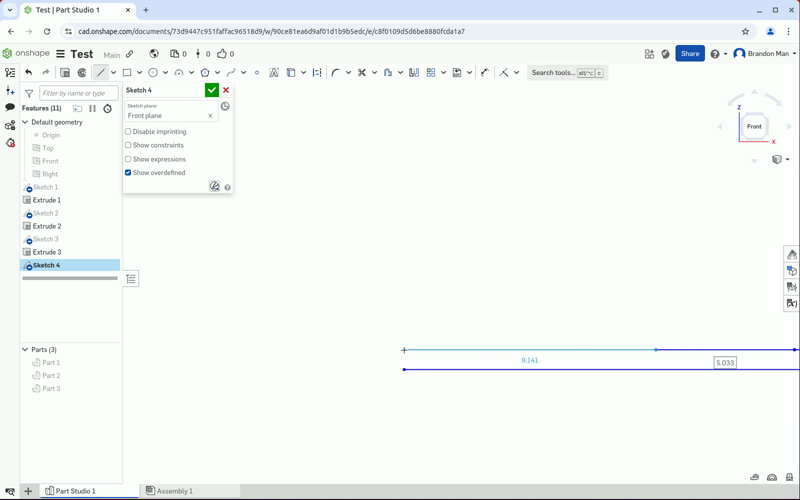
scroll(6)
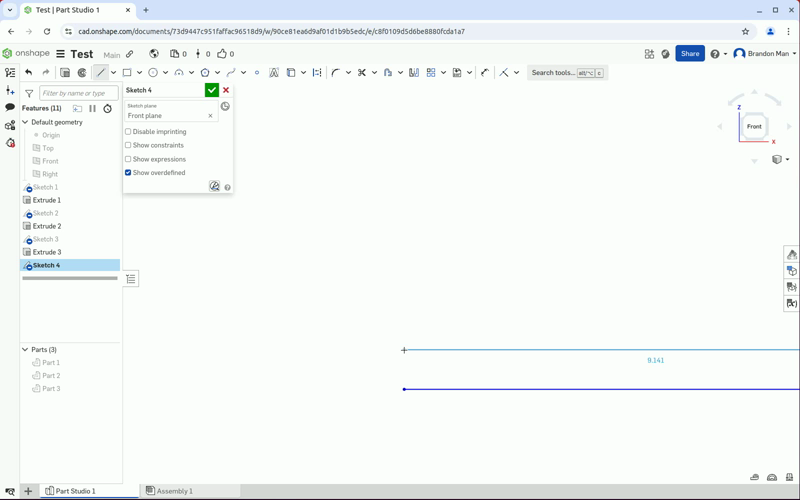
click(404, 349)
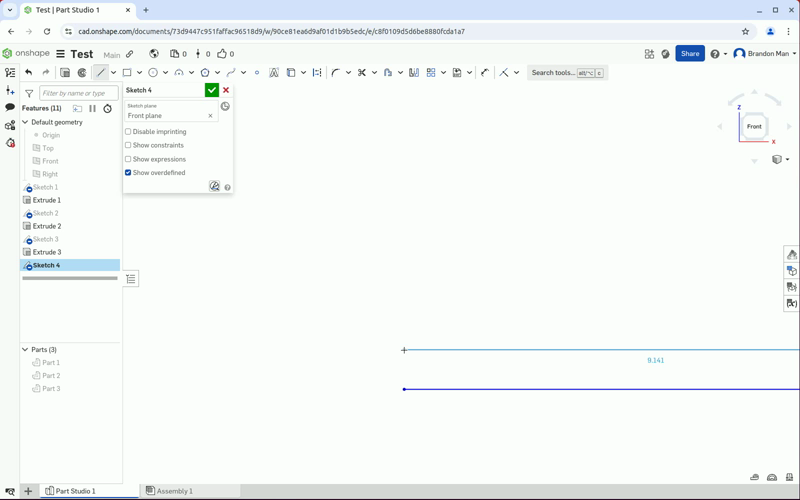
scroll(-6)
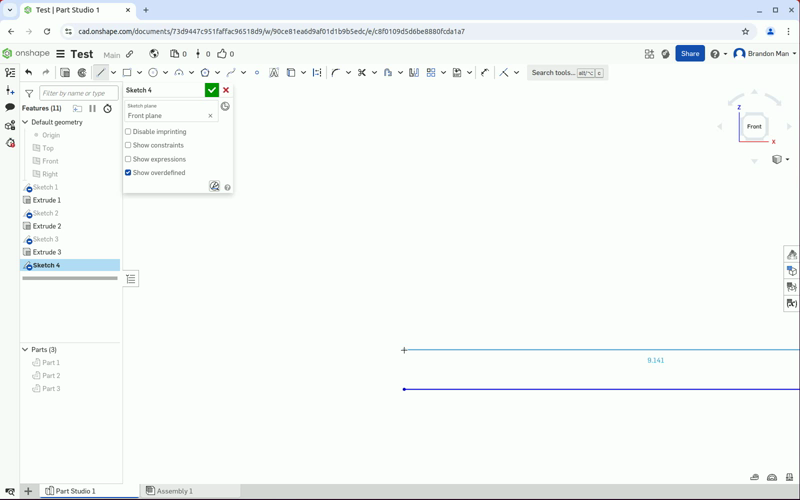
scroll(-6)
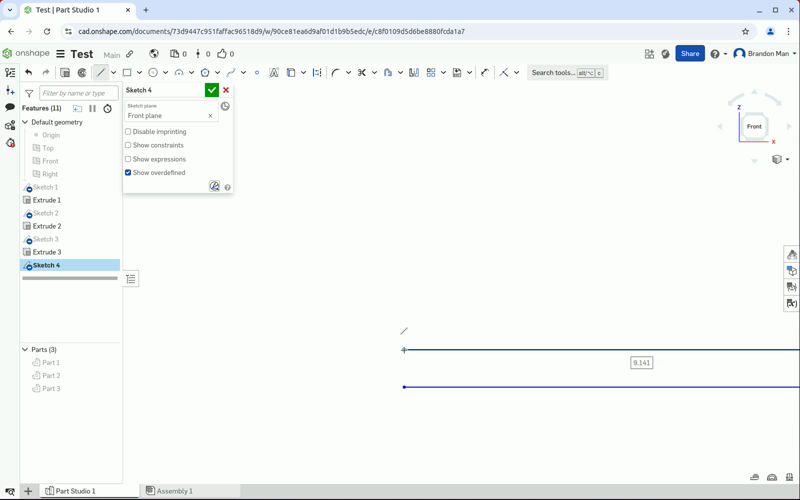
scroll(-6)
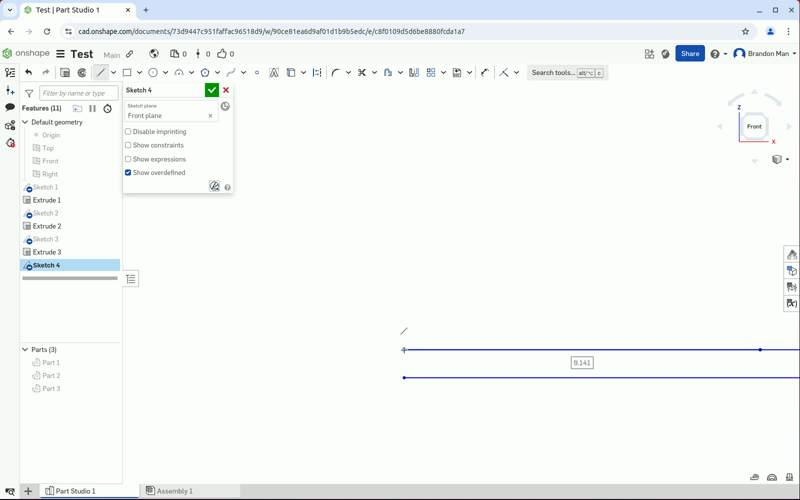
scroll(-6)
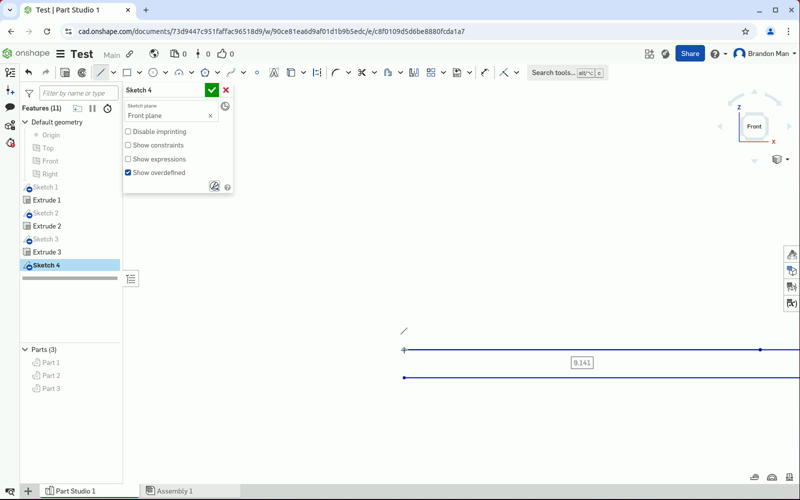
scroll(-6)
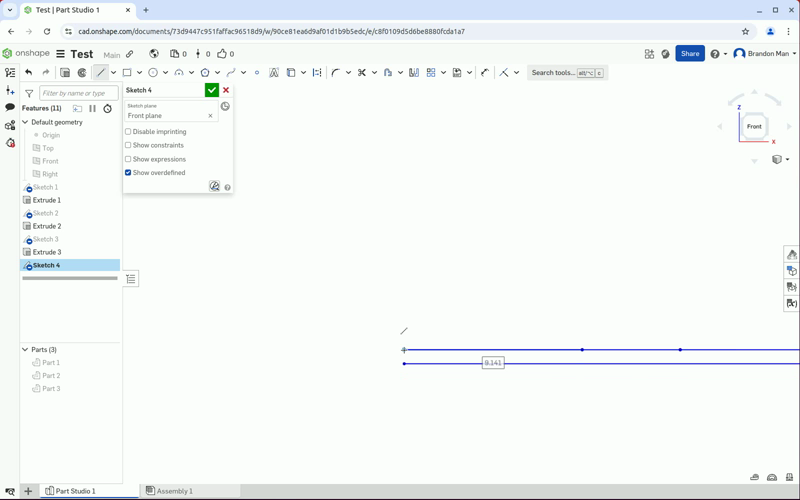
scroll(-6)
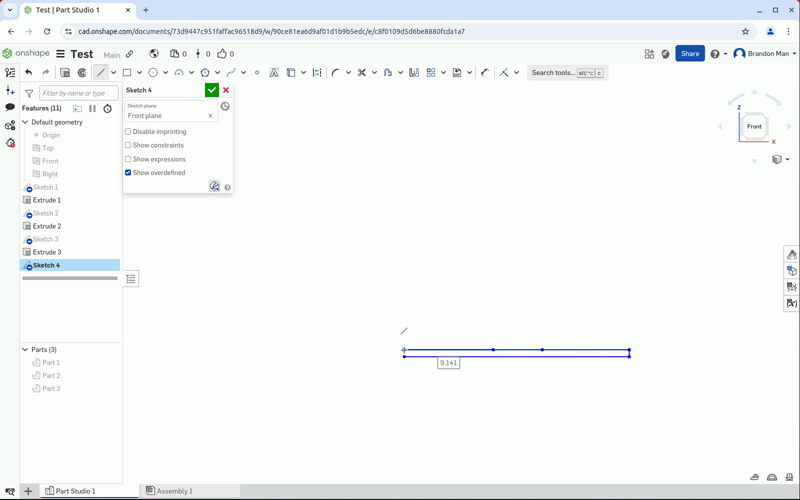
scroll(-6)
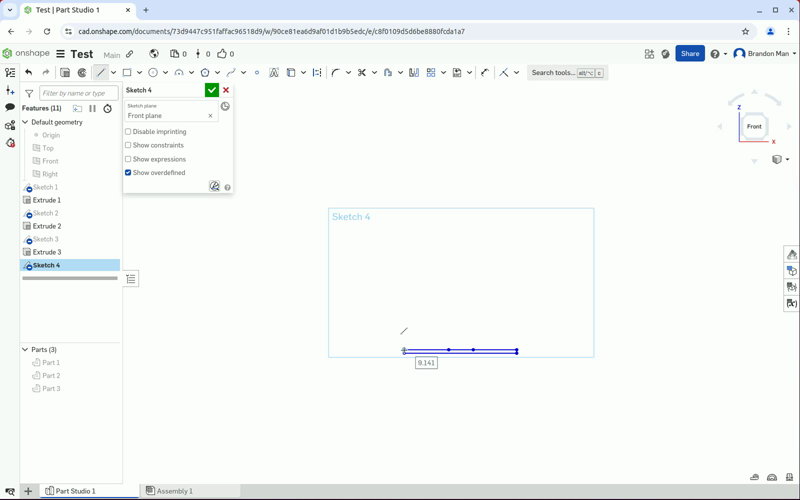
key_up(shift)
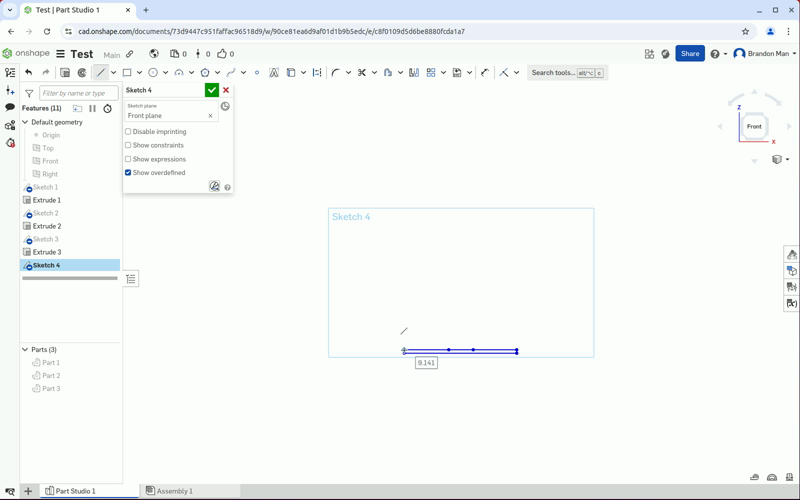
mouse_move(434, 349)
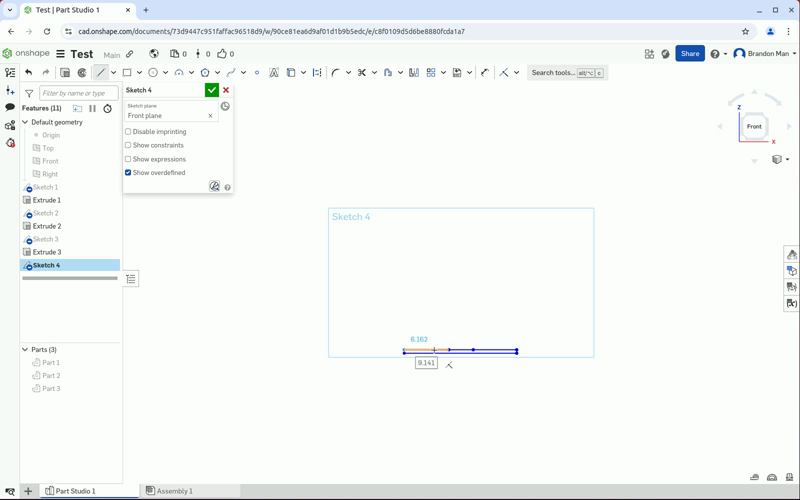
key_down(shift)
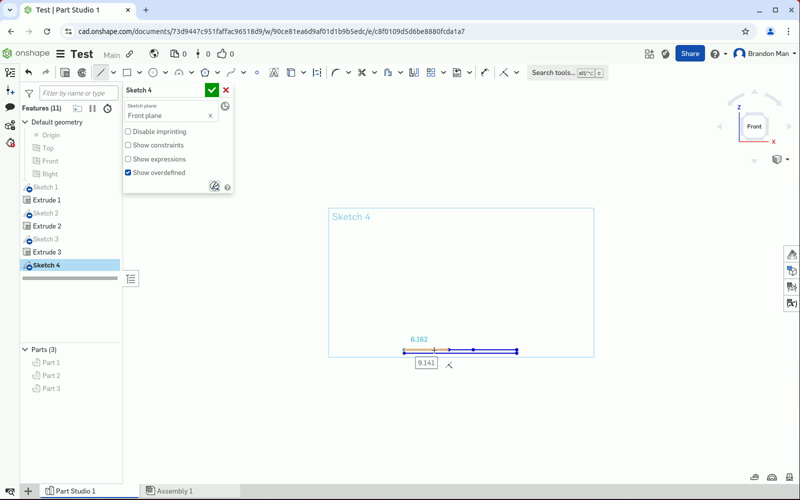
mouse_move(404, 353)
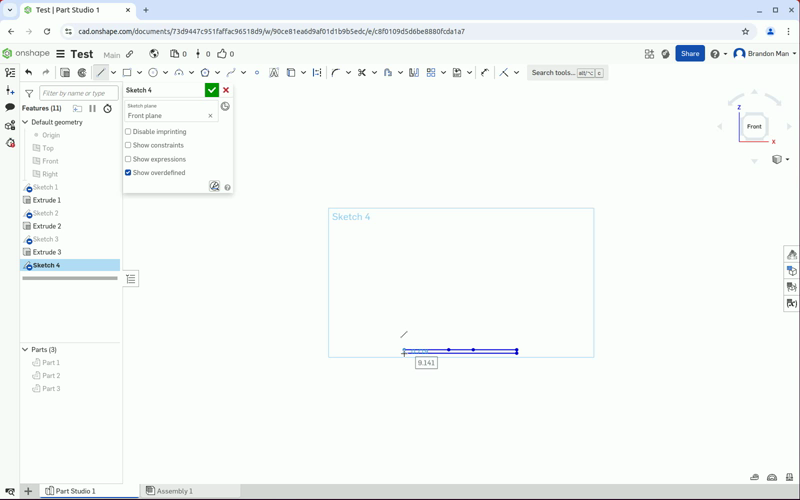
scroll(6)
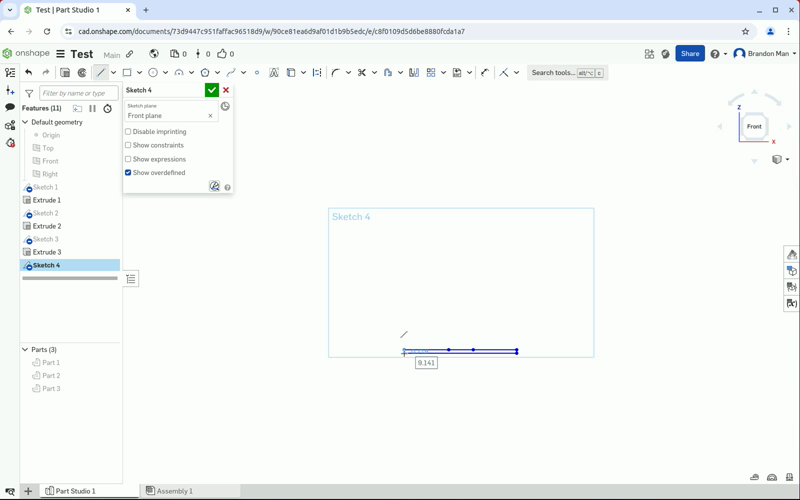
scroll(6)
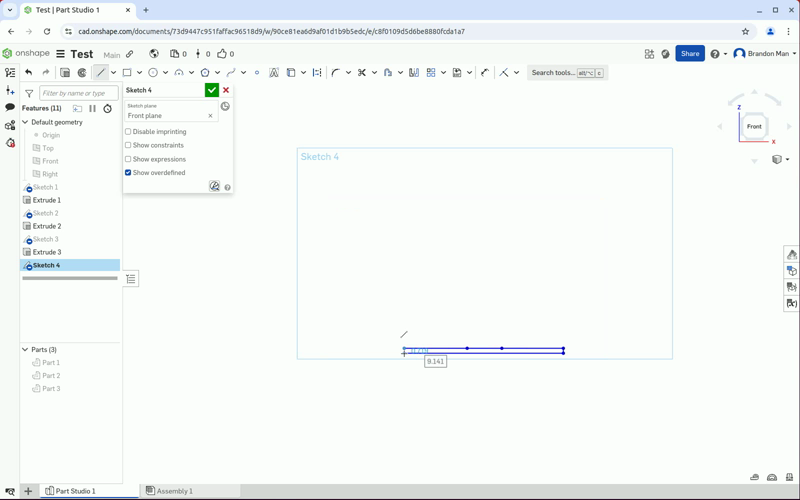
scroll(6)
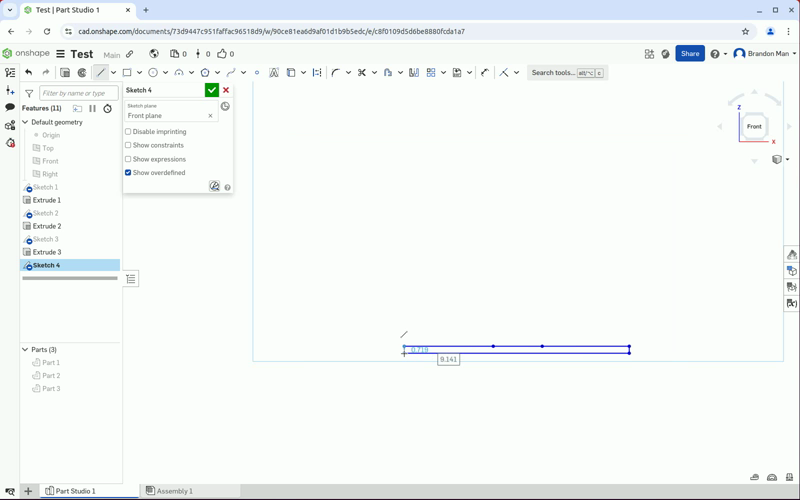
scroll(6)
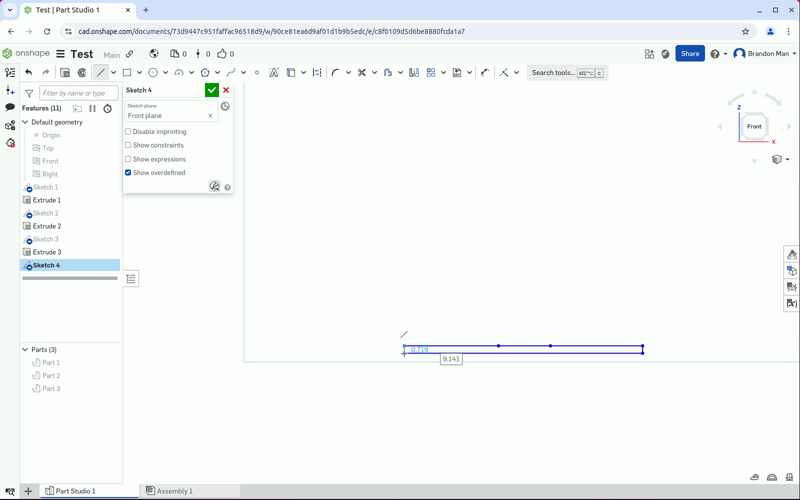
scroll(6)
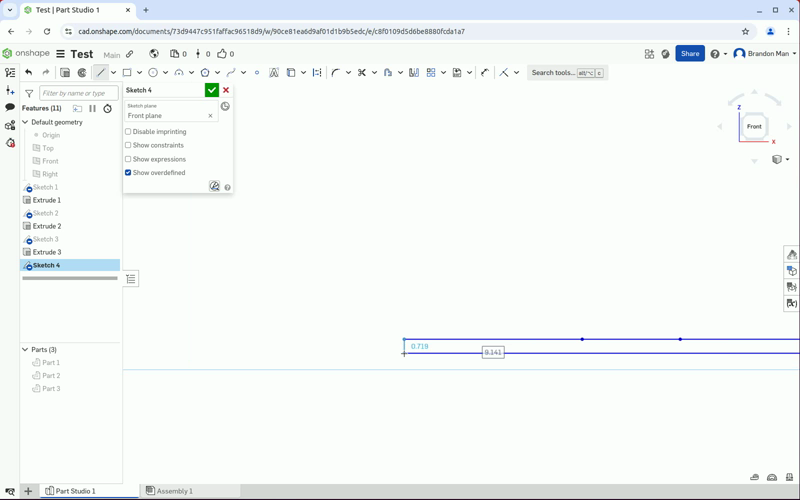
scroll(6)
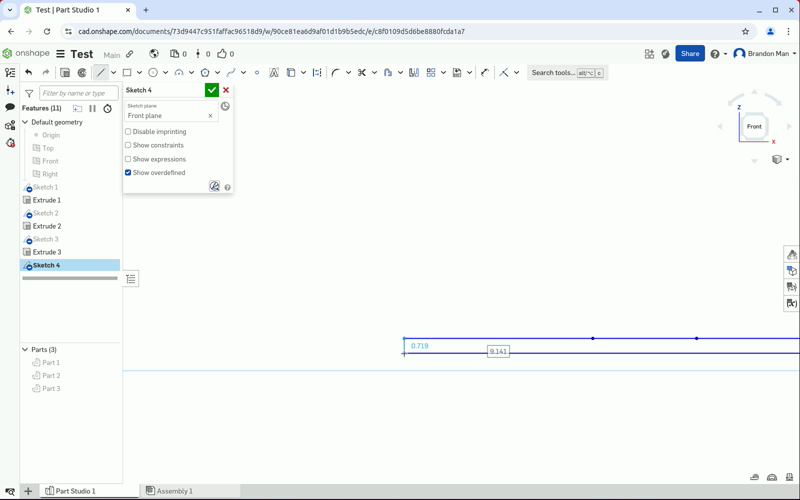
scroll(6)
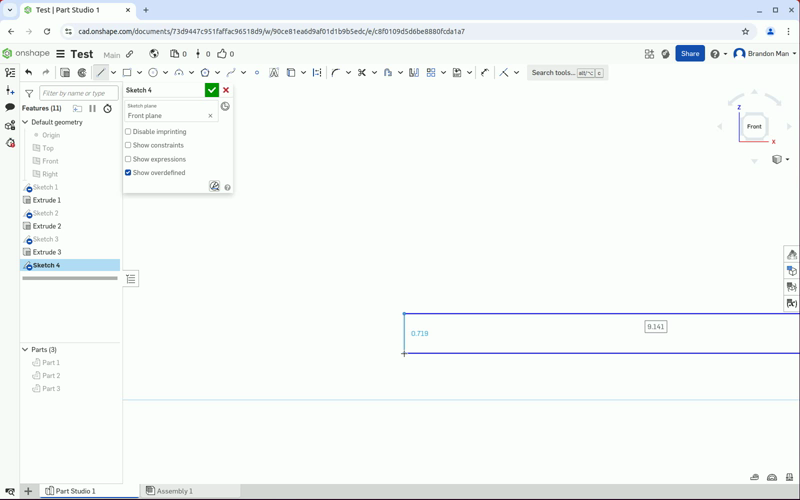
key_up(shift)
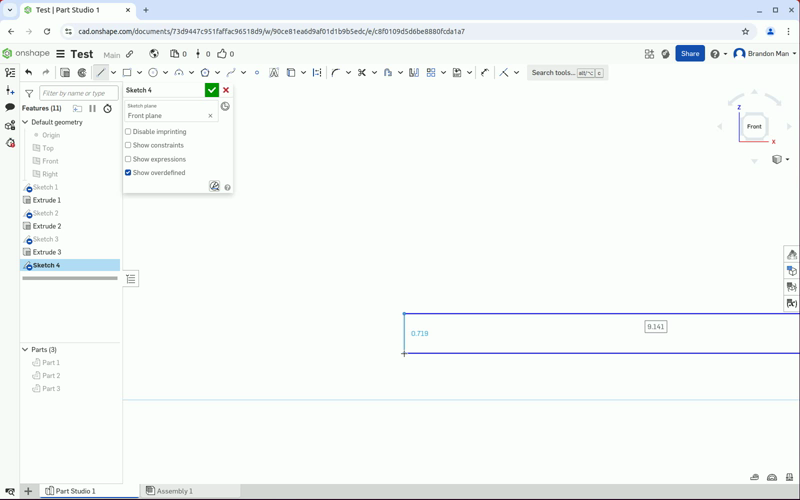
click(404, 353)
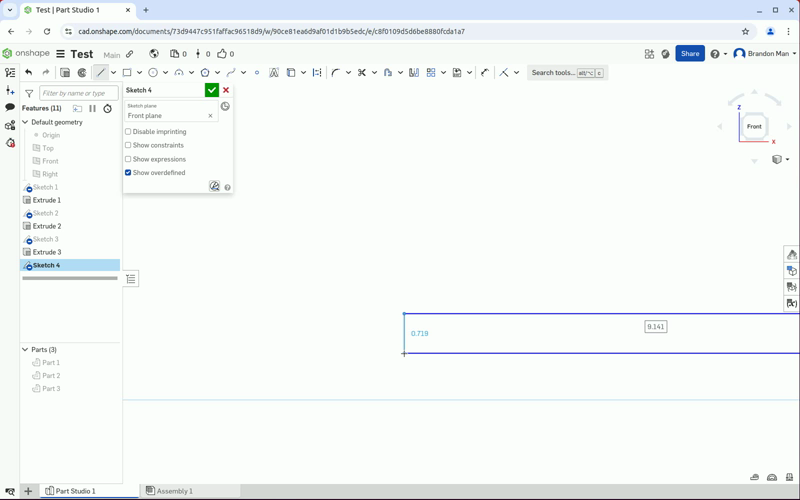
scroll(-6)
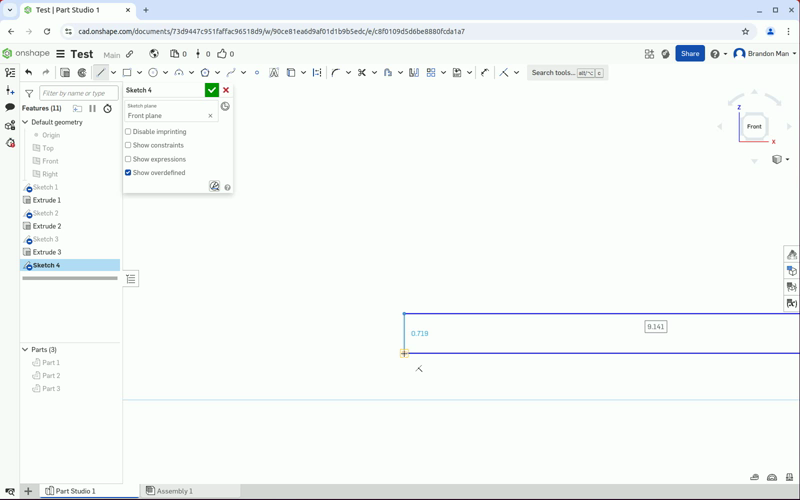
scroll(-6)
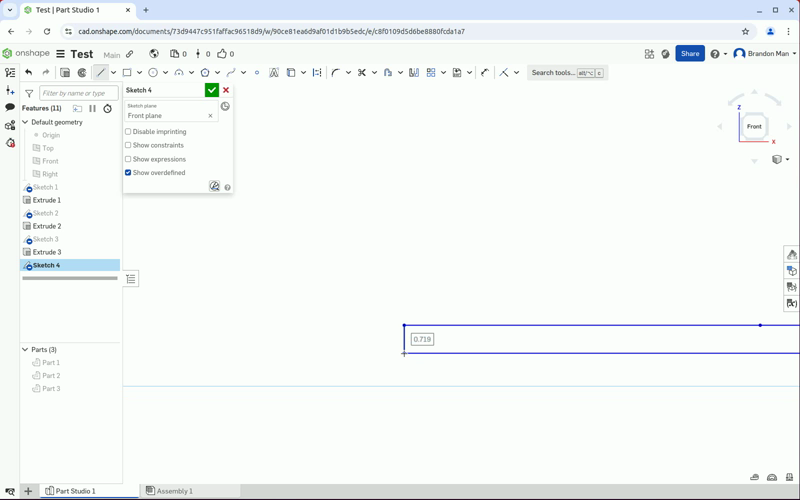
scroll(-6)
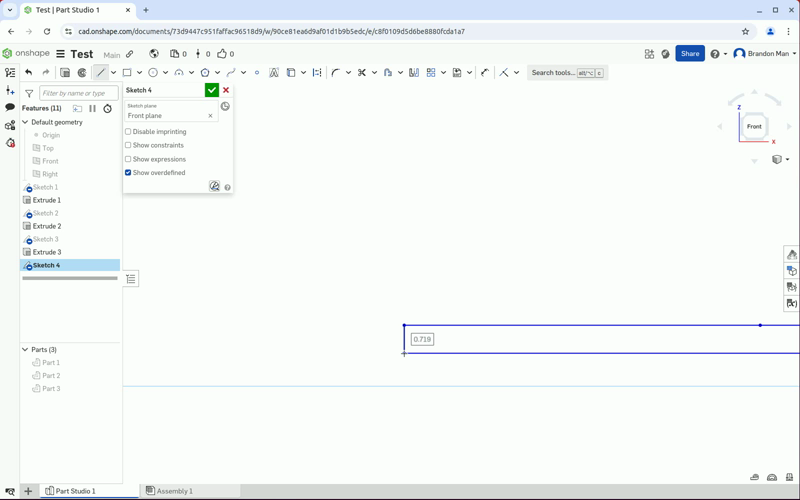
scroll(-6)
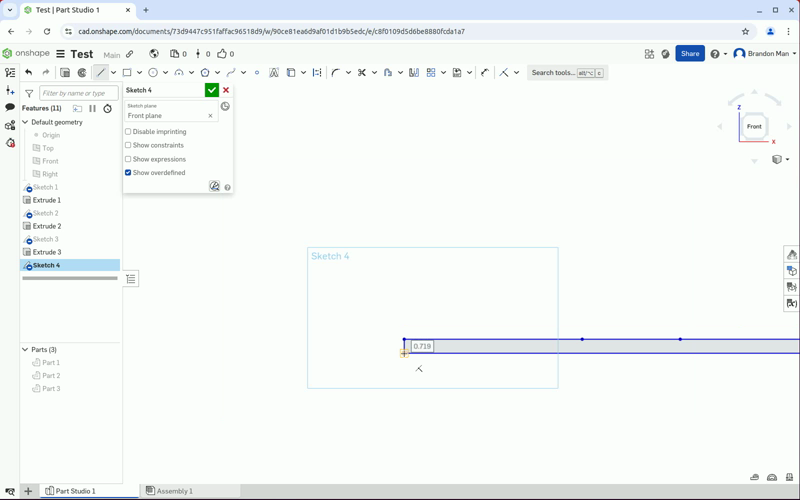
scroll(-6)
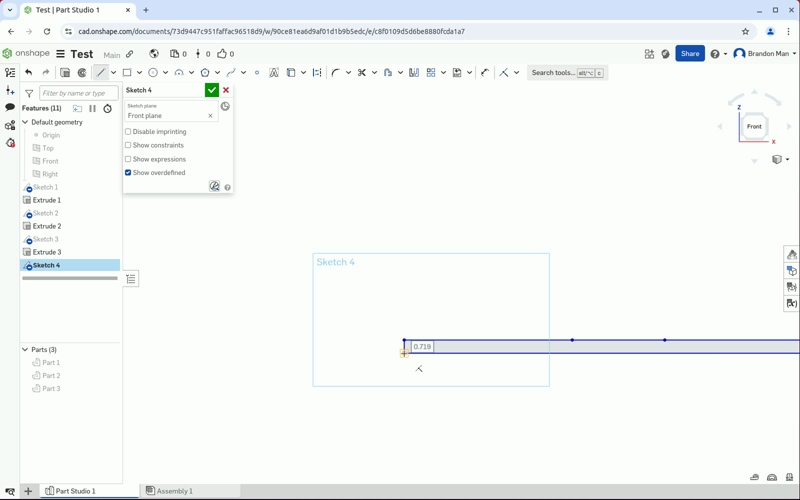
scroll(-6)
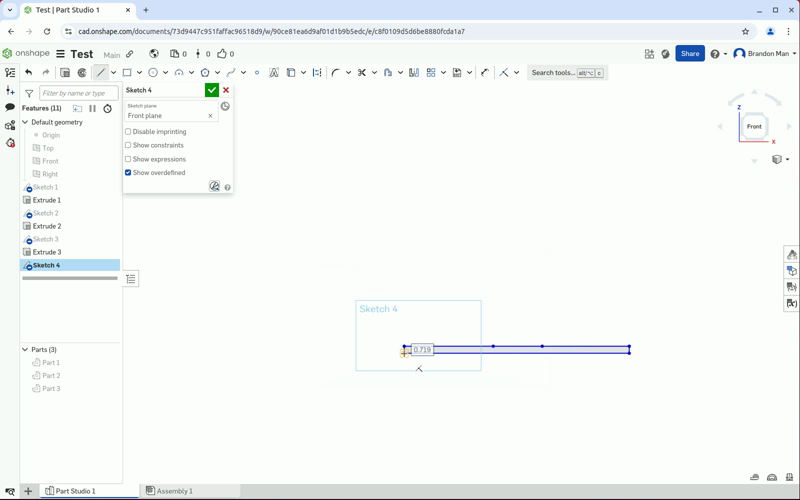
scroll(-6)
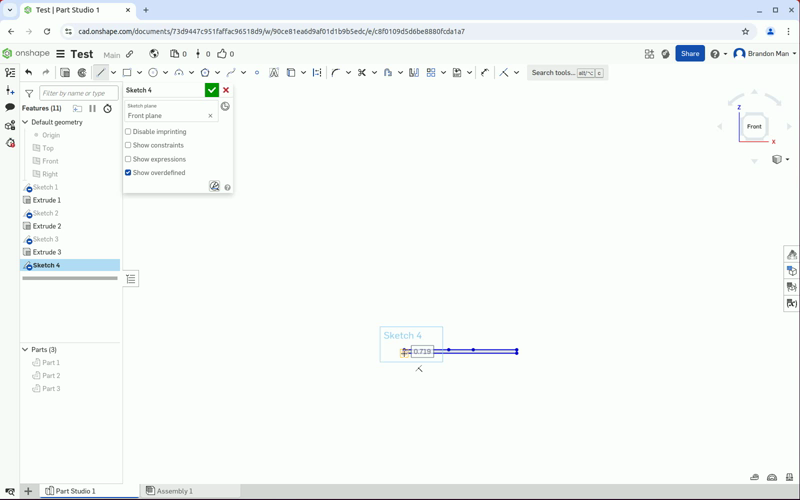
key(esc)
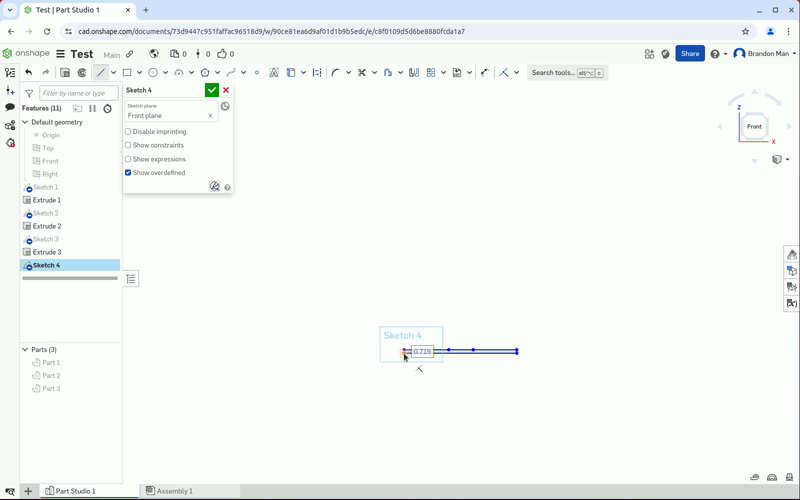
mouse_move(497, 350)
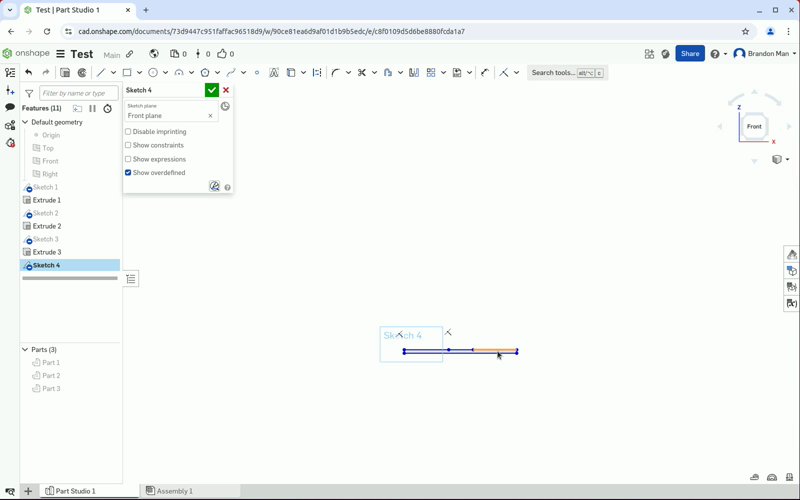
scroll(6)
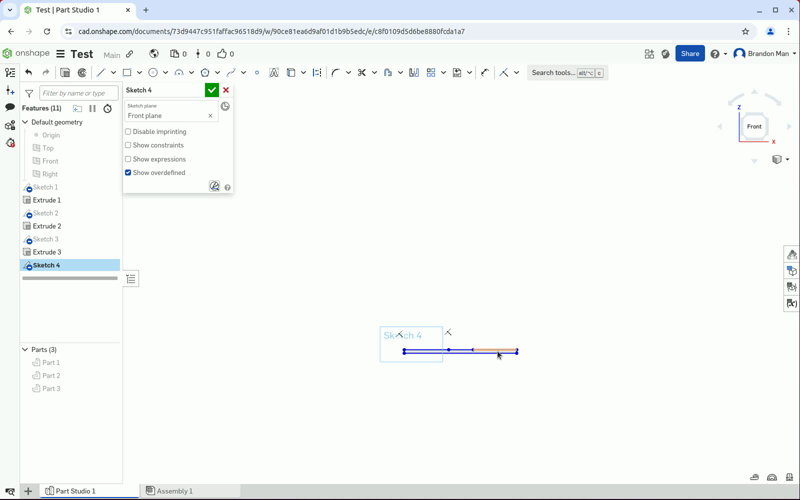
scroll(6)
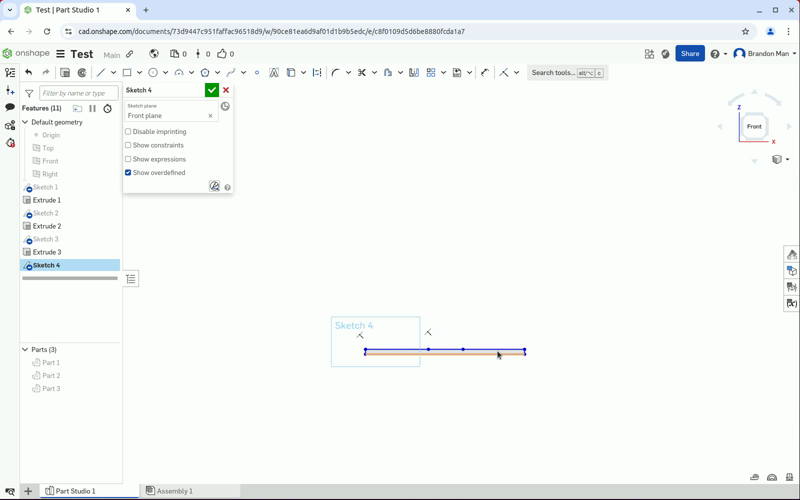
scroll(6)
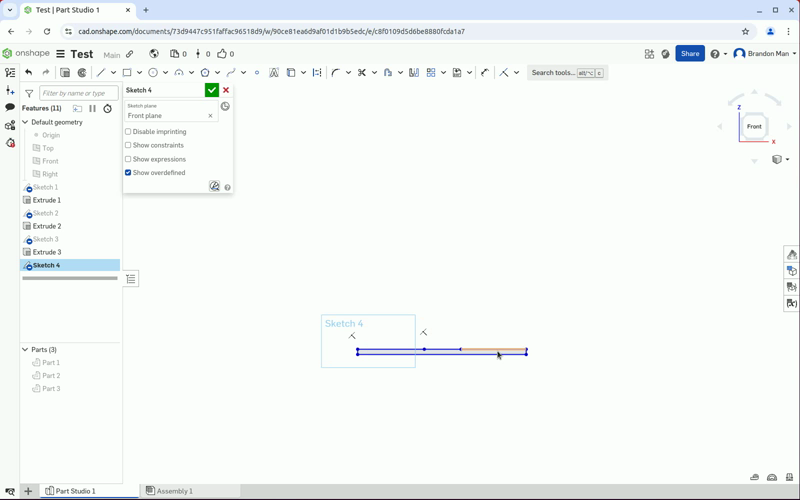
scroll(6)
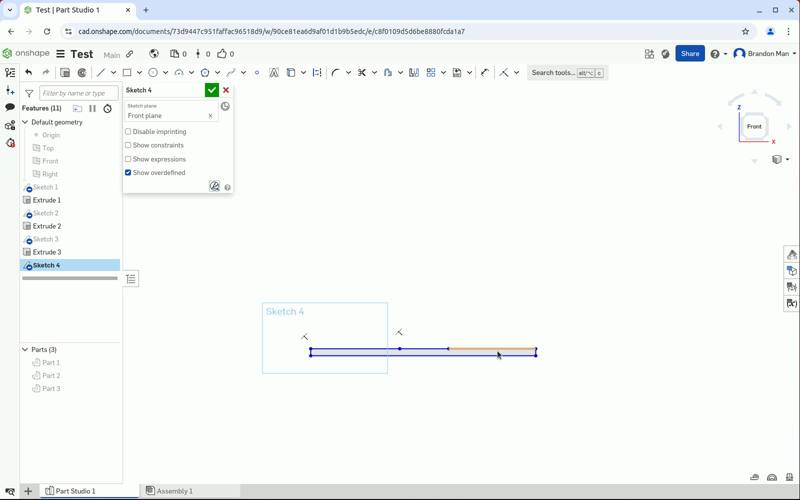
scroll(6)
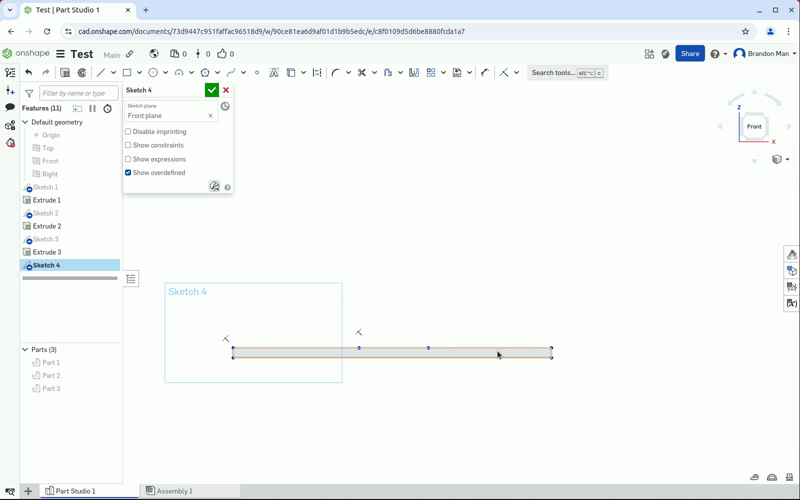
scroll(6)
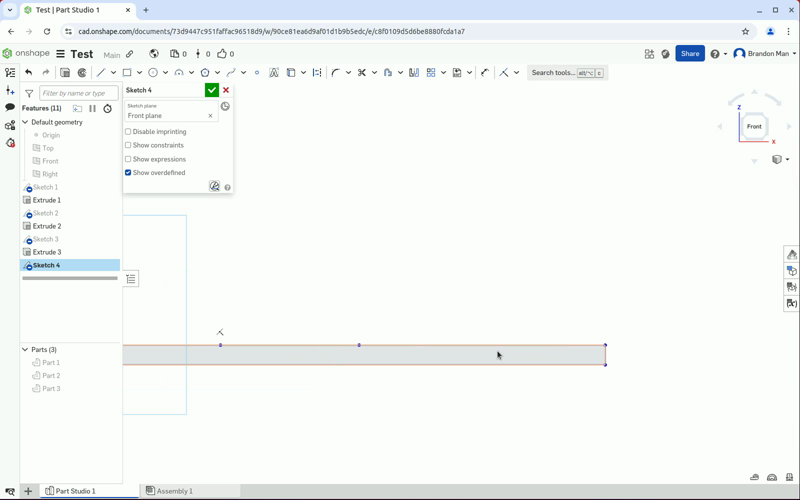
scroll(6)
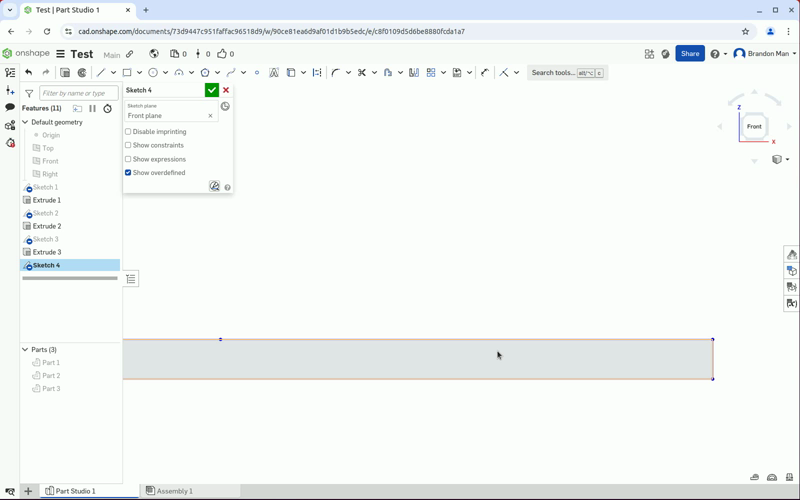
click(497, 350)
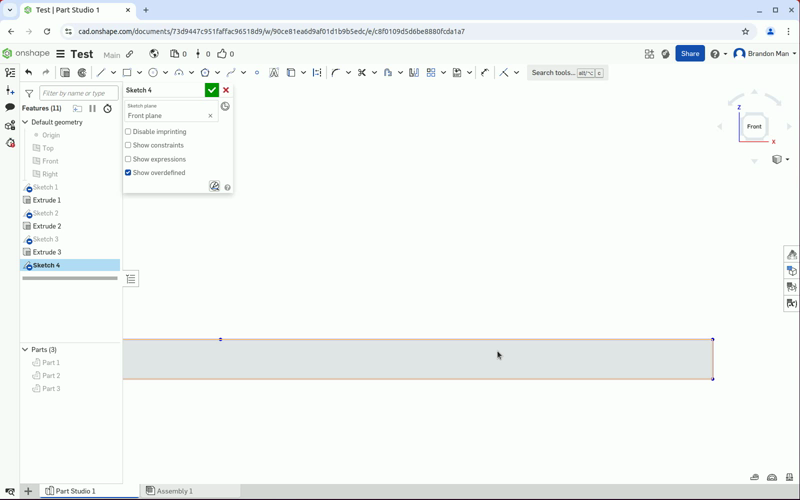
scroll(-6)
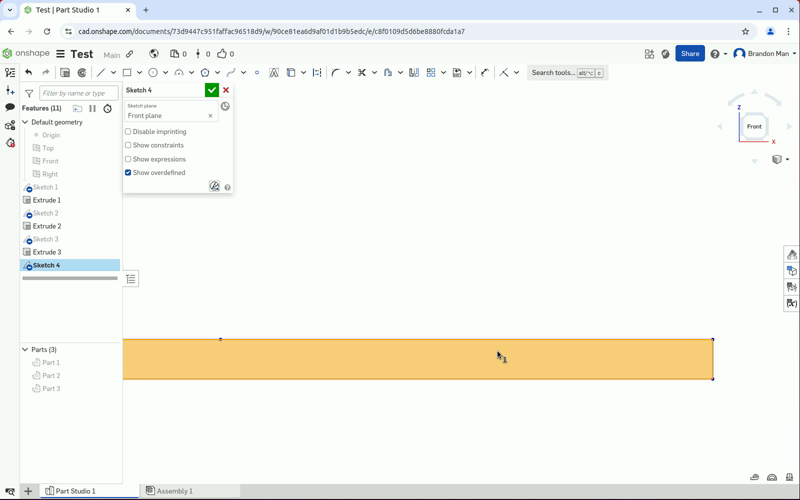
scroll(-6)
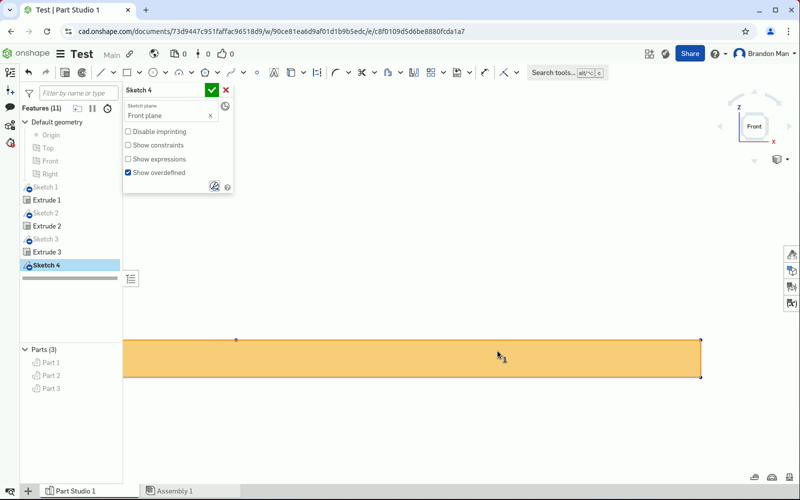
scroll(-6)
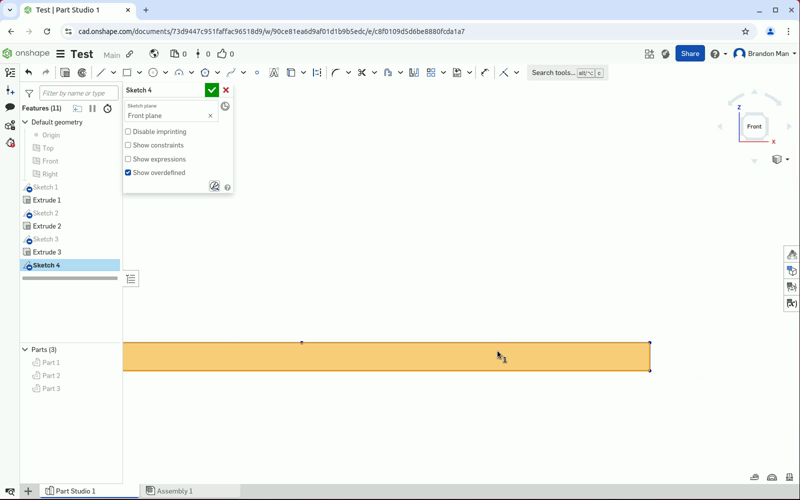
scroll(-6)
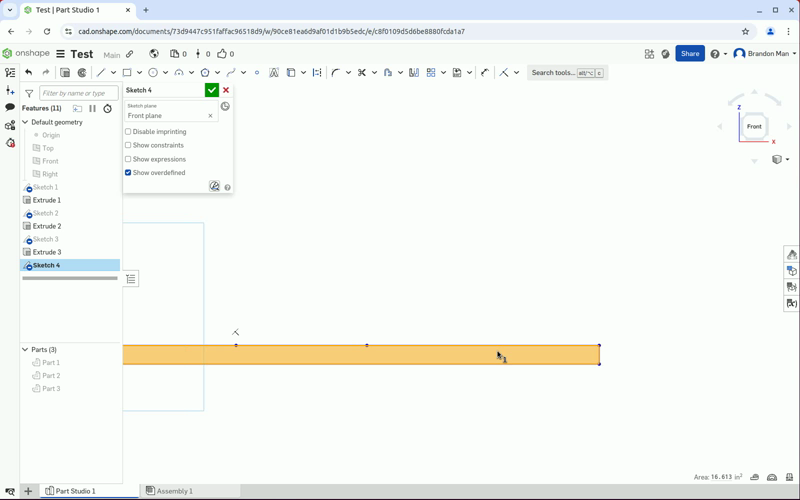
scroll(-6)
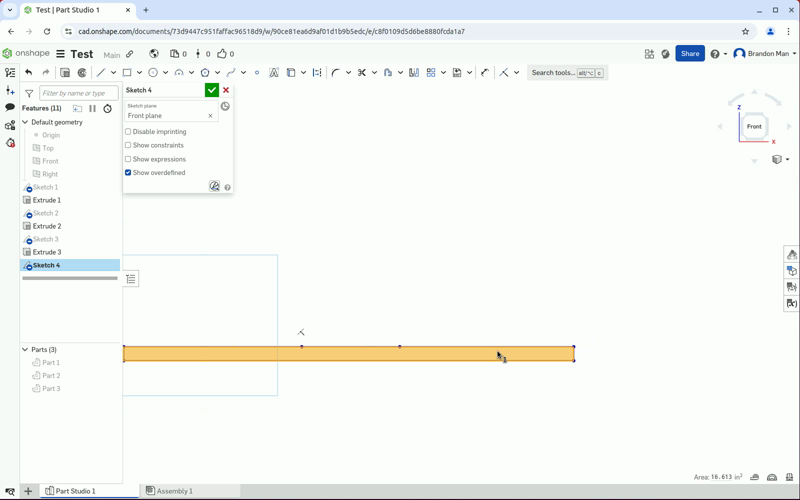
scroll(-6)
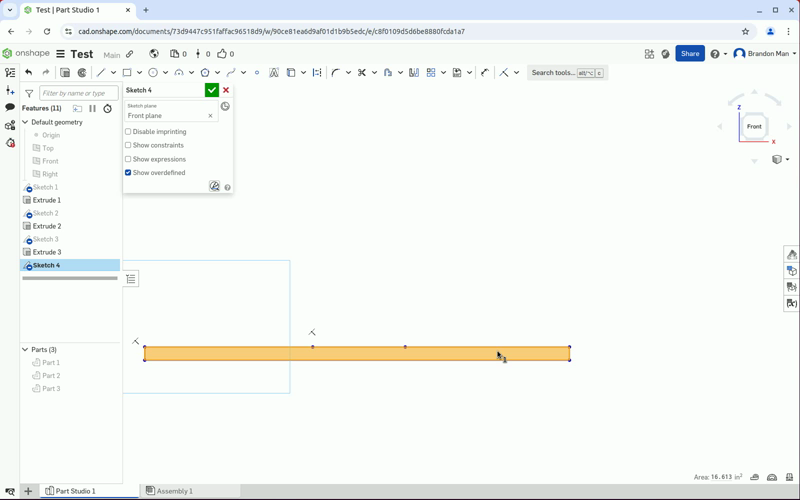
scroll(-6)
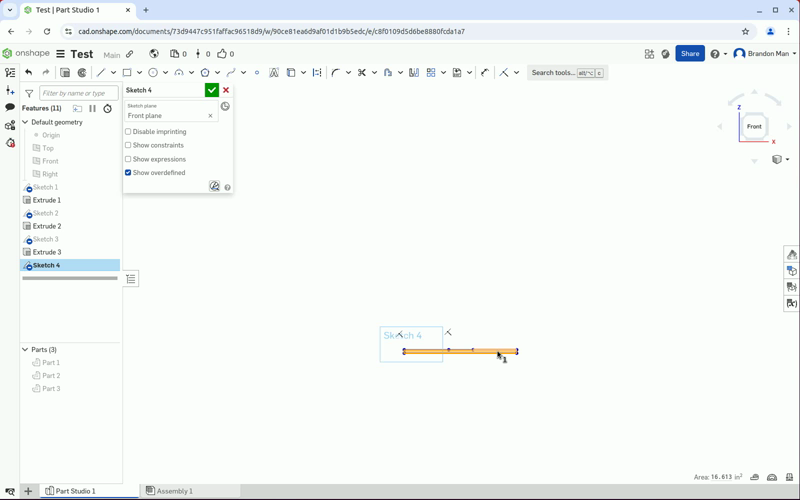
mouse_move(73, 352)
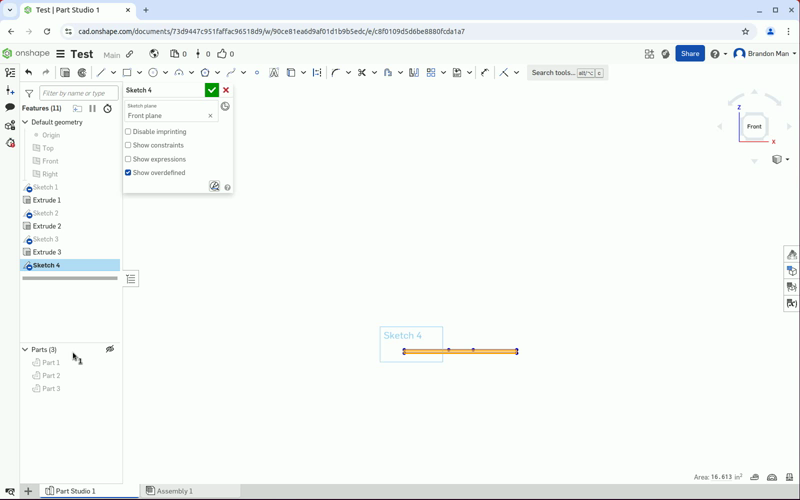
key(shift+y)
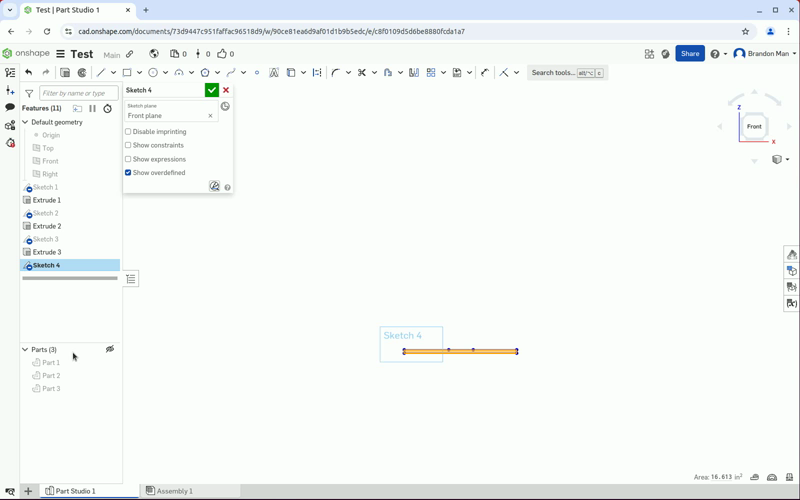
key(shift+e)
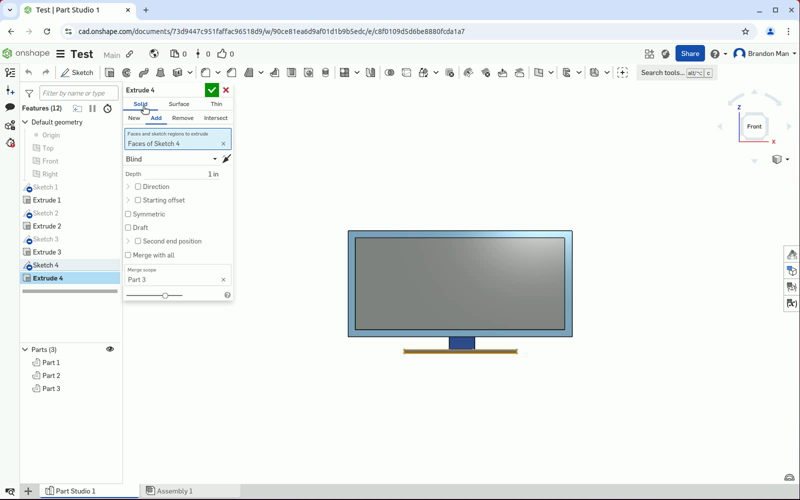
mouse_move(143, 106)
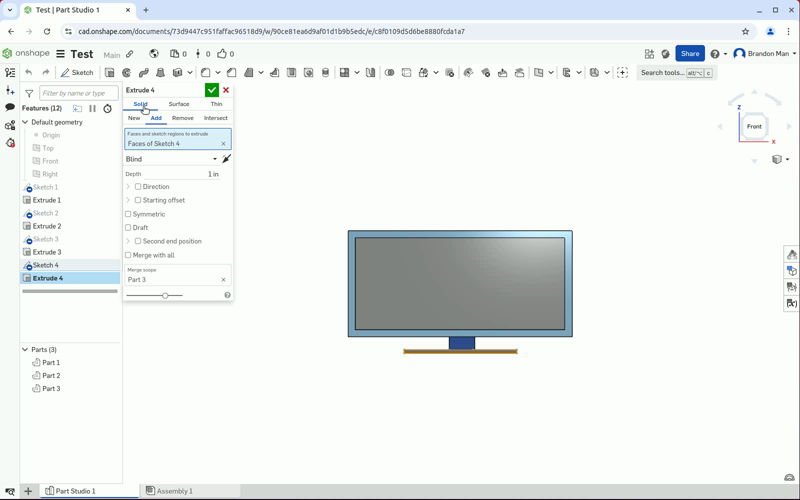
click(143, 106)
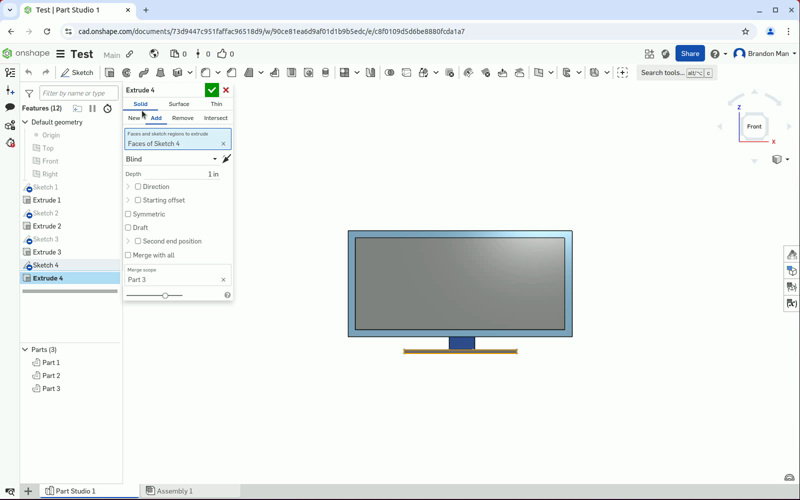
mouse_move(137, 120)
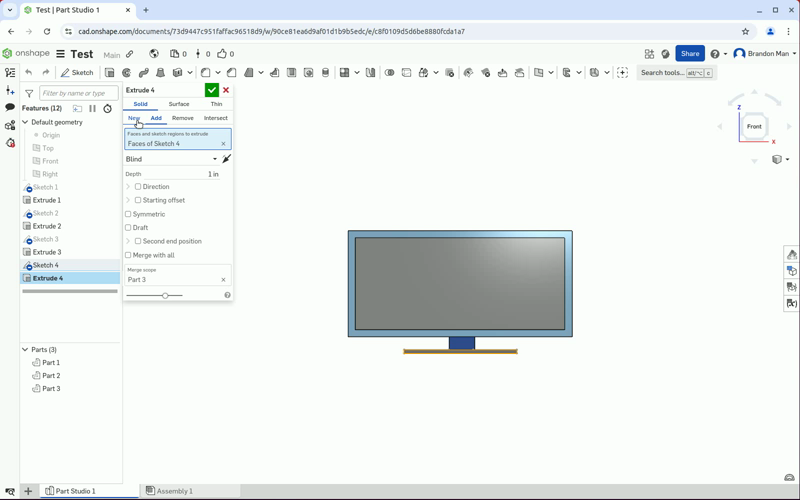
click(137, 120)
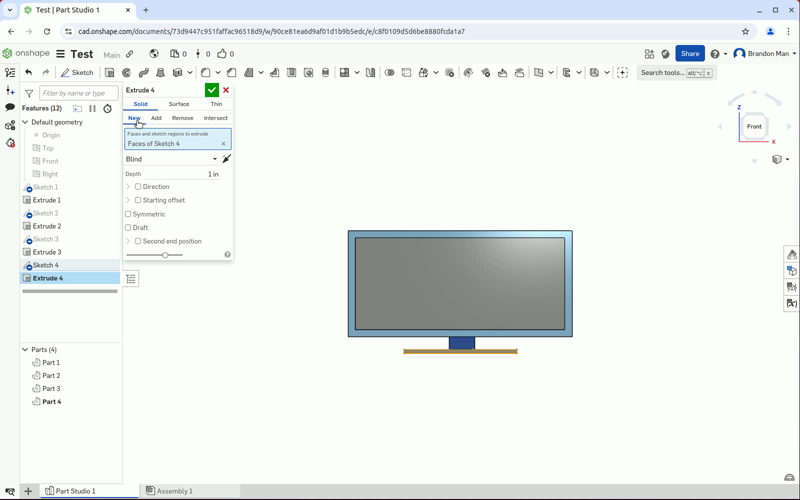
key(tab, 4)
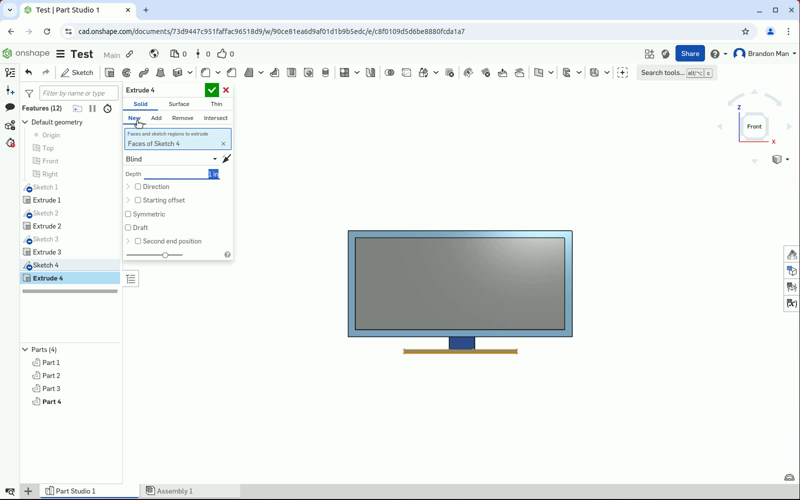
text(8.184)
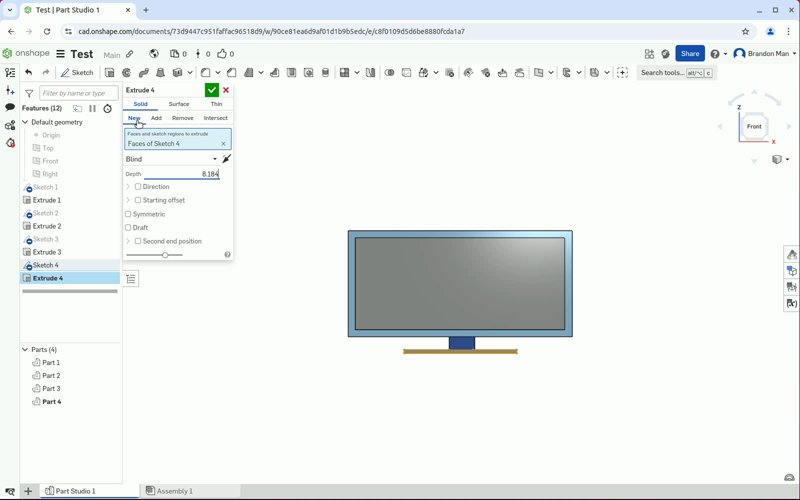
key(tab, 3)
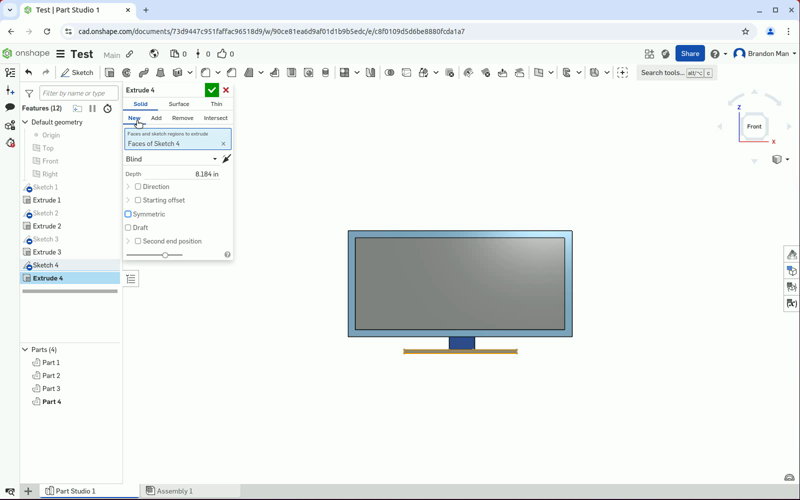
key(space)
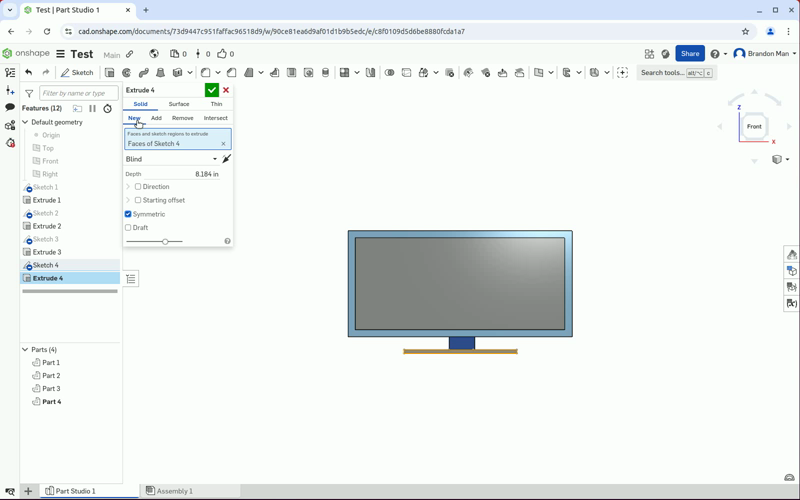
key(enter)
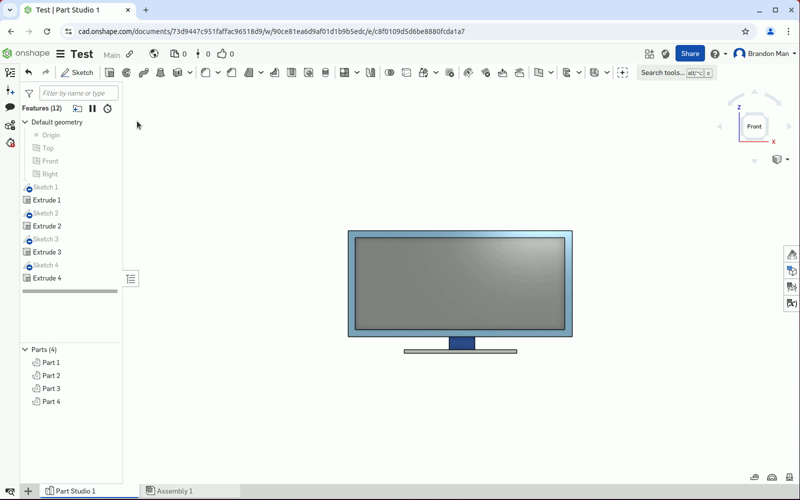
key(shift+h)
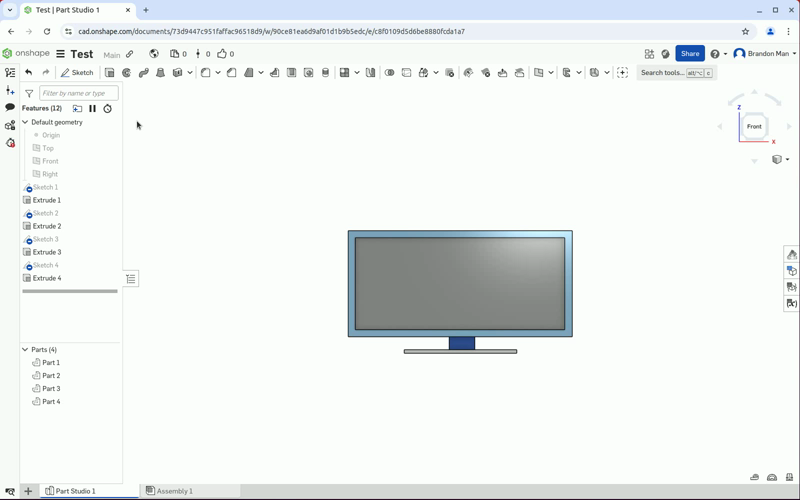
key(shift+h)
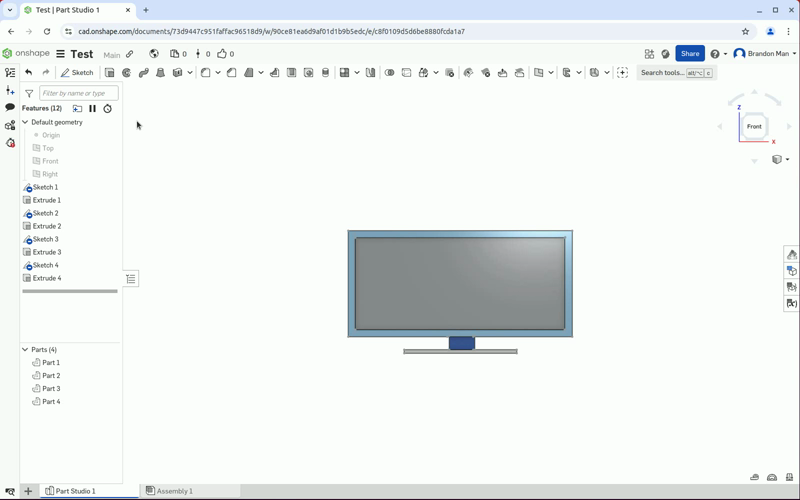
key(shift+7)
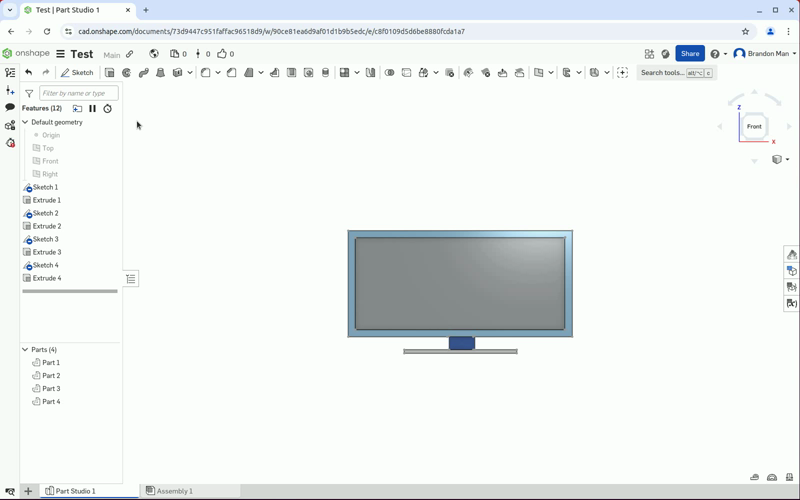
key(left, 2)
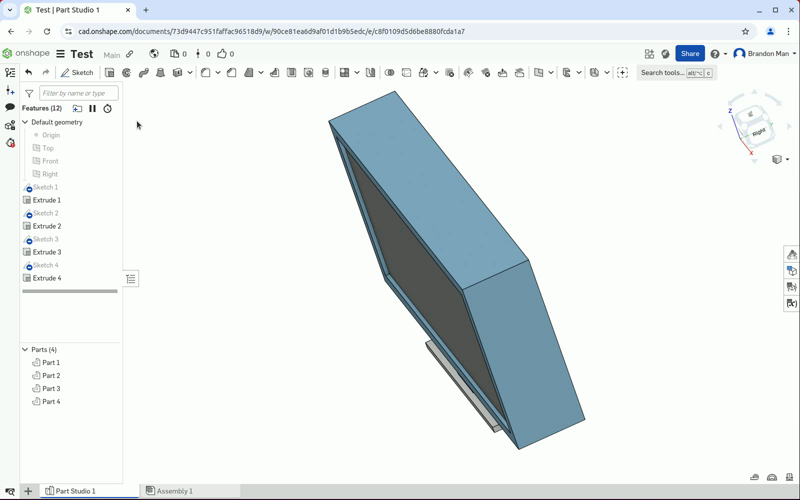
key(down, 2)
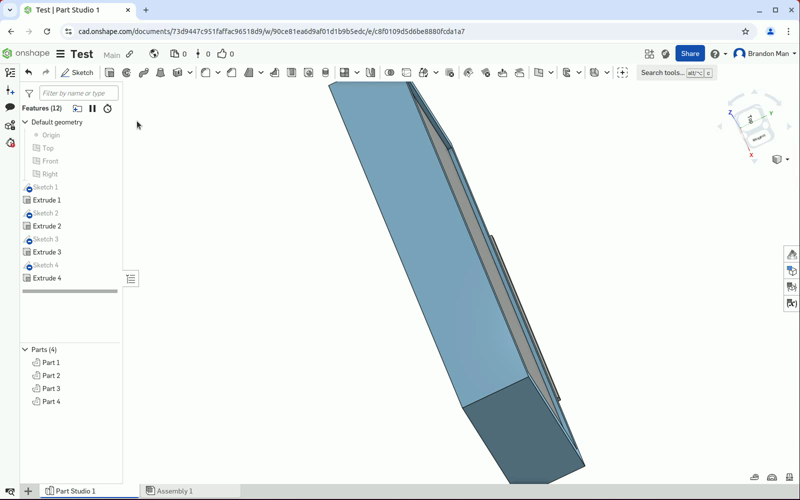
key(up, 2)
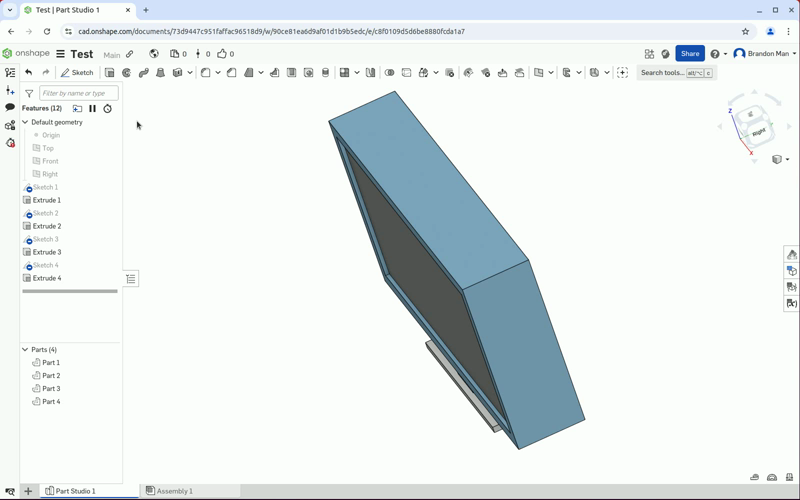
key(right, 2)
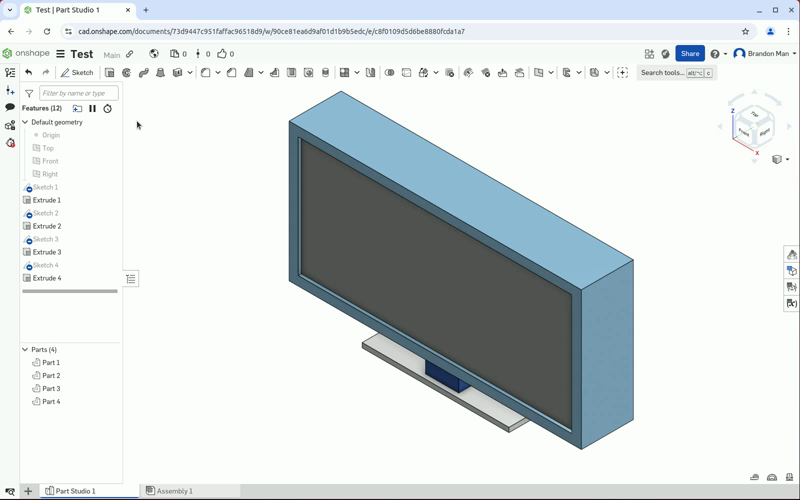
mouse_move(73, 189)
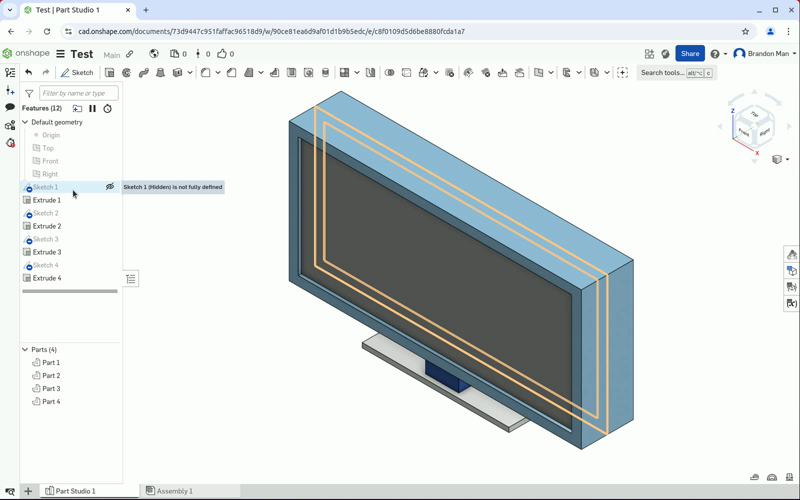
click(73, 189)